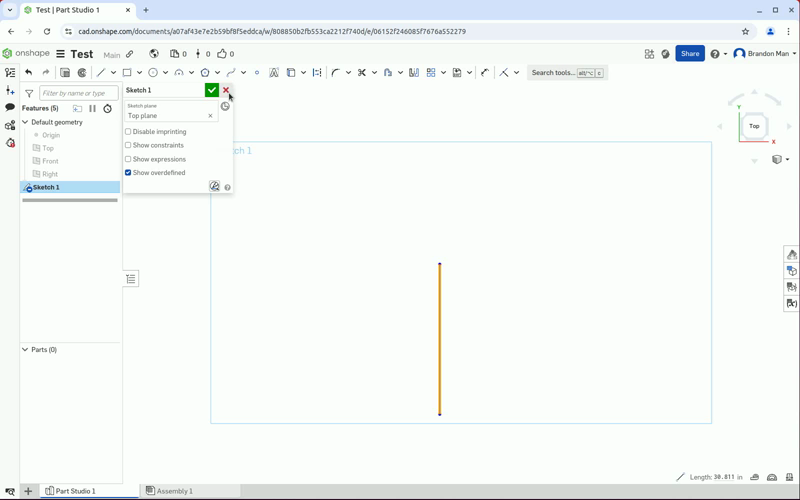
key(shift+h)
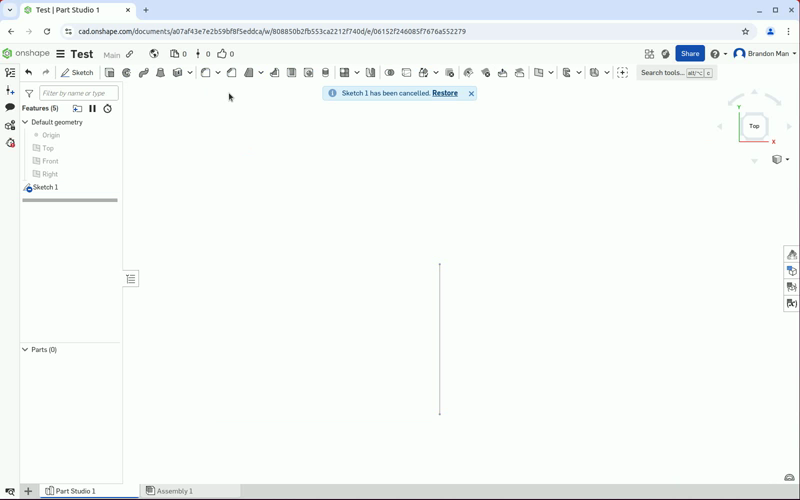
key(shift+s)
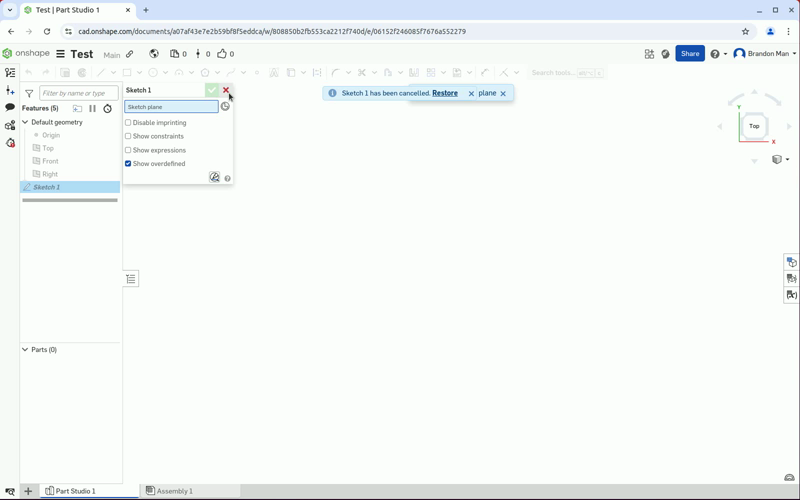
mouse_move(73, 150)
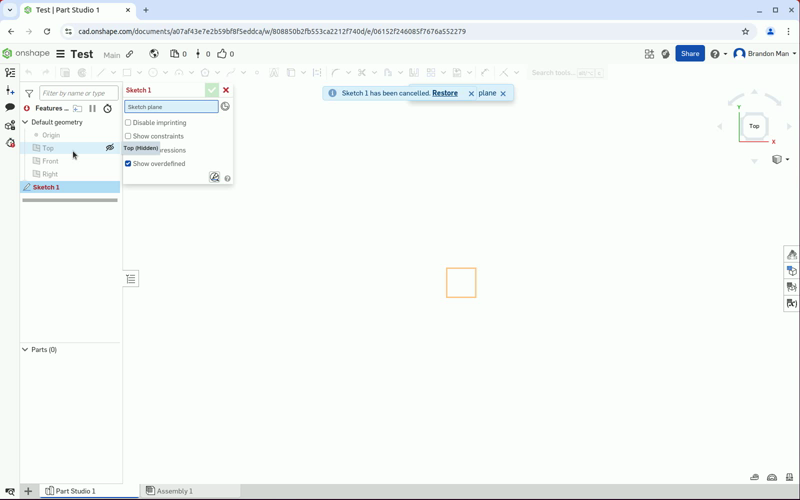
click(73, 150)
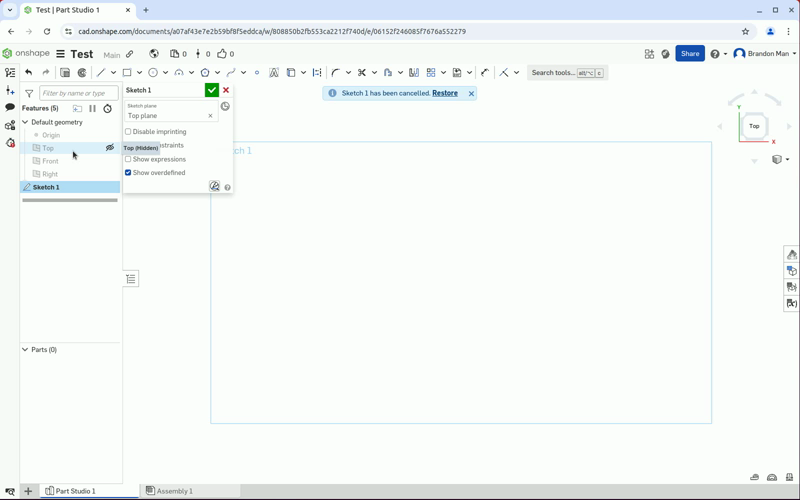
mouse_move(73, 352)
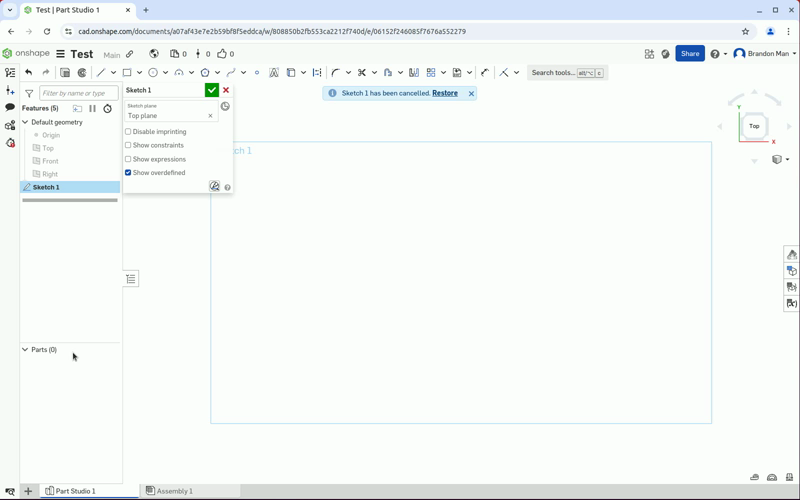
key(y)
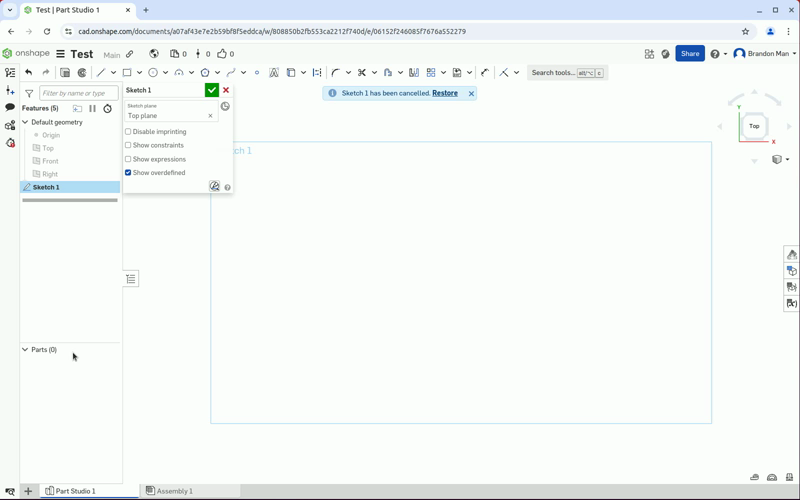
key(c)
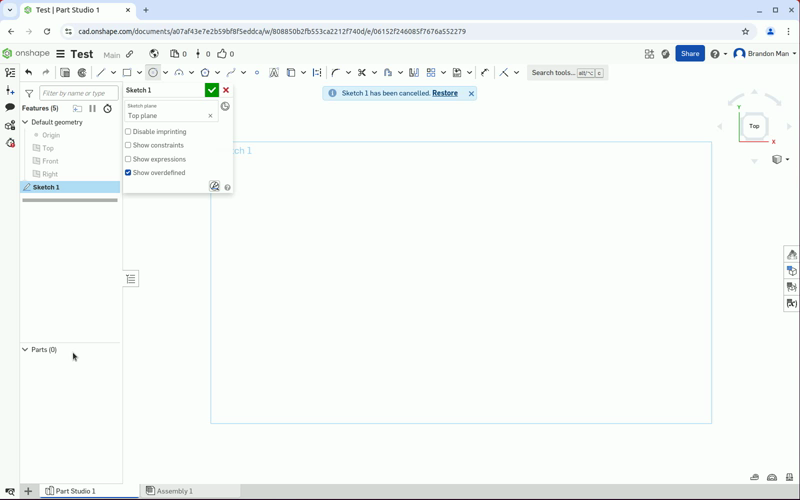
key_down(shift)
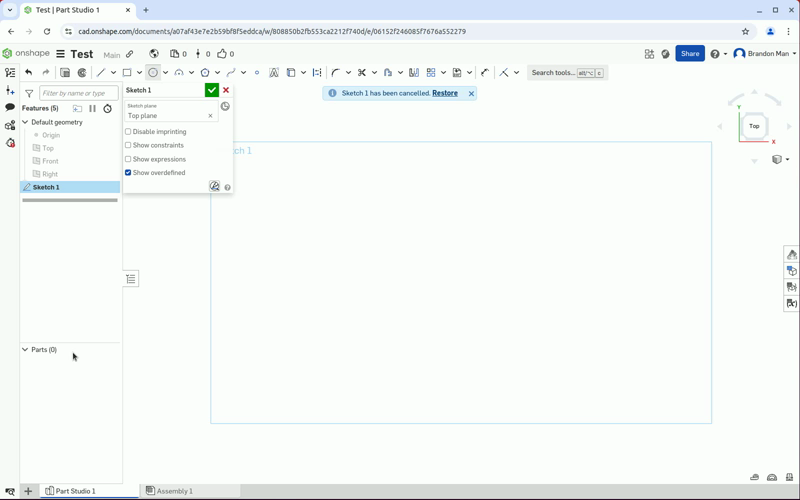
mouse_move(461, 282)
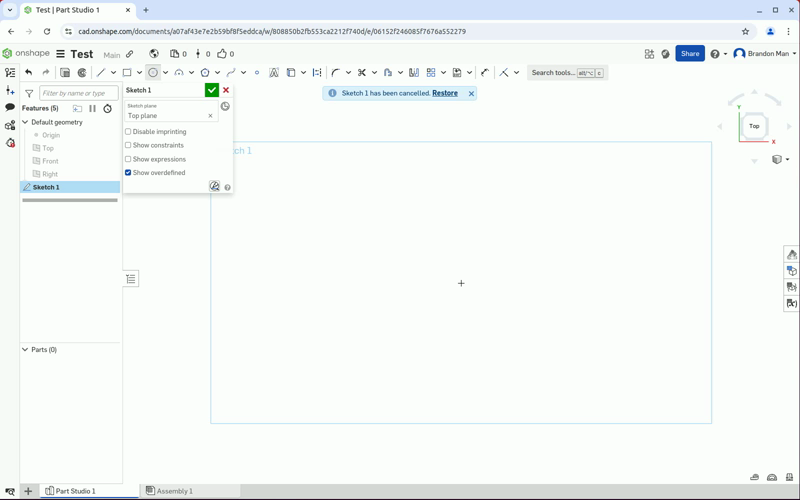
click(461, 282)
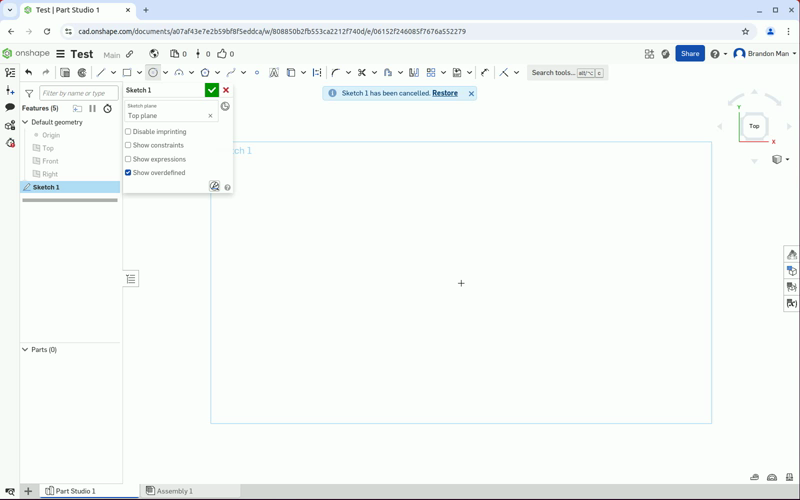
key_up(shift)
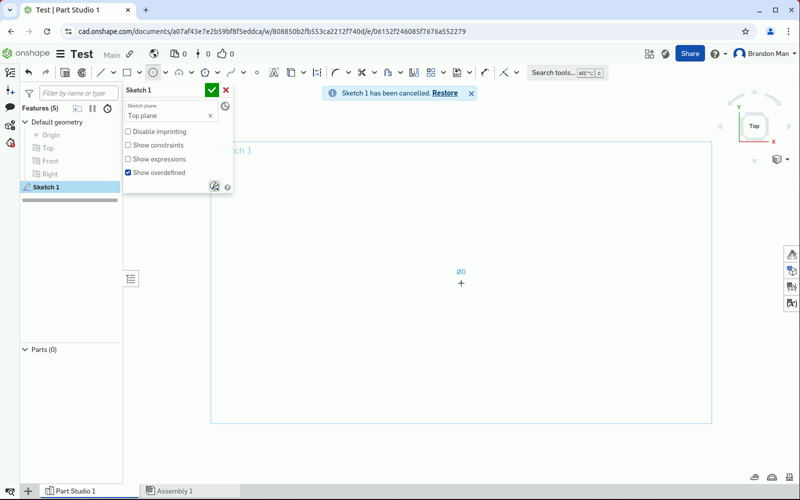
mouse_move(464, 282)
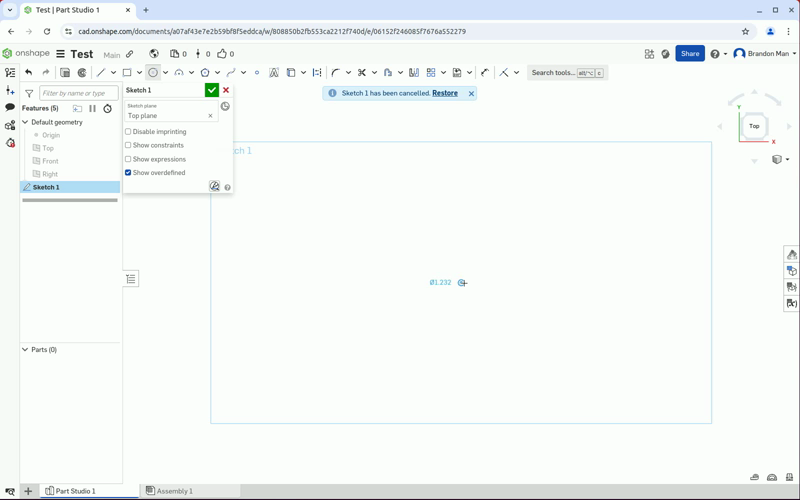
click(464, 282)
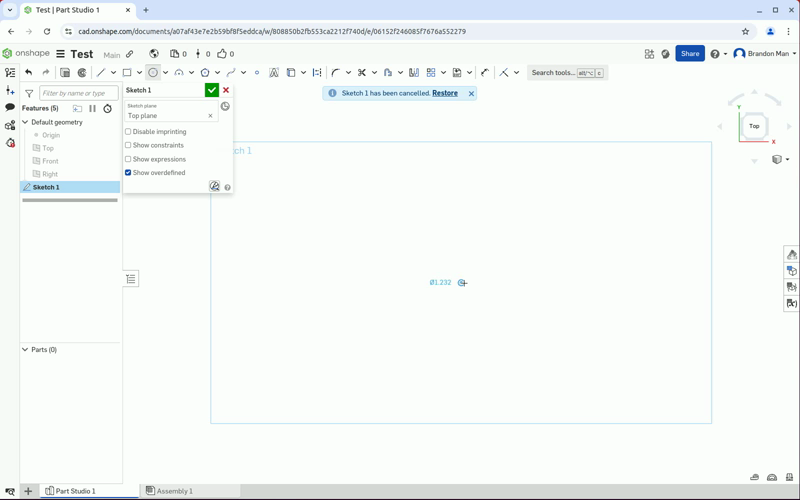
key(esc)
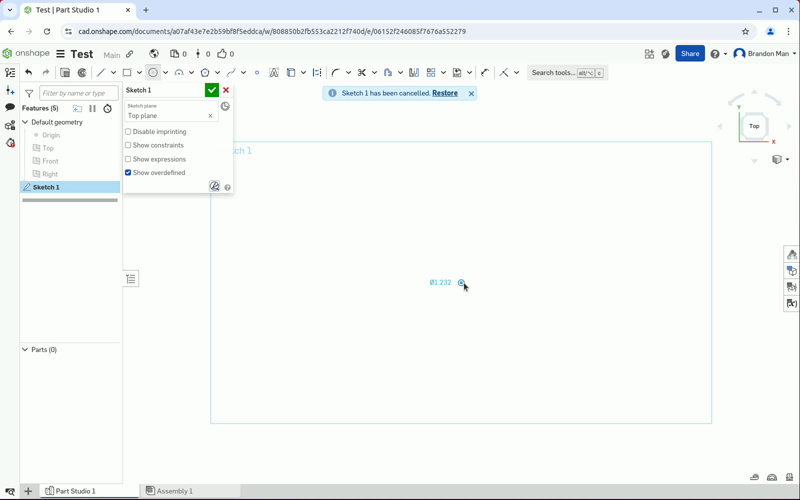
key(c)
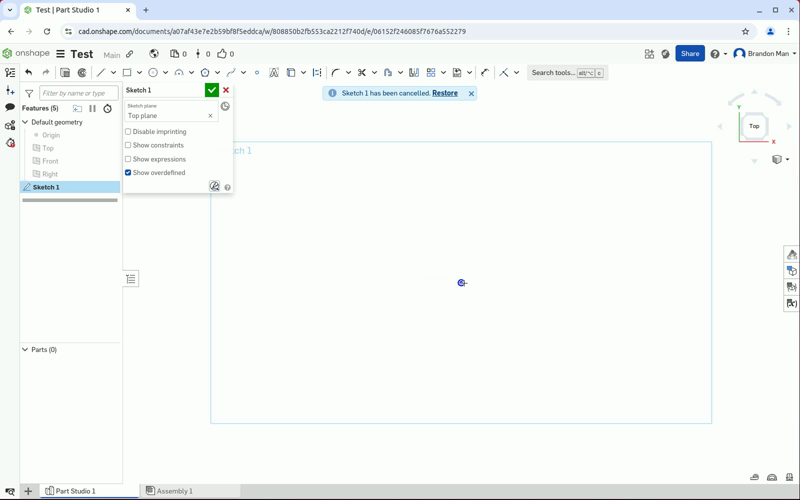
key_down(shift)
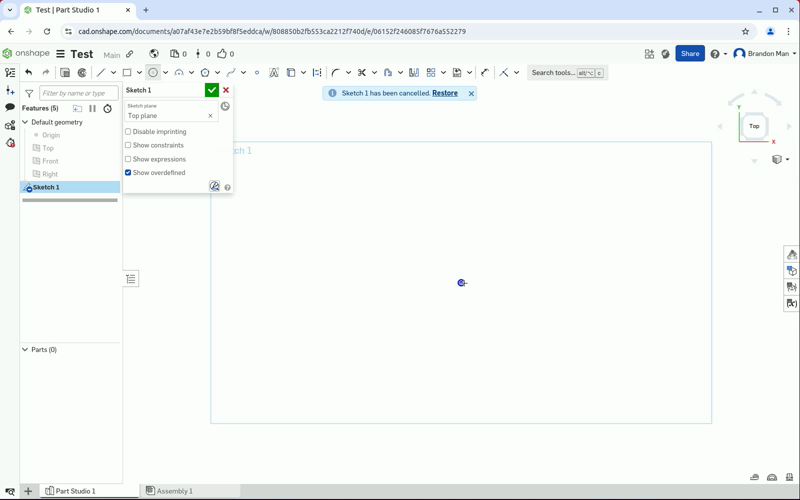
mouse_move(461, 282)
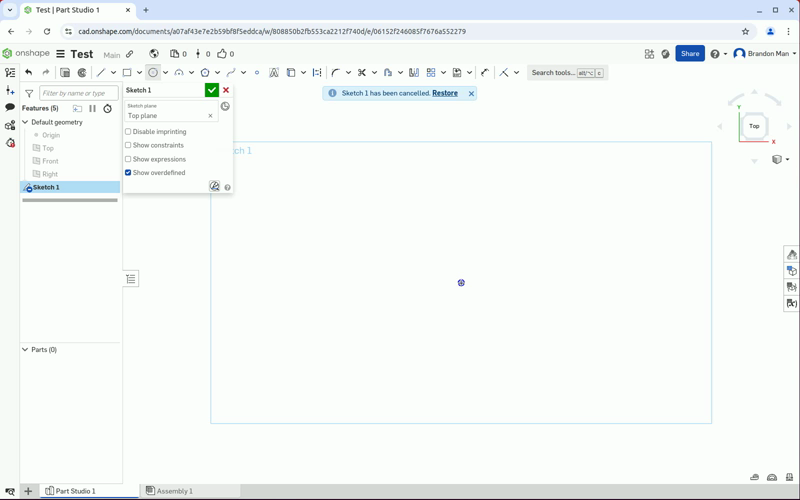
scroll(6)
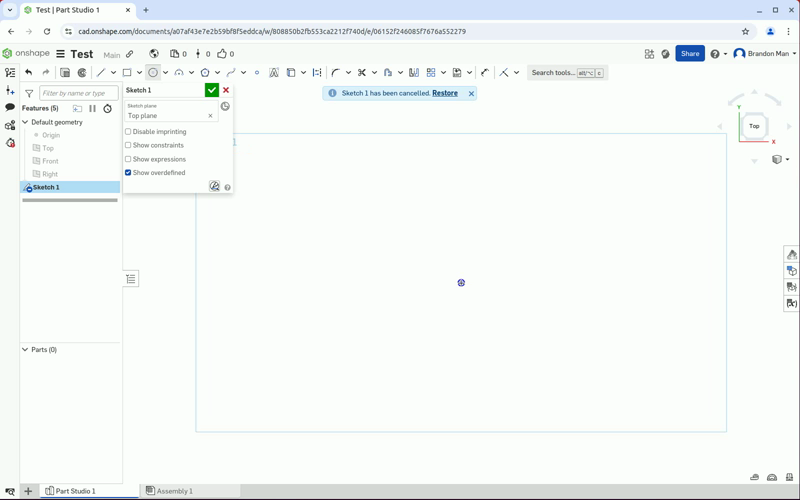
scroll(6)
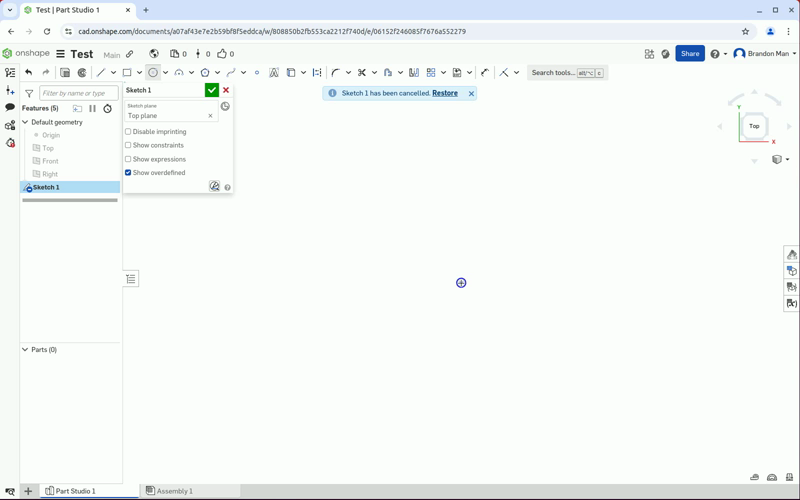
scroll(6)
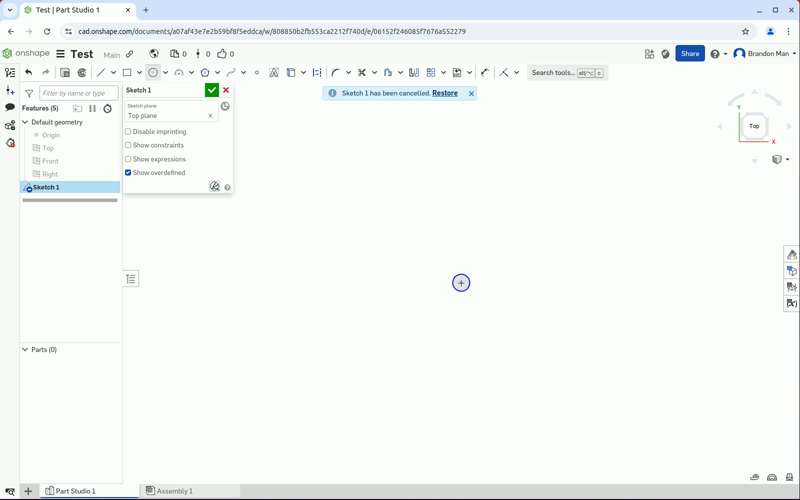
scroll(6)
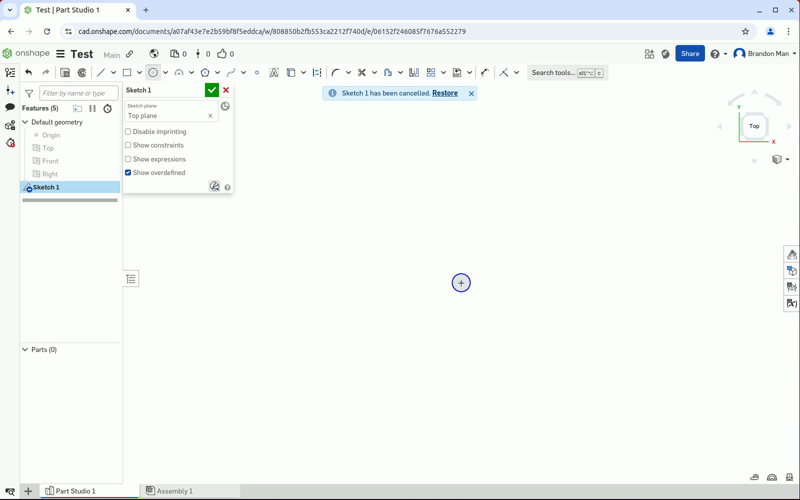
scroll(6)
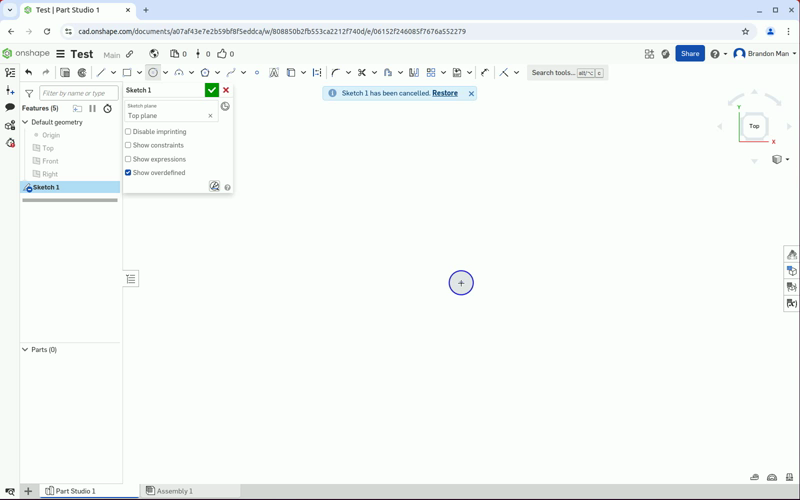
scroll(6)
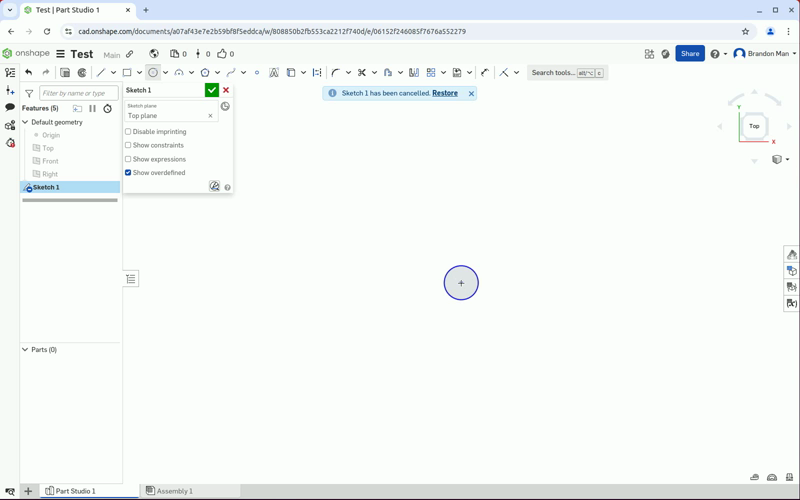
scroll(6)
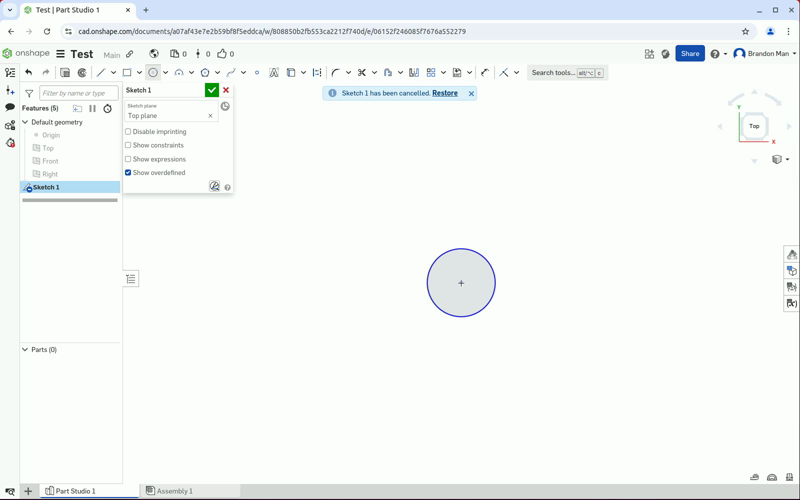
click(461, 282)
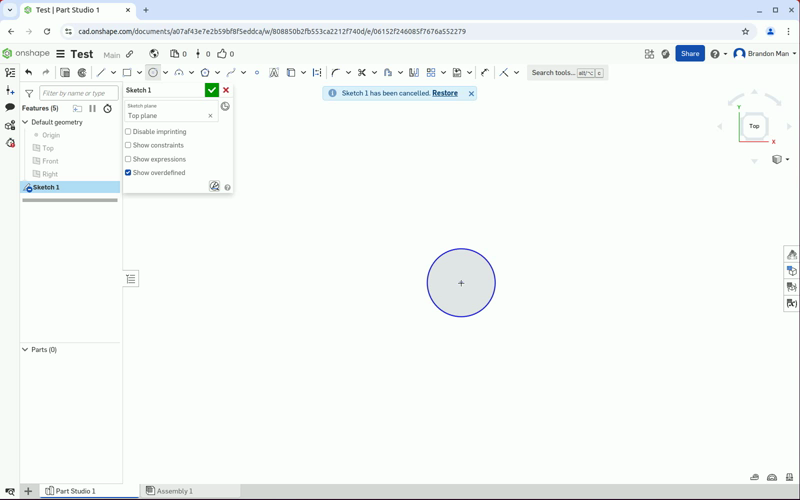
scroll(-6)
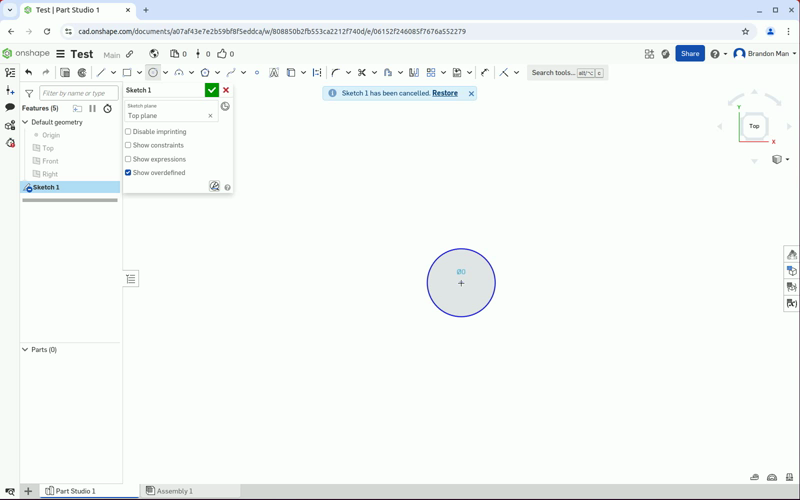
scroll(-6)
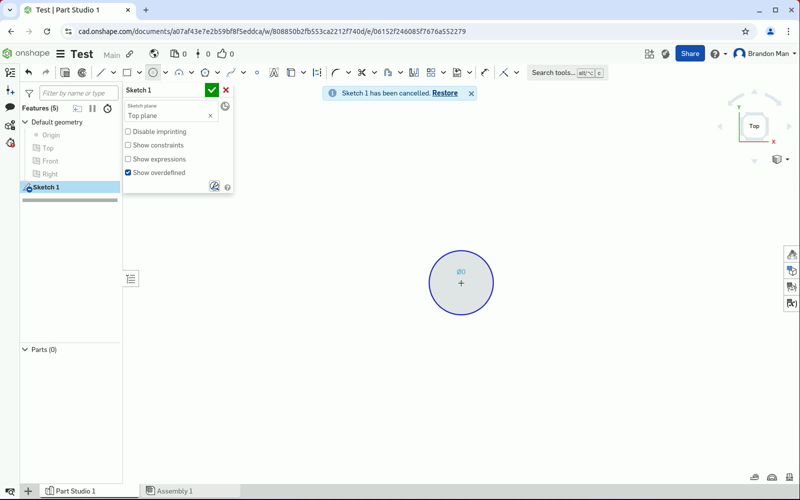
scroll(-6)
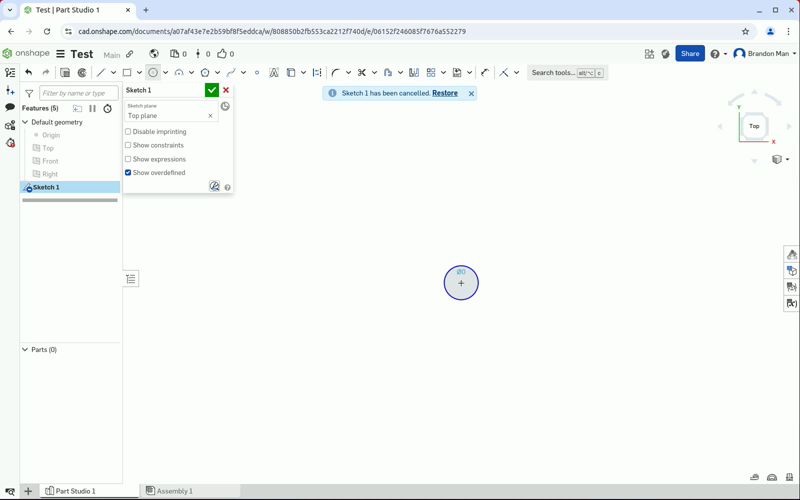
scroll(-6)
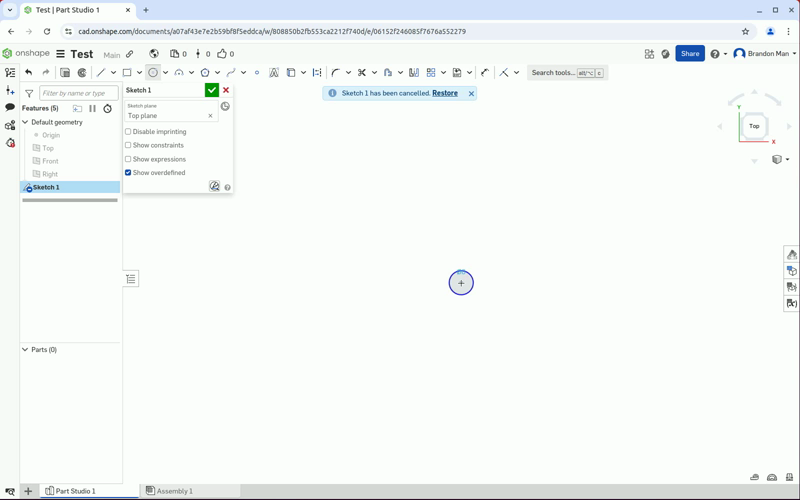
scroll(-6)
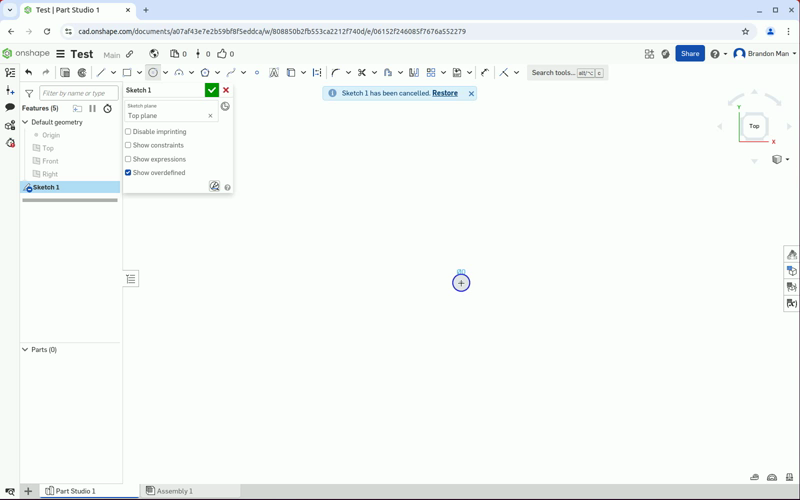
scroll(-6)
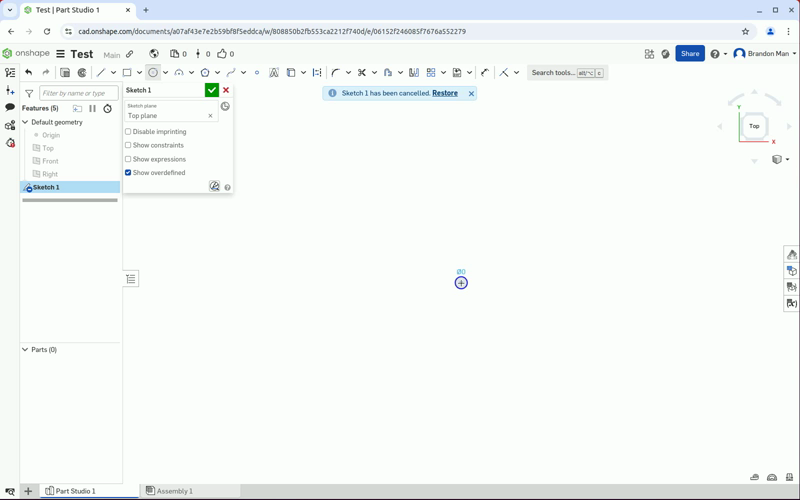
scroll(-6)
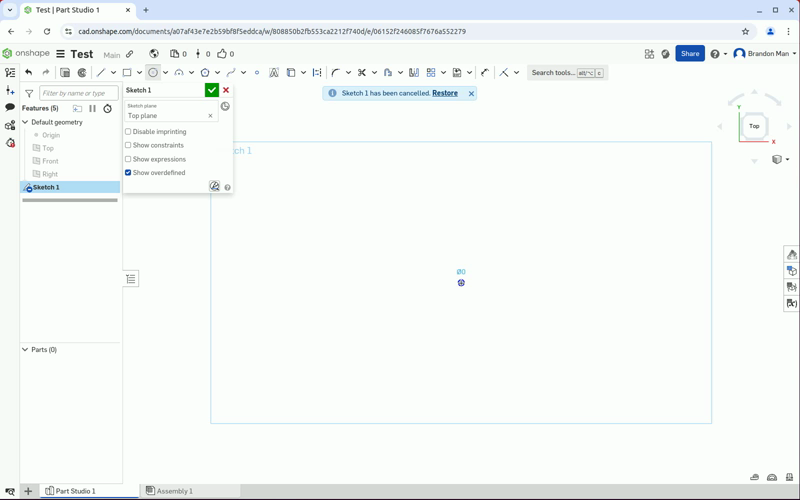
key_up(shift)
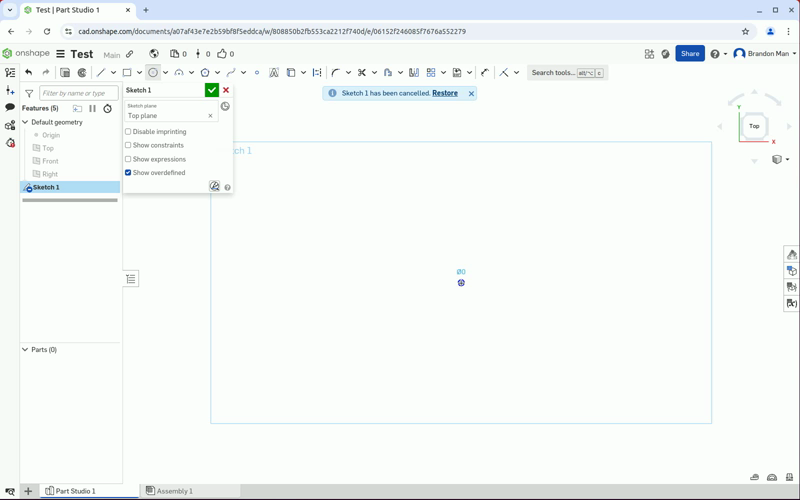
mouse_move(464, 282)
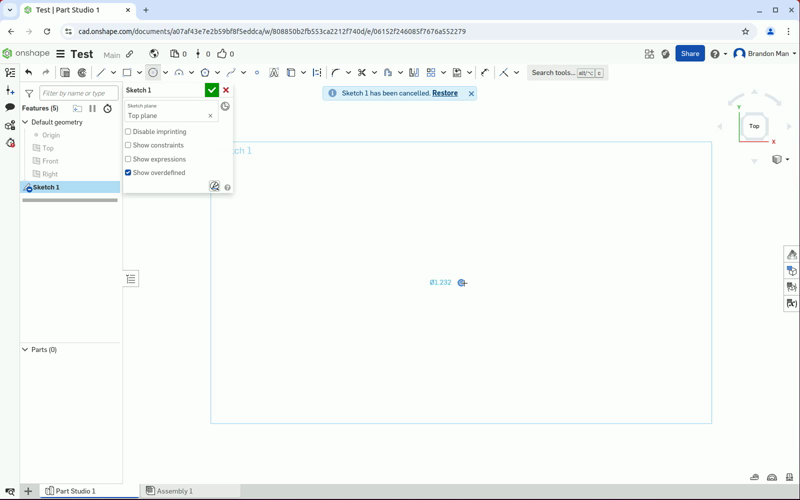
scroll(6)
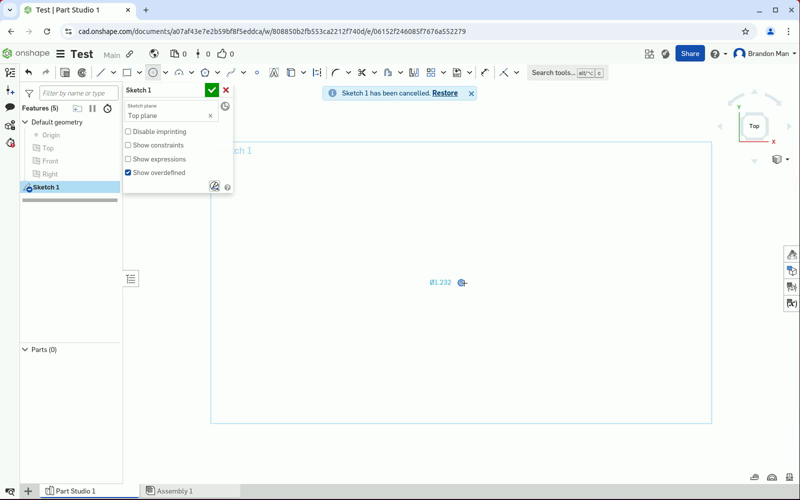
scroll(6)
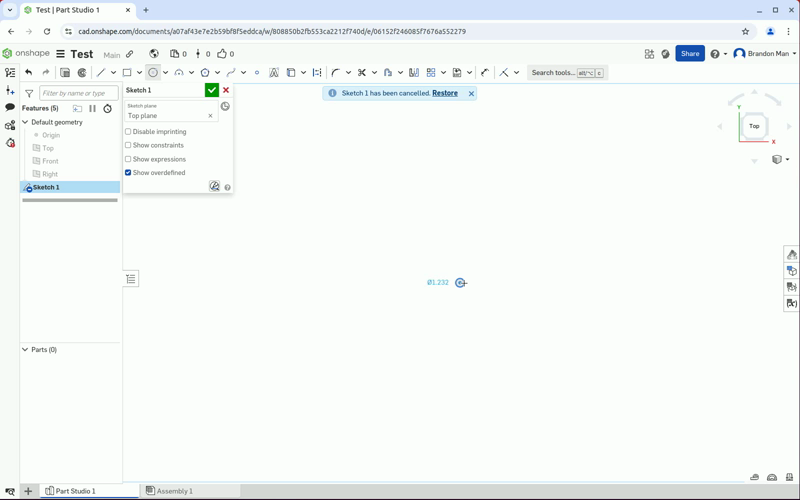
scroll(6)
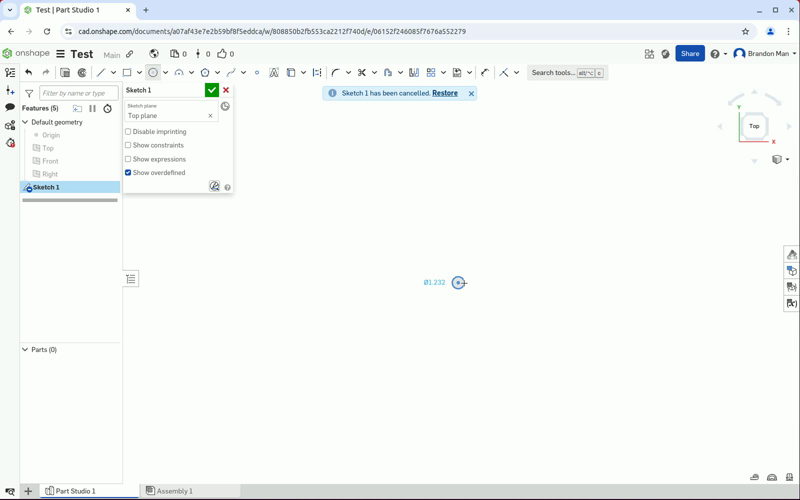
scroll(6)
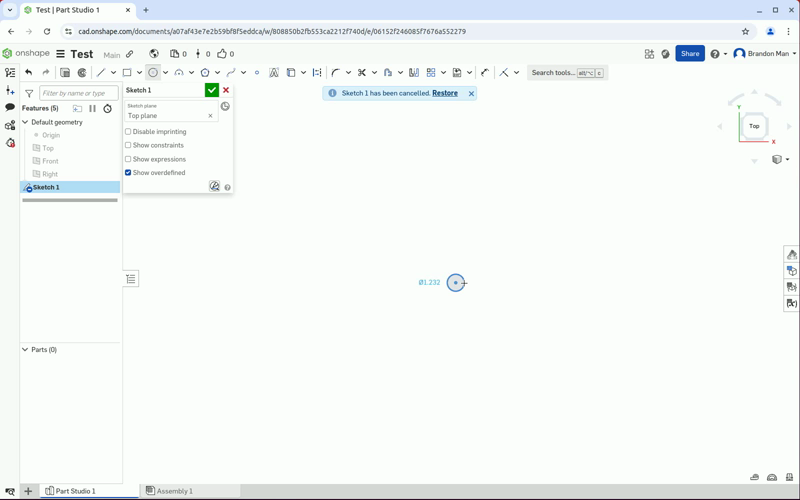
scroll(6)
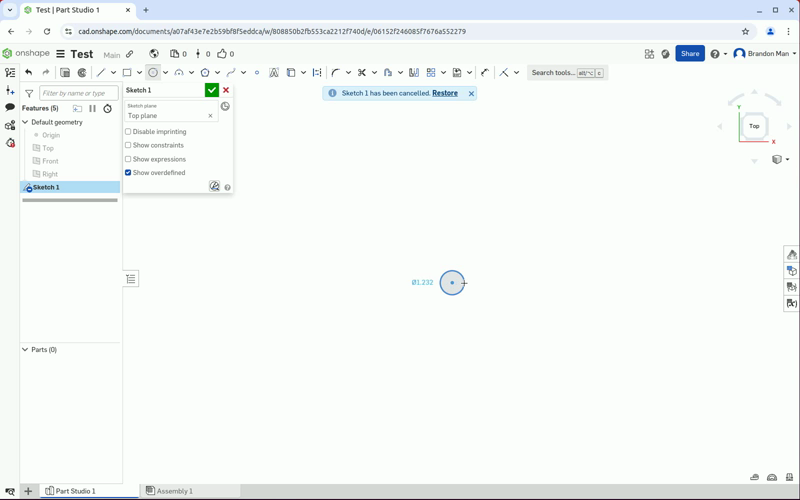
scroll(6)
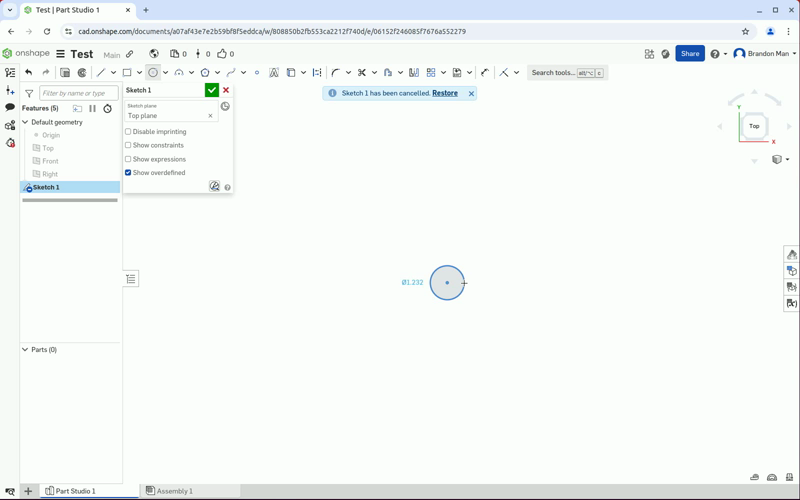
scroll(6)
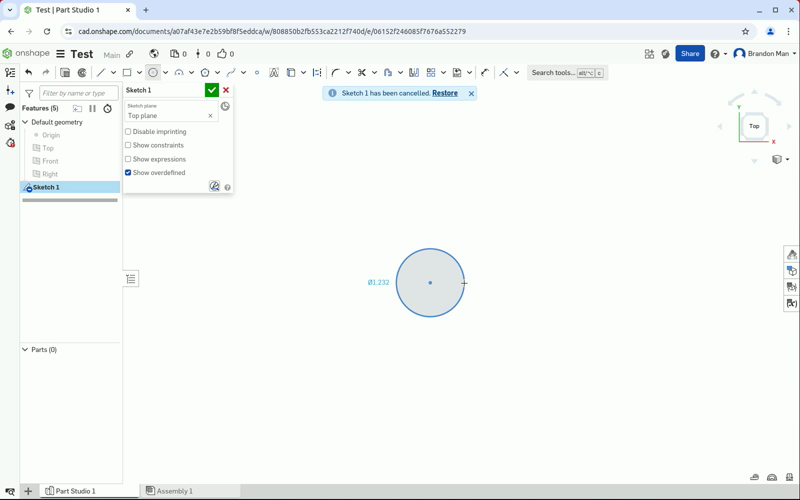
click(464, 282)
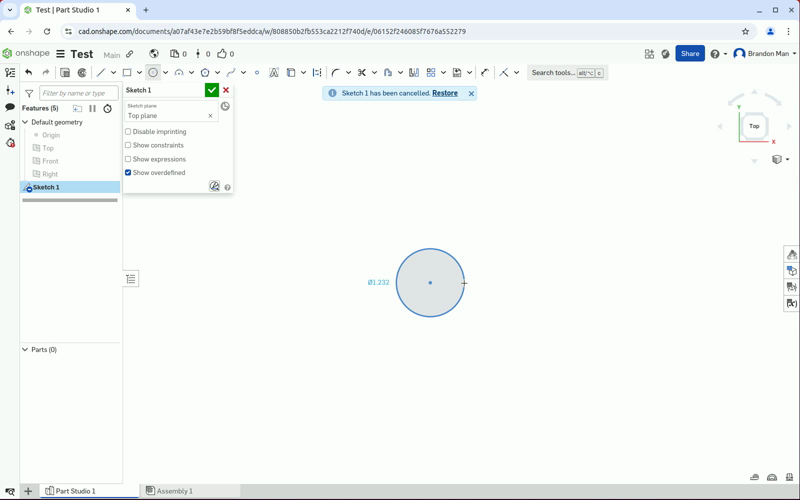
scroll(-6)
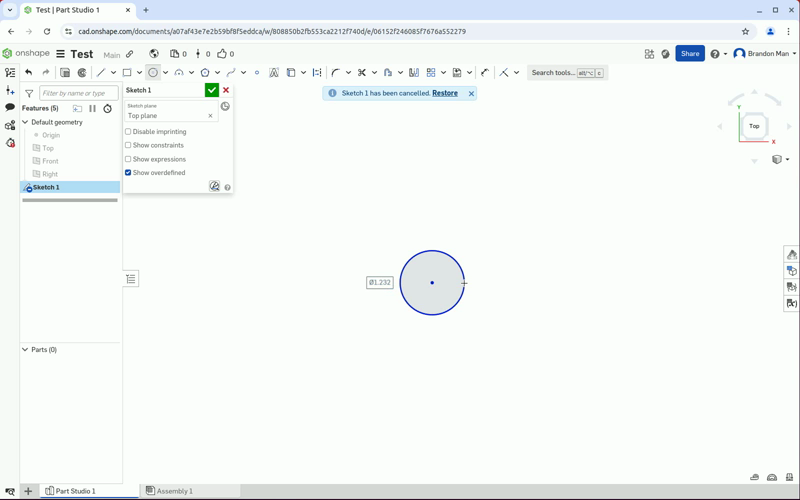
scroll(-6)
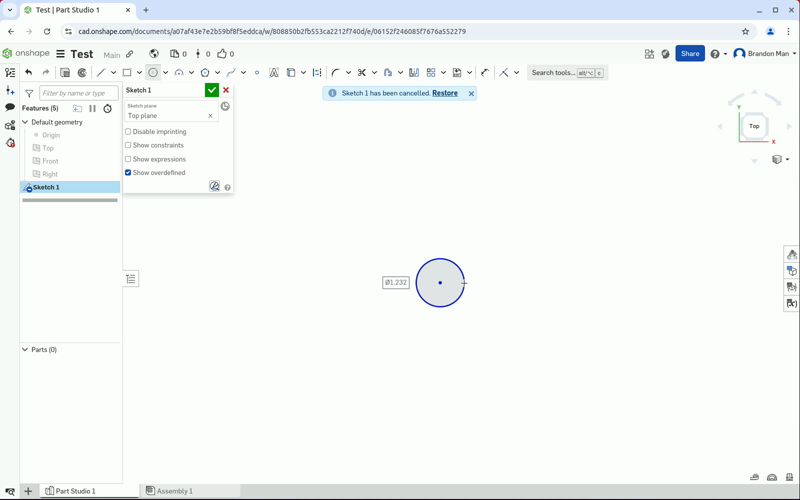
scroll(-6)
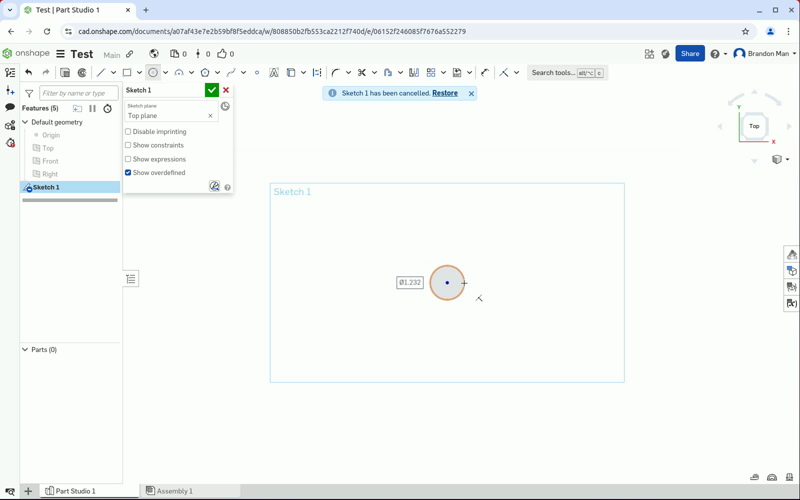
scroll(-6)
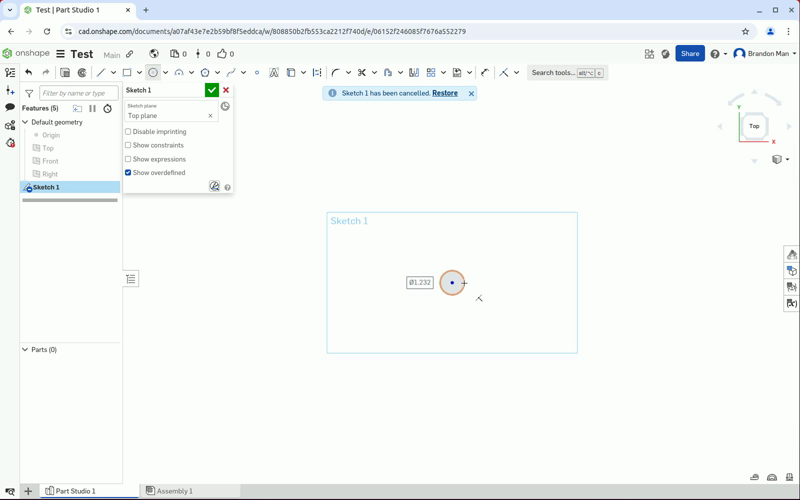
scroll(-6)
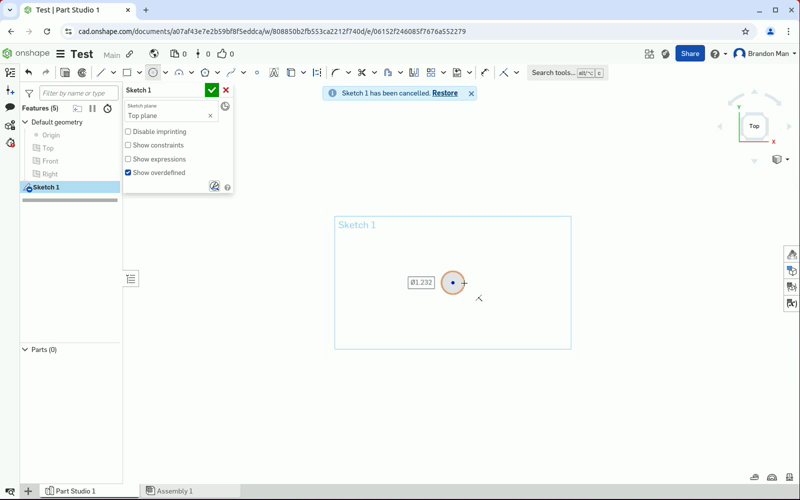
scroll(-6)
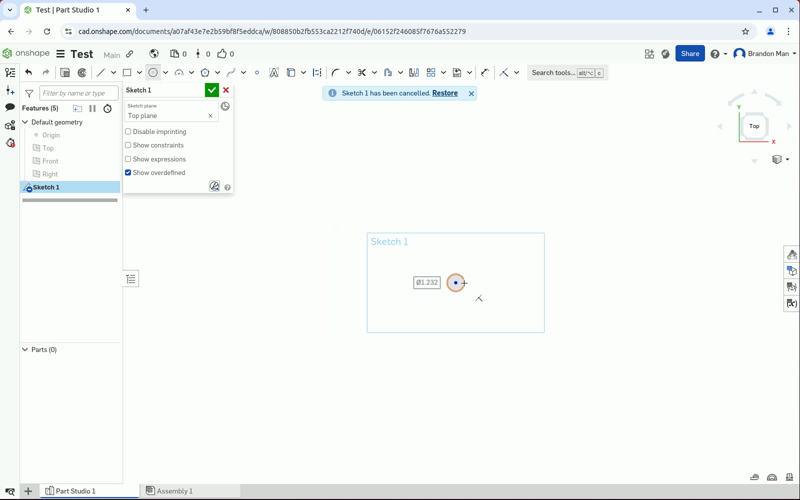
scroll(-6)
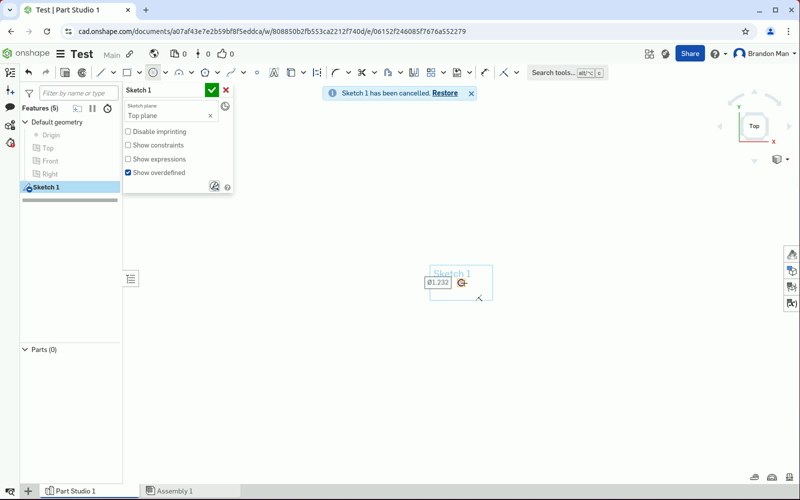
key(esc)
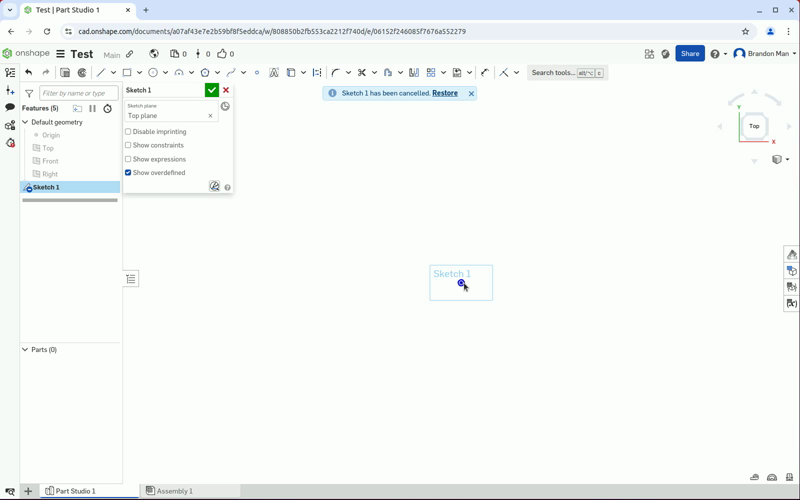
mouse_move(459, 281)
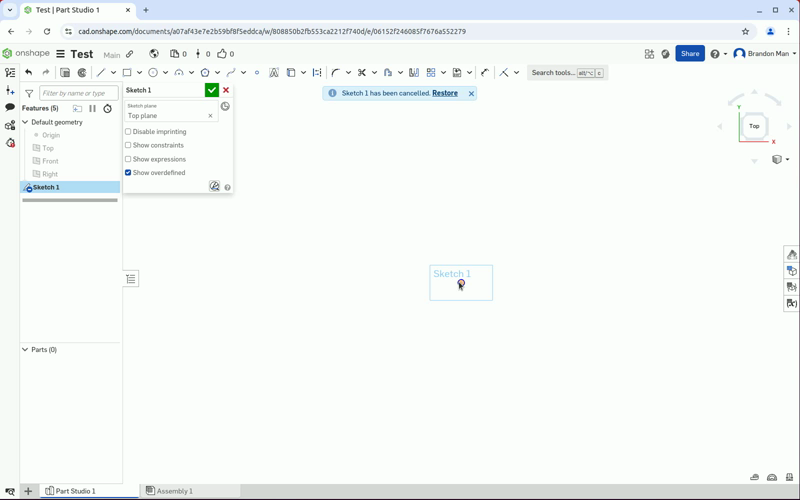
scroll(6)
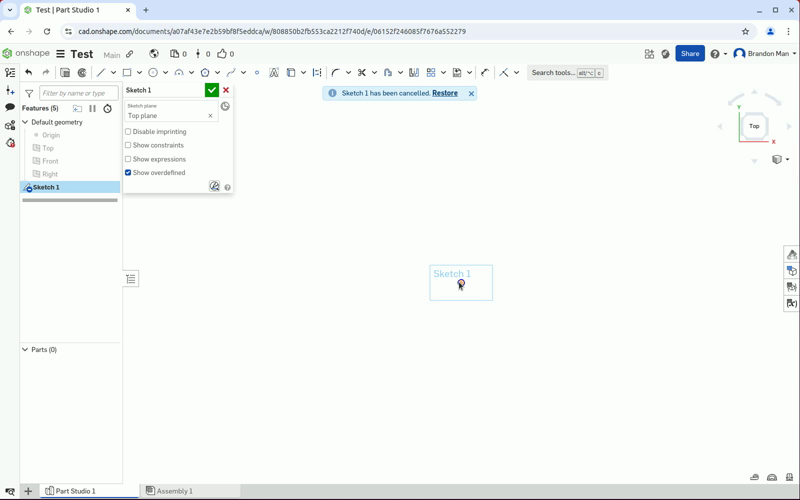
scroll(6)
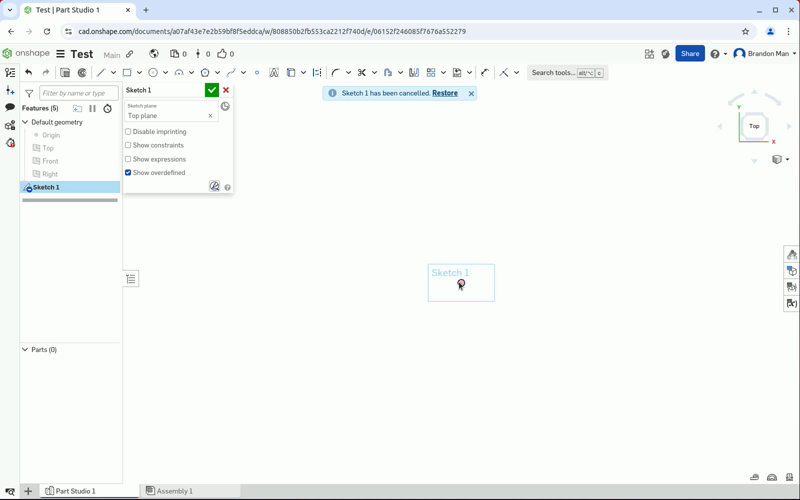
scroll(6)
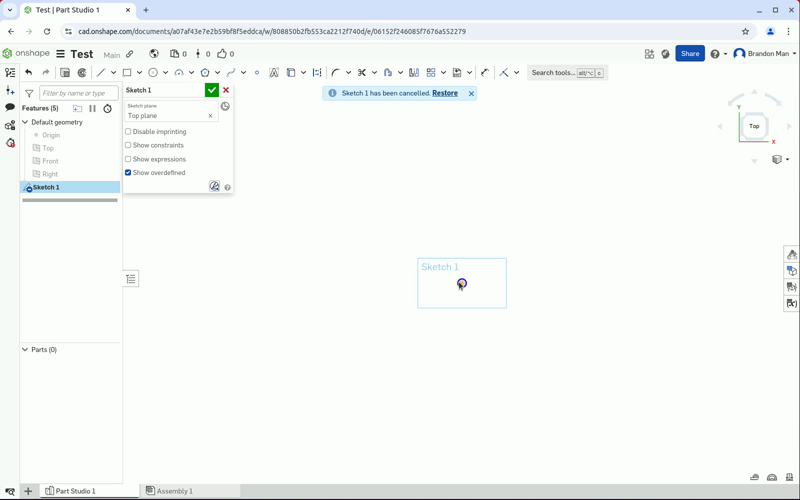
scroll(6)
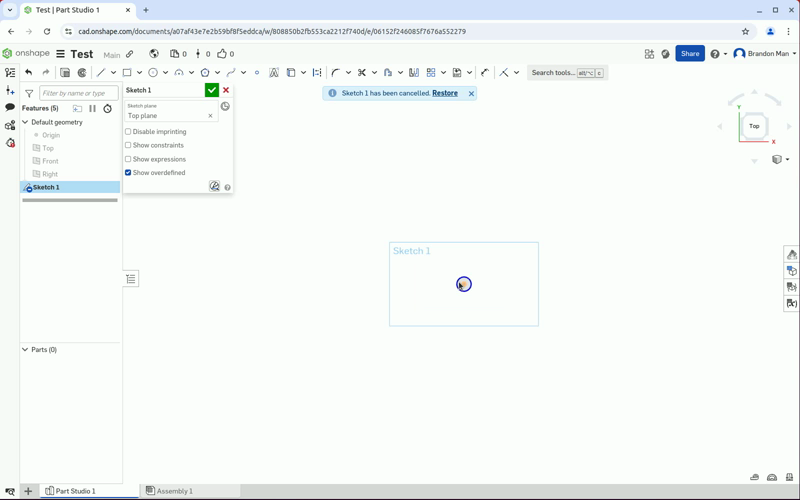
scroll(6)
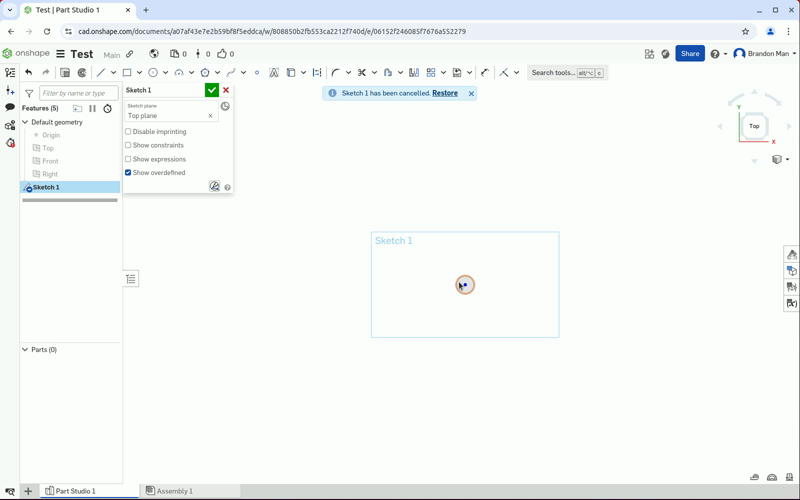
scroll(6)
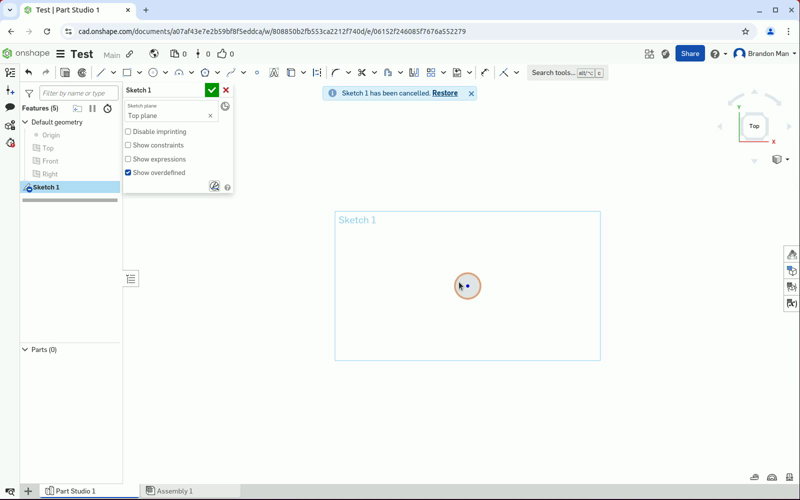
scroll(6)
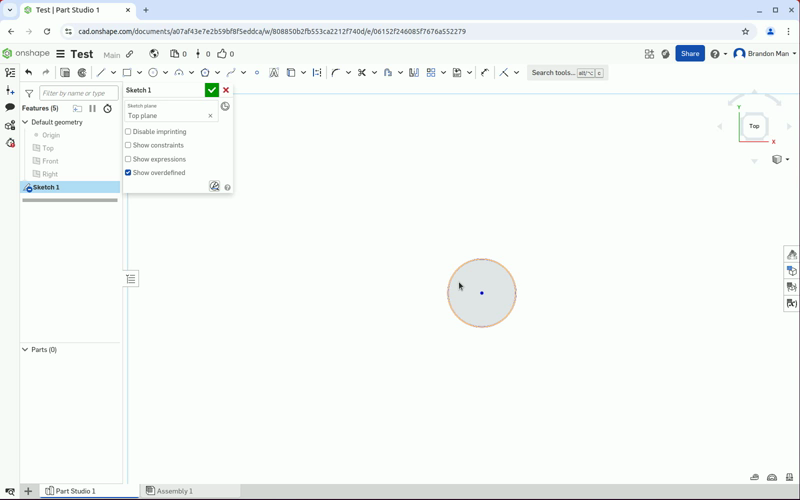
click(459, 281)
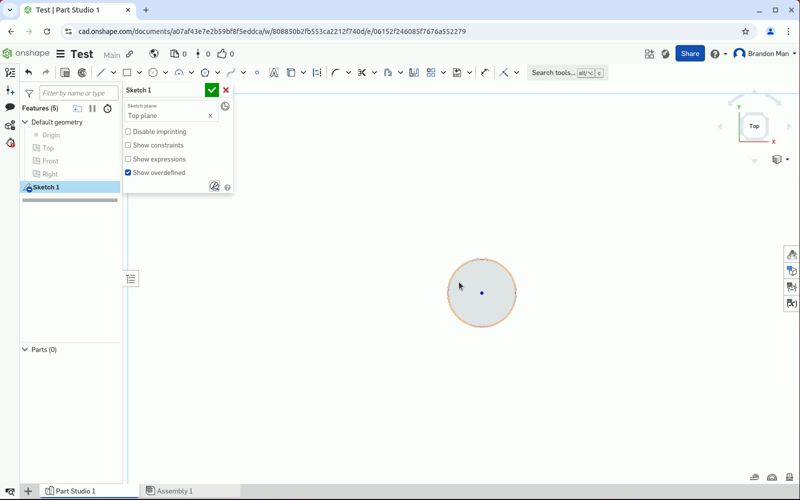
scroll(-6)
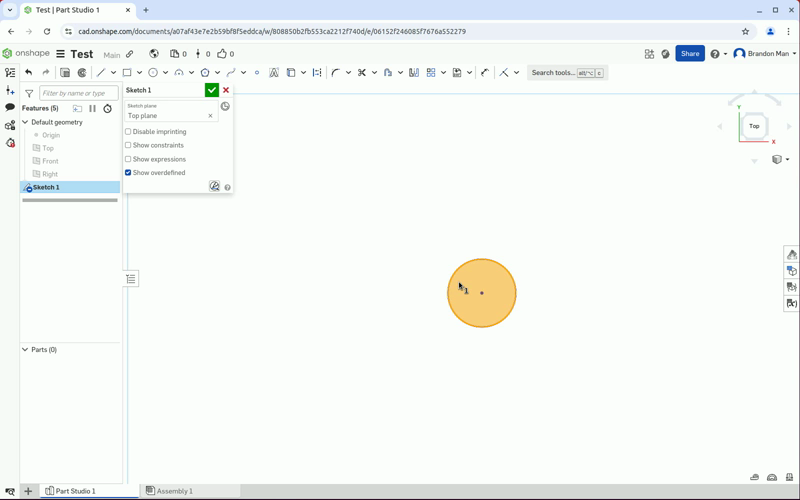
scroll(-6)
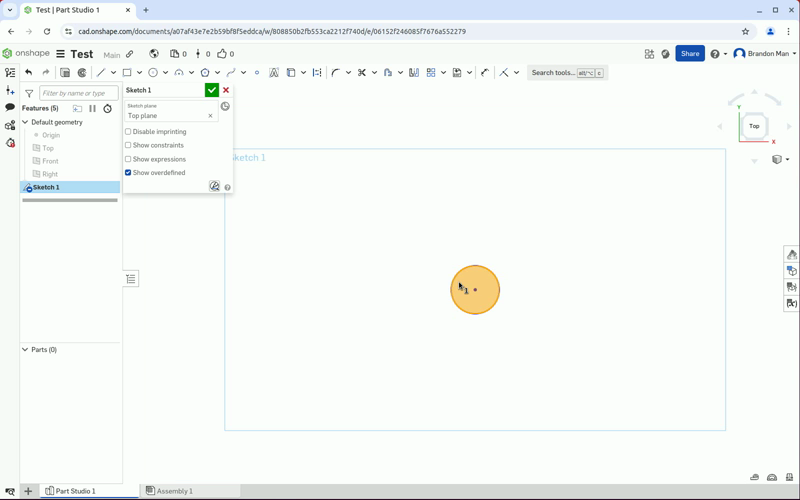
scroll(-6)
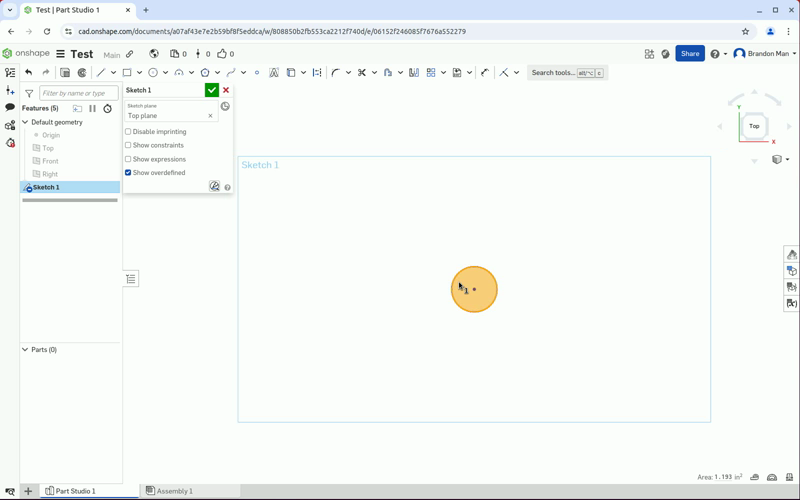
scroll(-6)
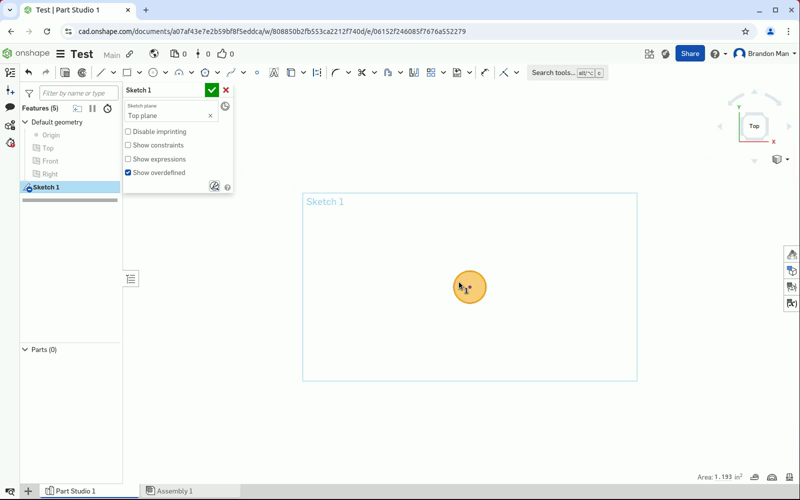
scroll(-6)
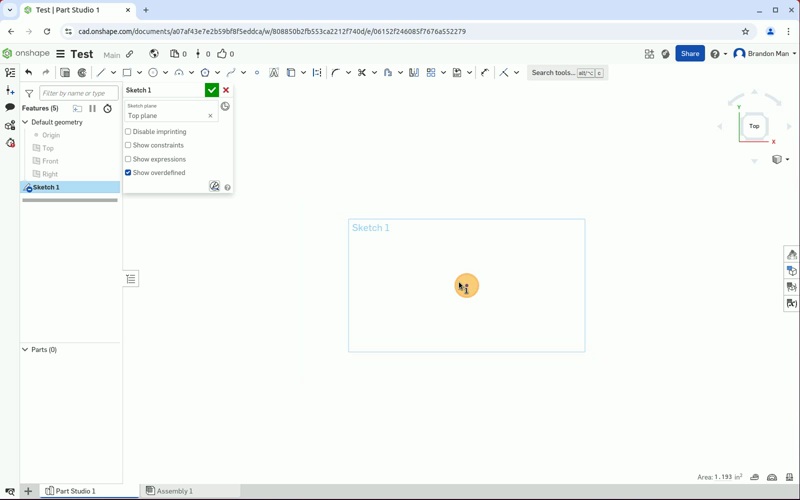
scroll(-6)
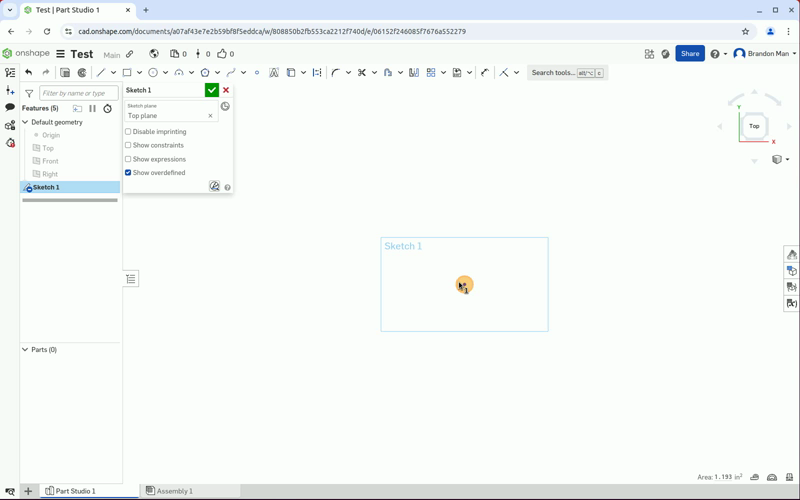
scroll(-6)
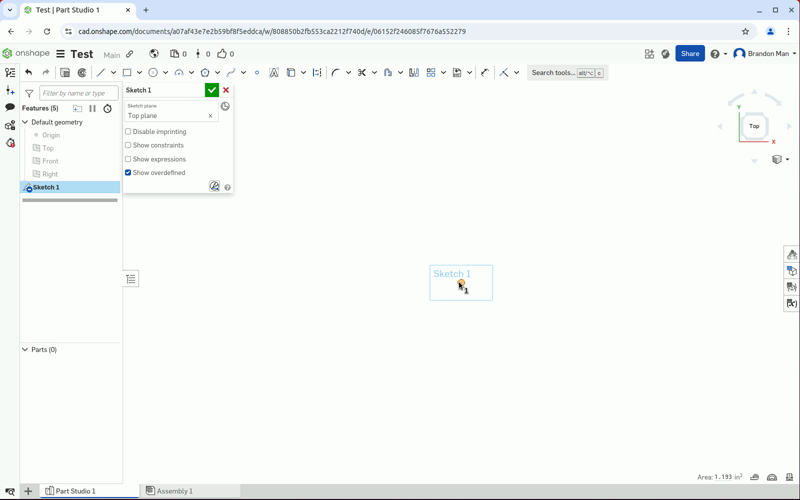
mouse_move(73, 352)
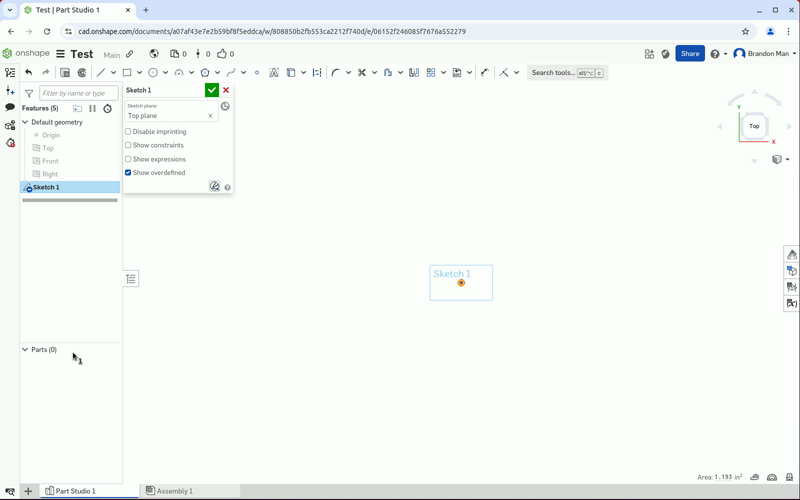
key(shift+y)
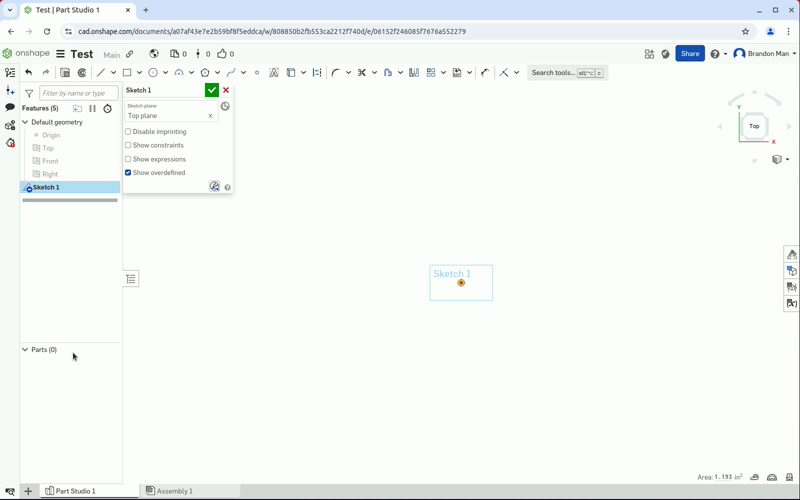
key(shift+e)
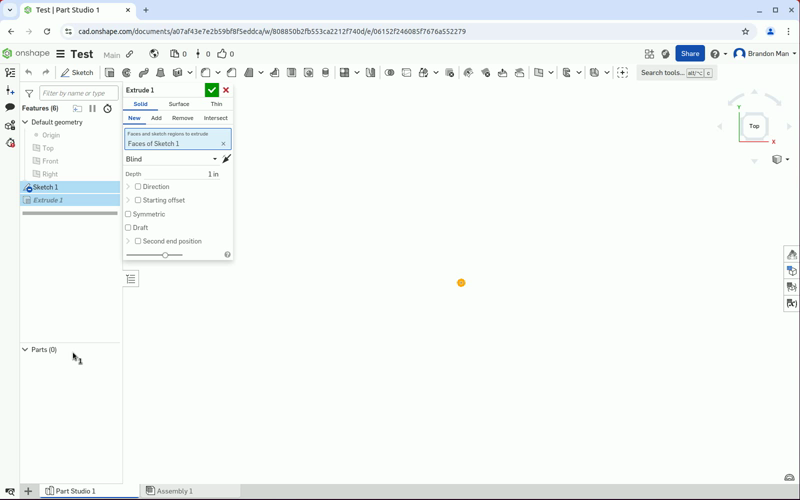
mouse_move(143, 106)
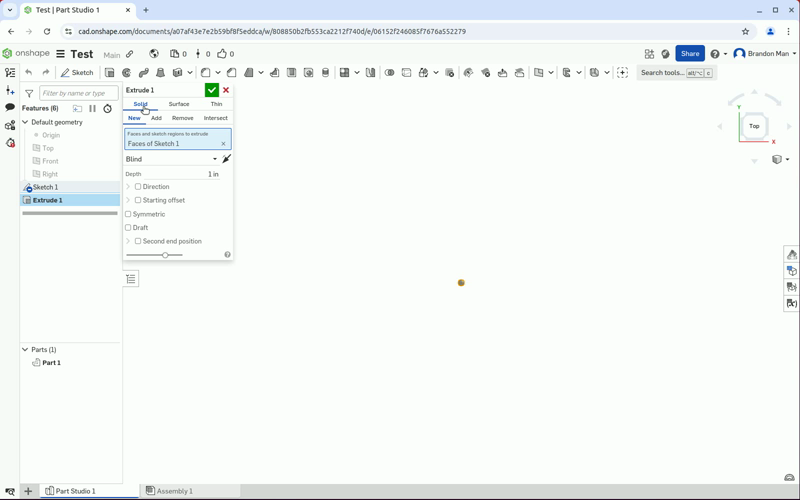
click(143, 106)
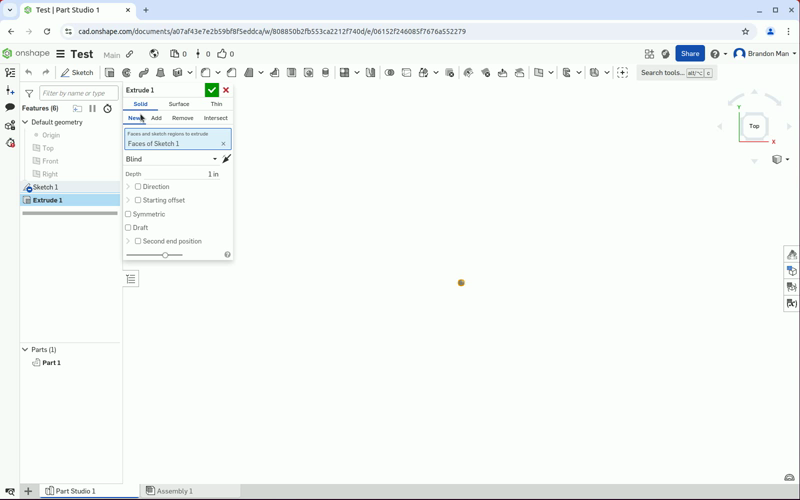
mouse_move(137, 120)
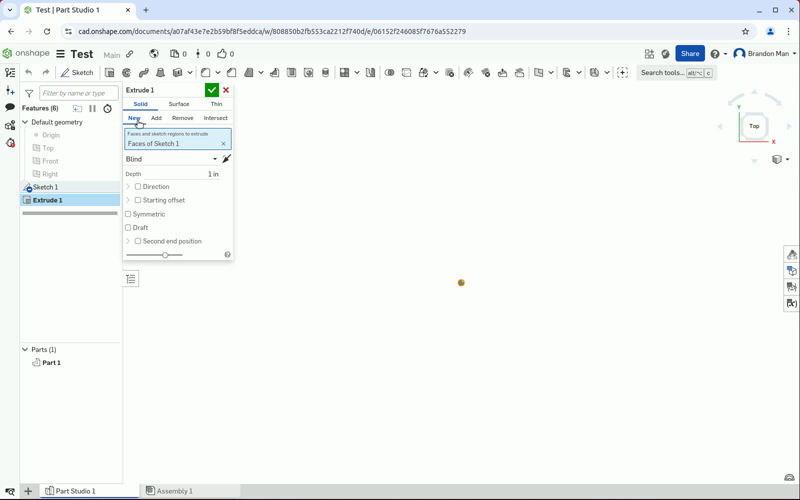
click(137, 120)
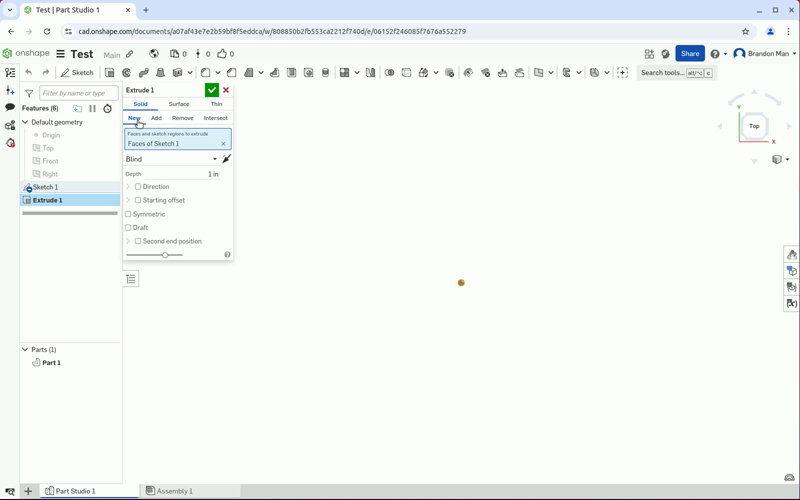
key(tab, 4)
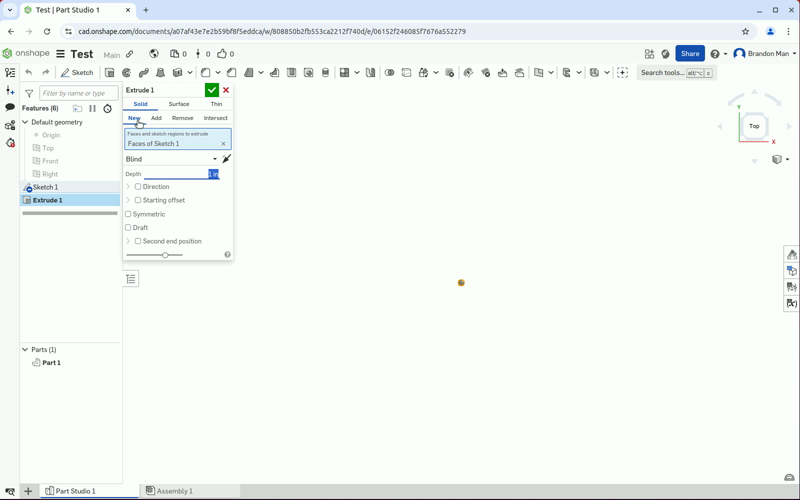
text(46.216)
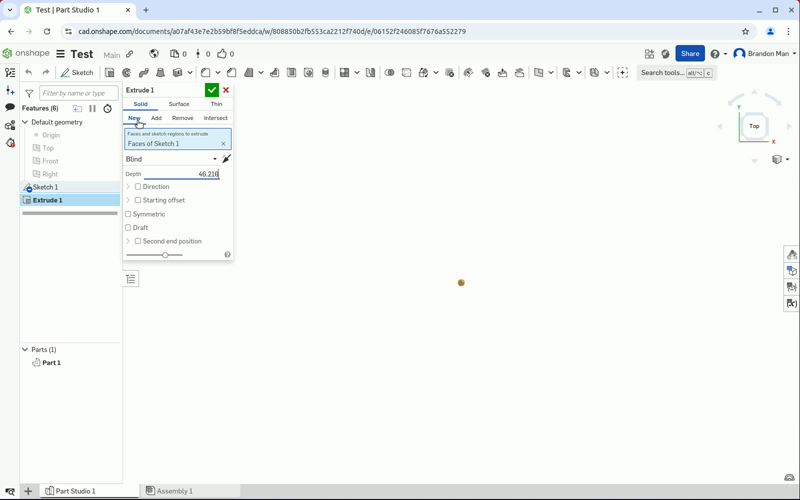
key(tab, 3)
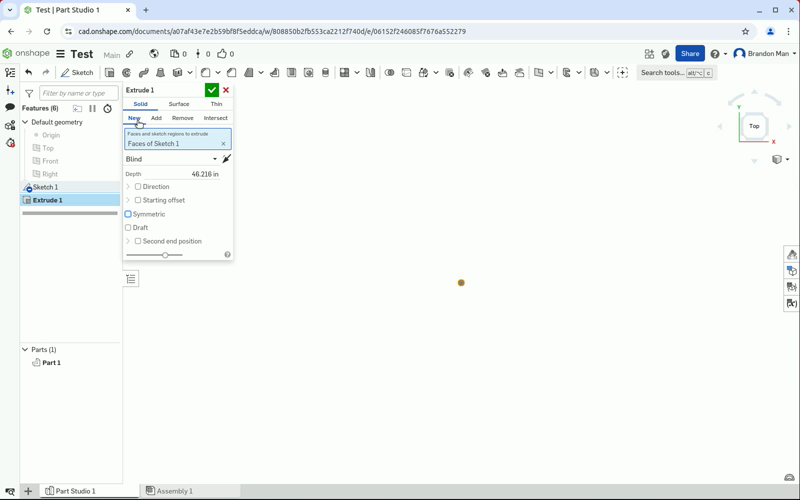
key(space)
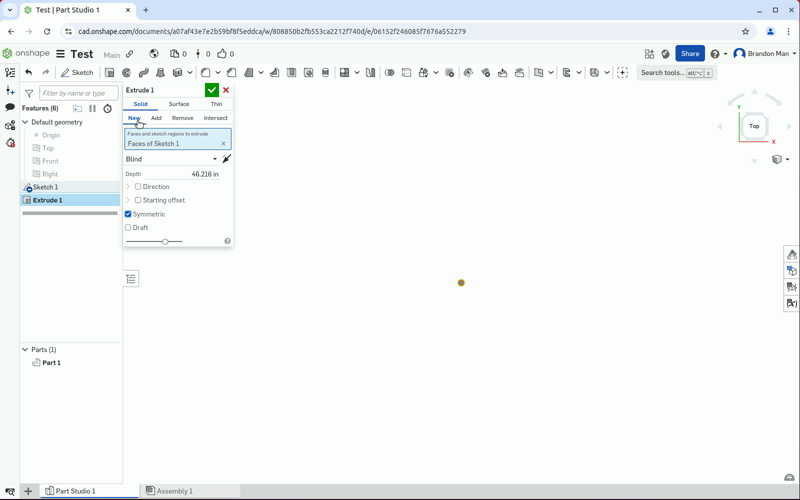
key(enter)
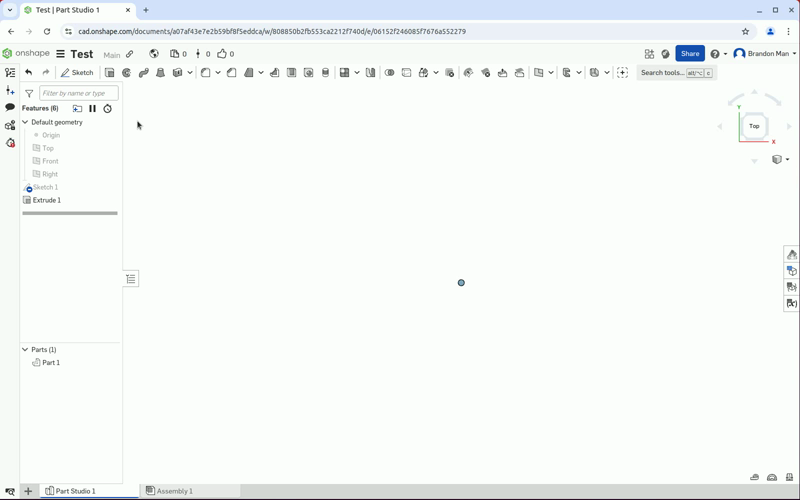
key(shift+h)
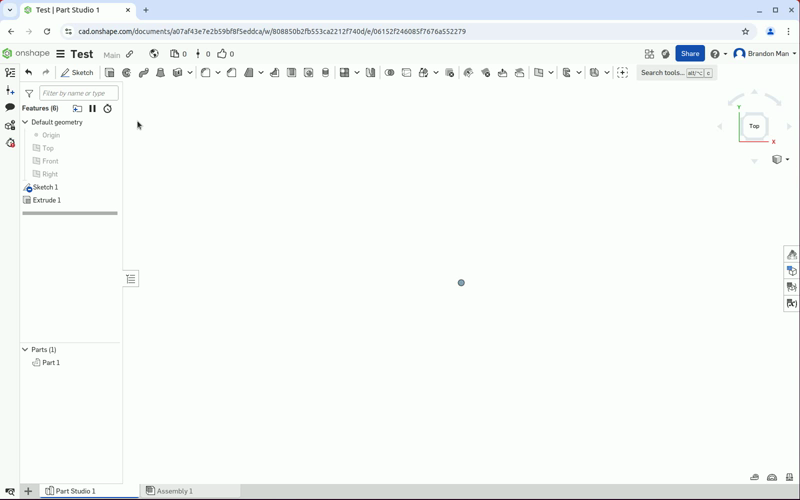
key(shift+h)
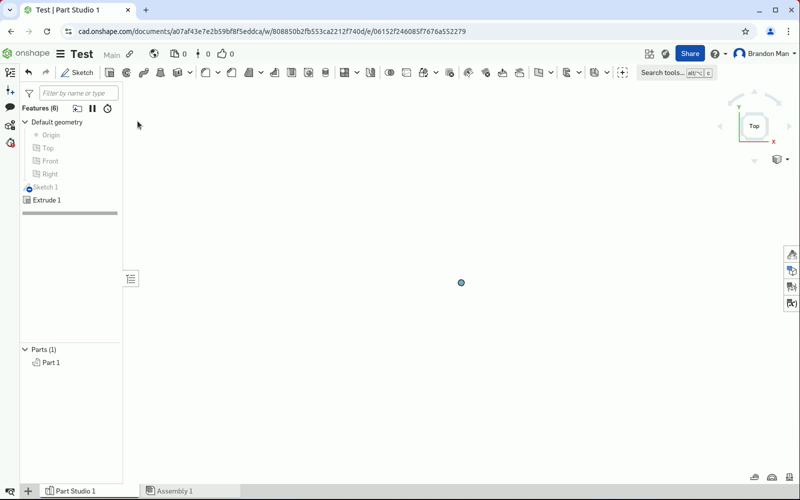
mouse_move(73, 189)
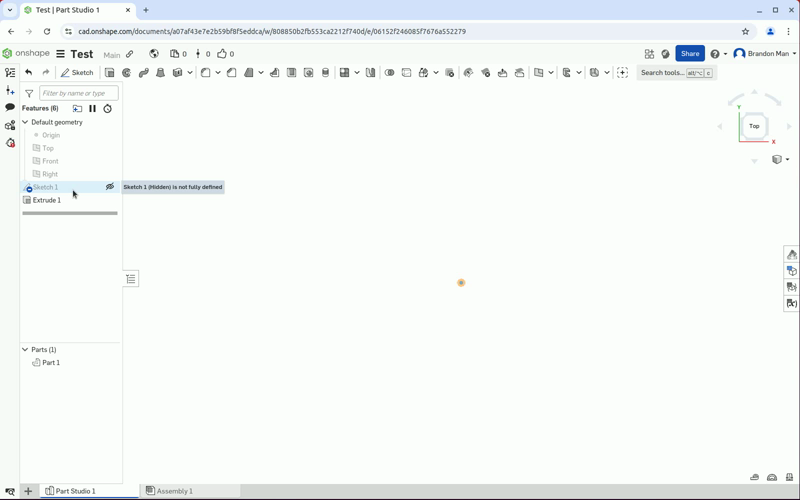
click(73, 189)
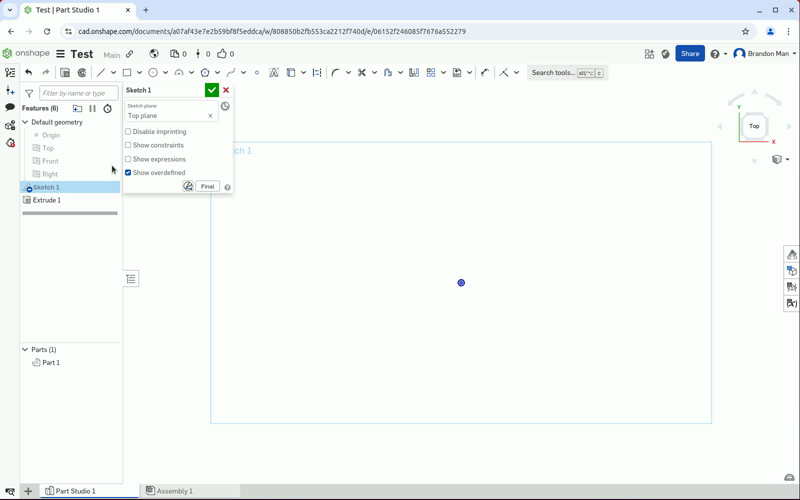
mouse_move(229, 92)
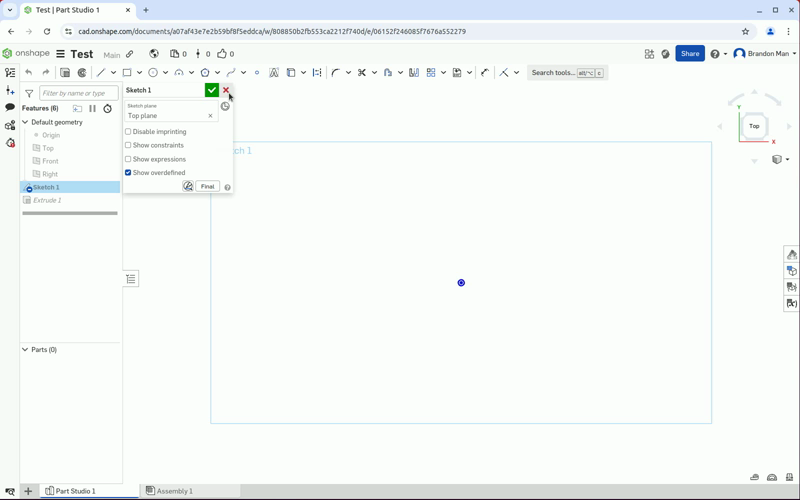
click(229, 92)
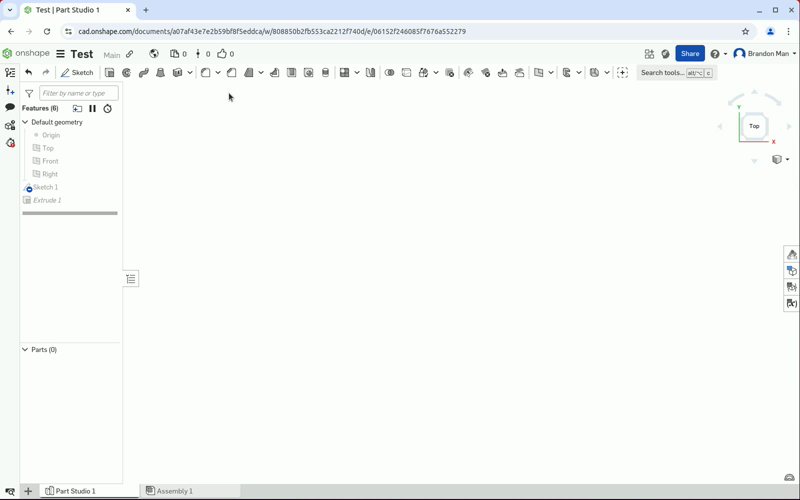
mouse_move(73, 352)
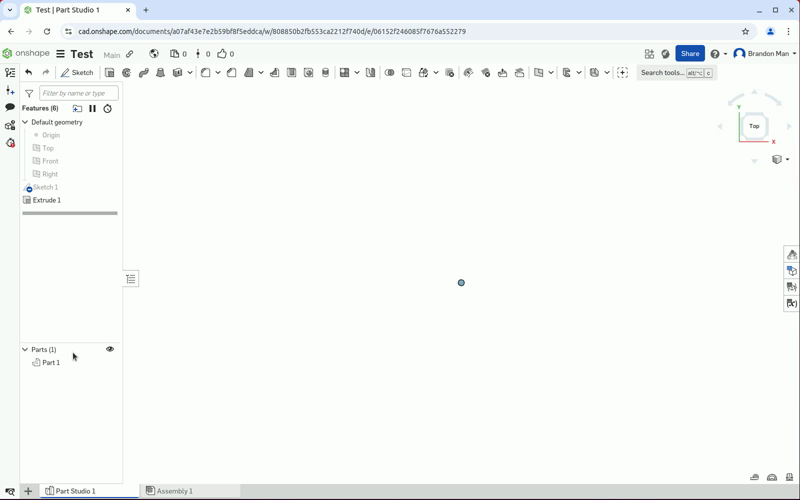
key(y)
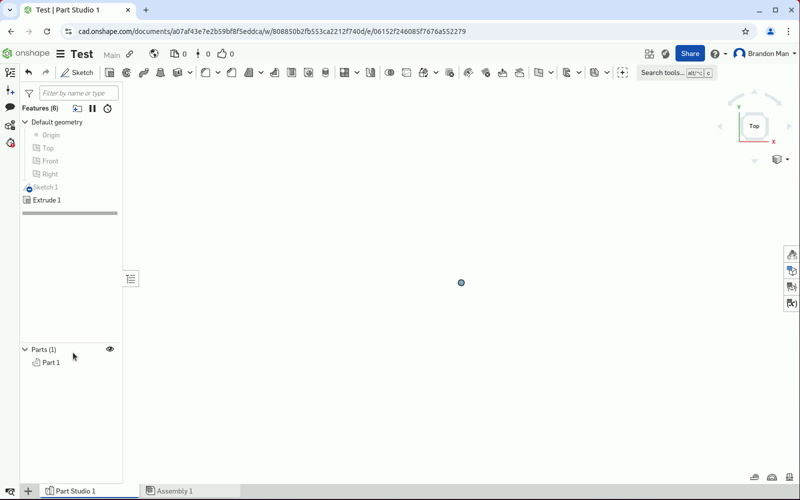
key(shift+p)
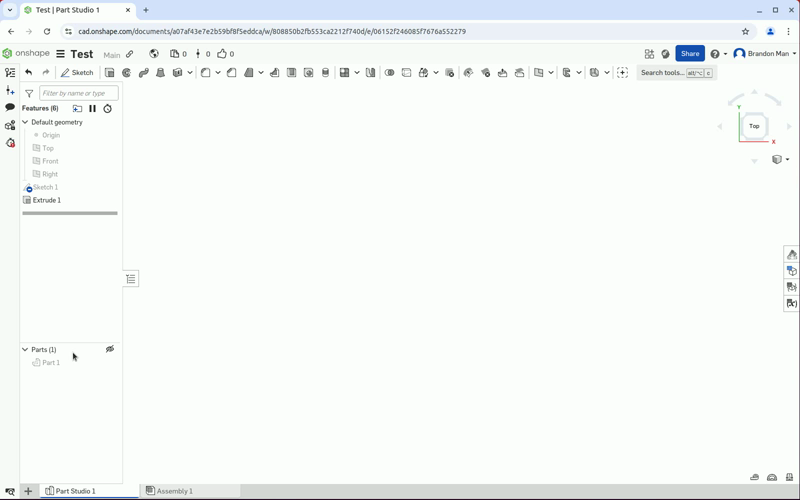
key(space)
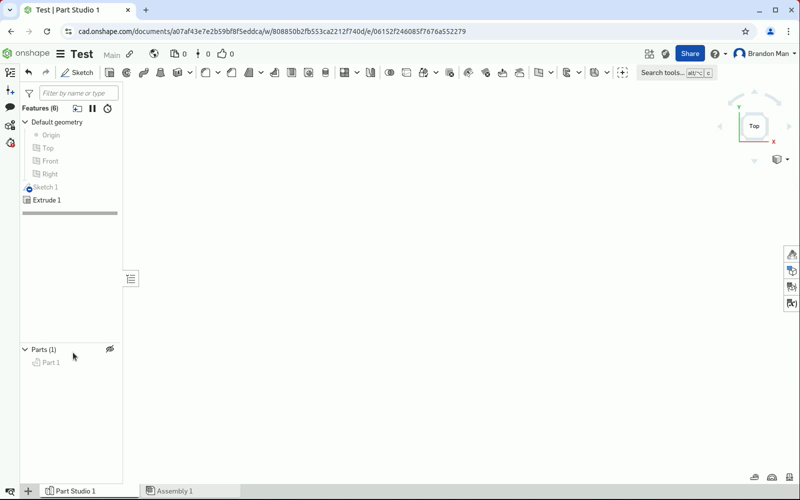
key_down(shift)
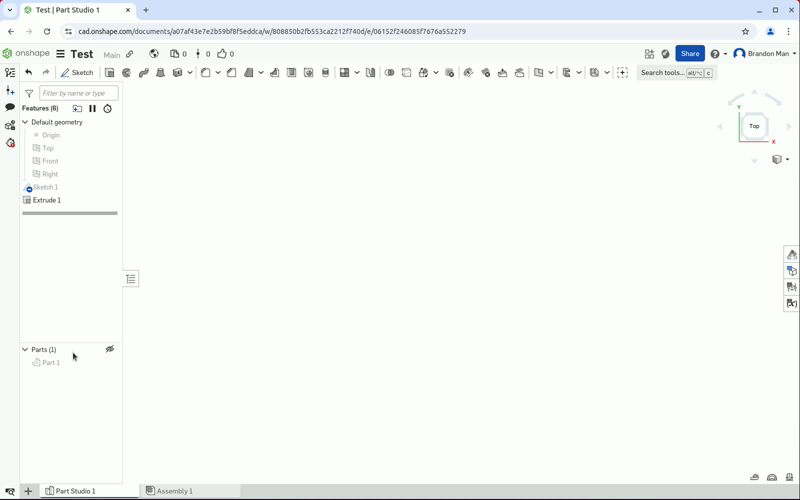
key(up)
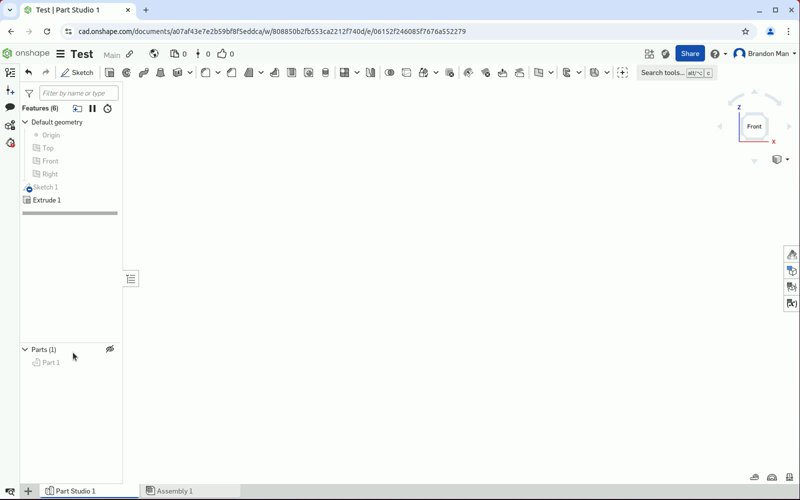
key_up(shift)
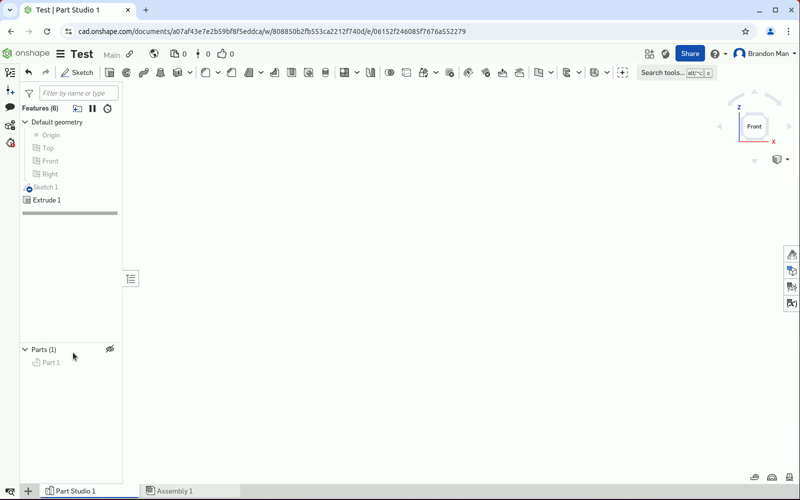
key(space)
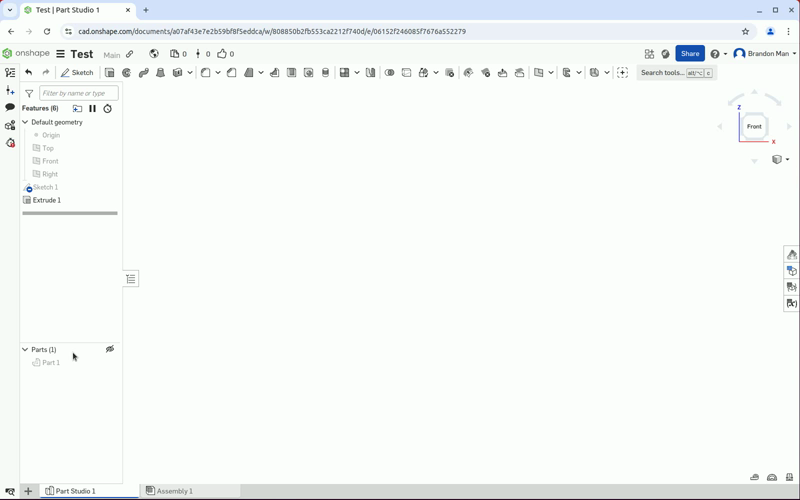
key_down(shift)
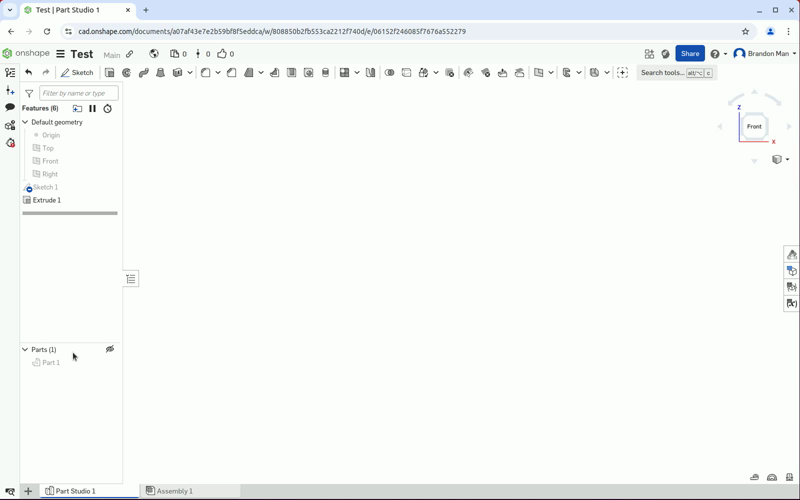
key(left)
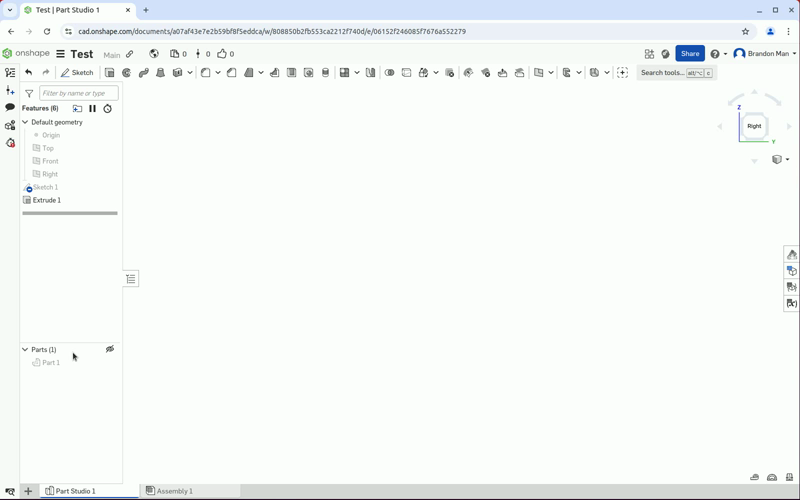
key_up(shift)
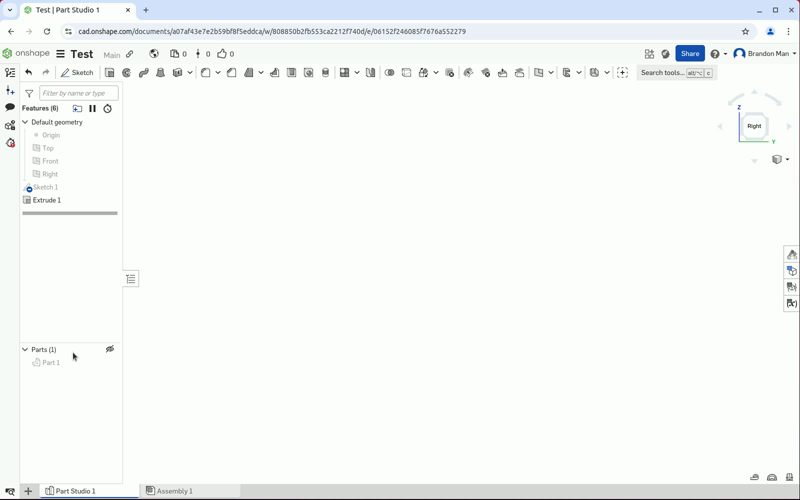
mouse_move(73, 352)
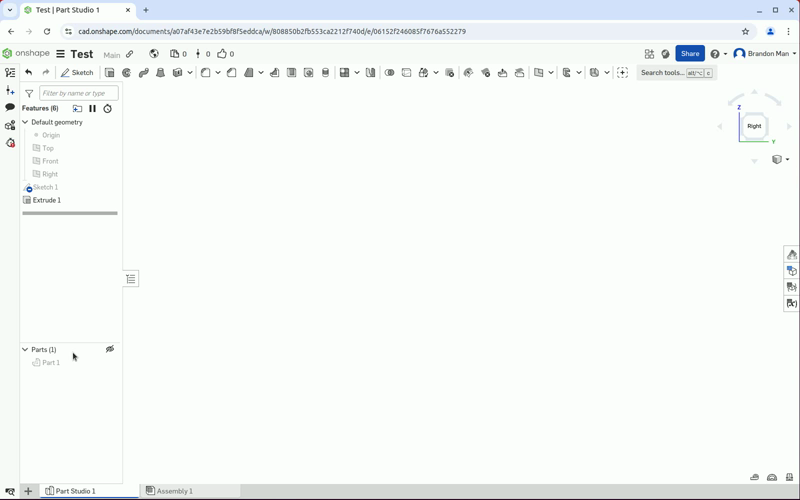
key(shift+y)
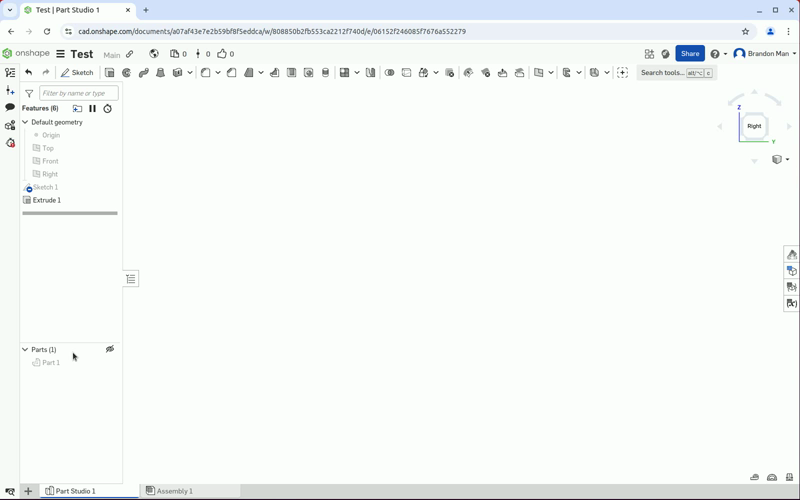
key(shift+s)
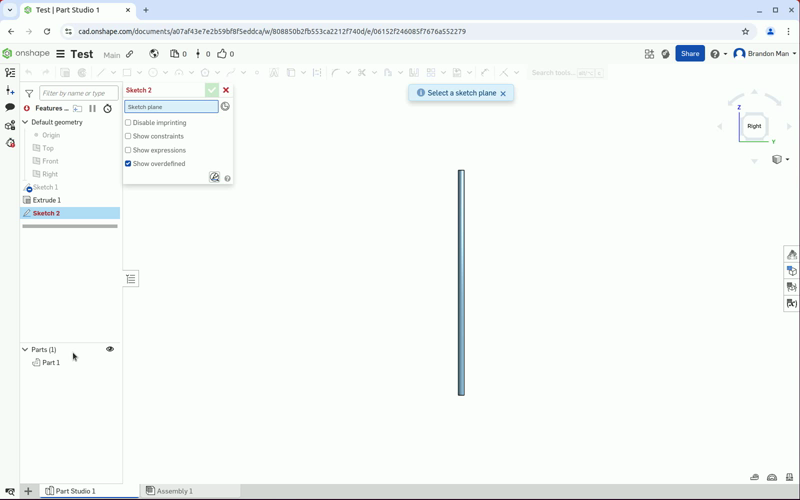
mouse_move(73, 176)
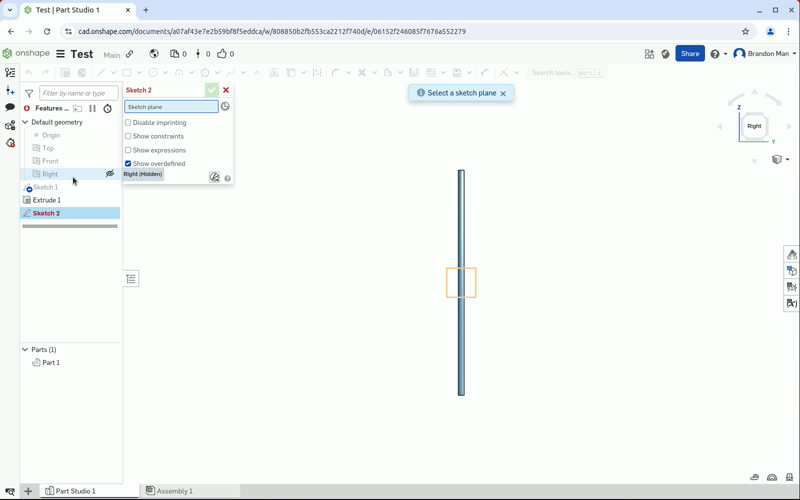
click(73, 176)
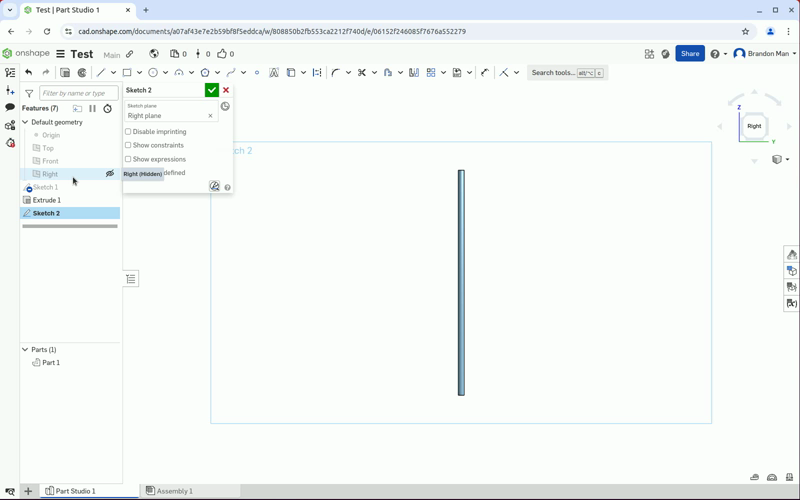
mouse_move(73, 352)
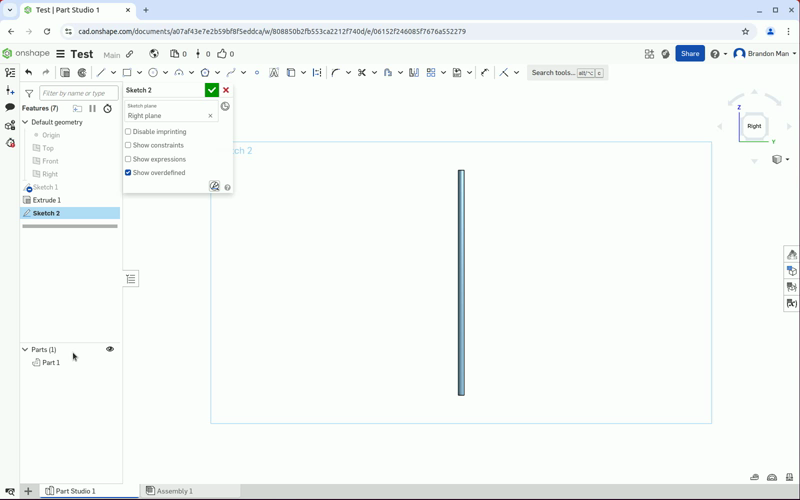
key(y)
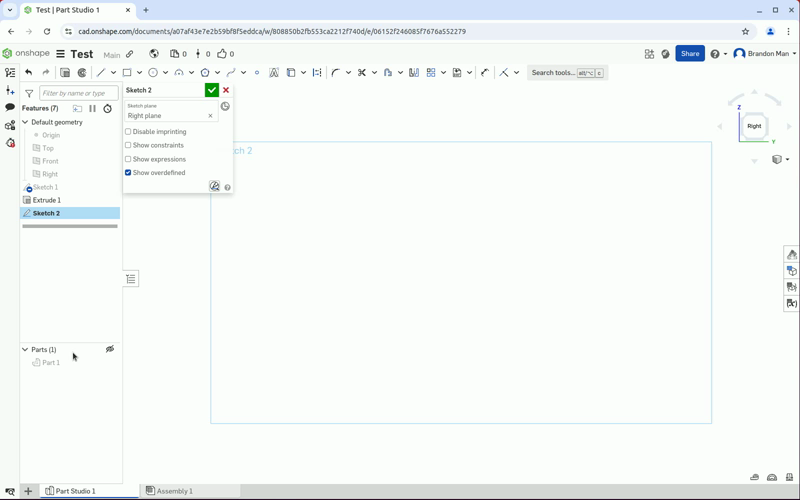
key(c)
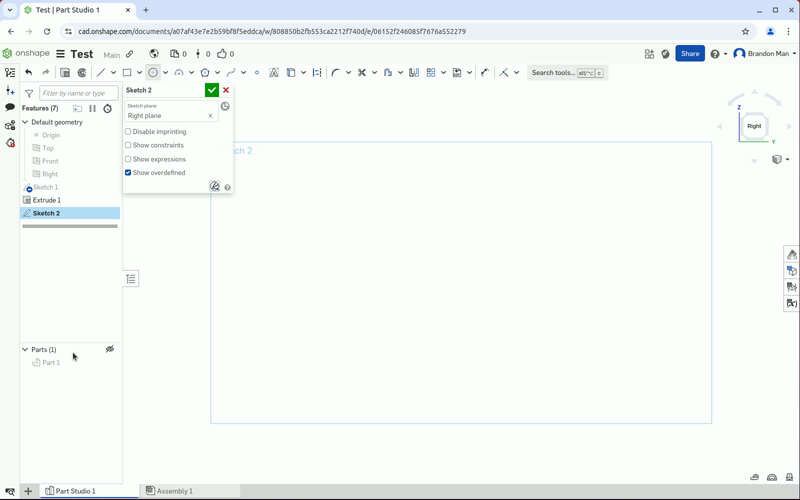
key_down(shift)
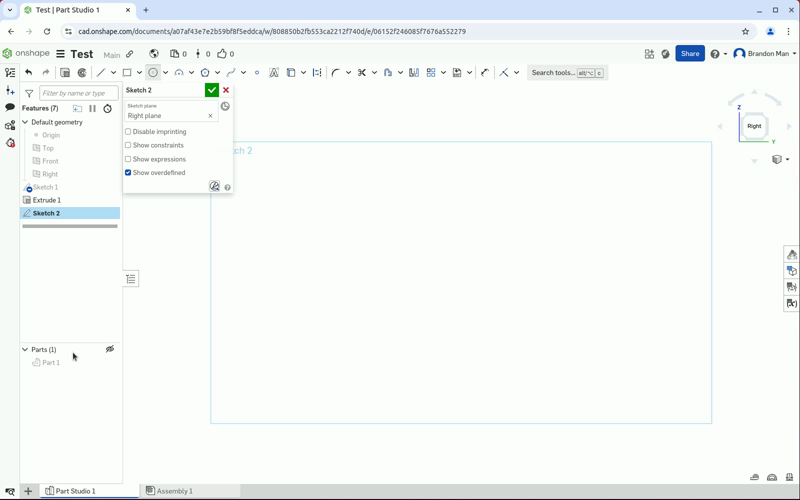
mouse_move(461, 391)
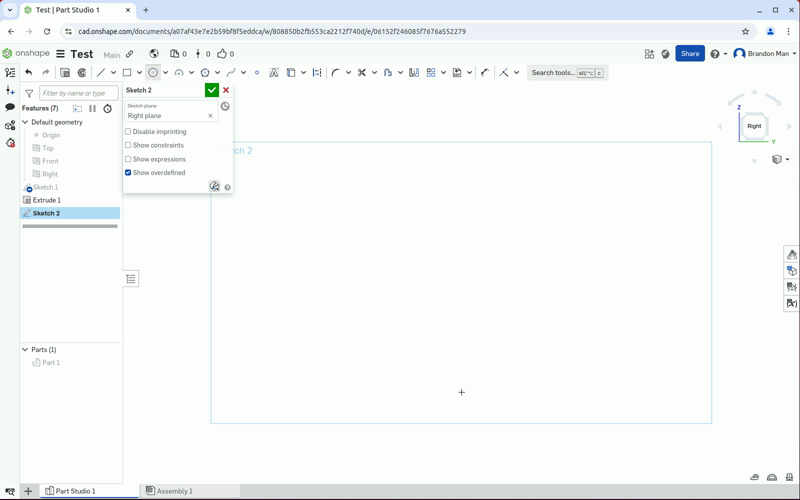
click(461, 391)
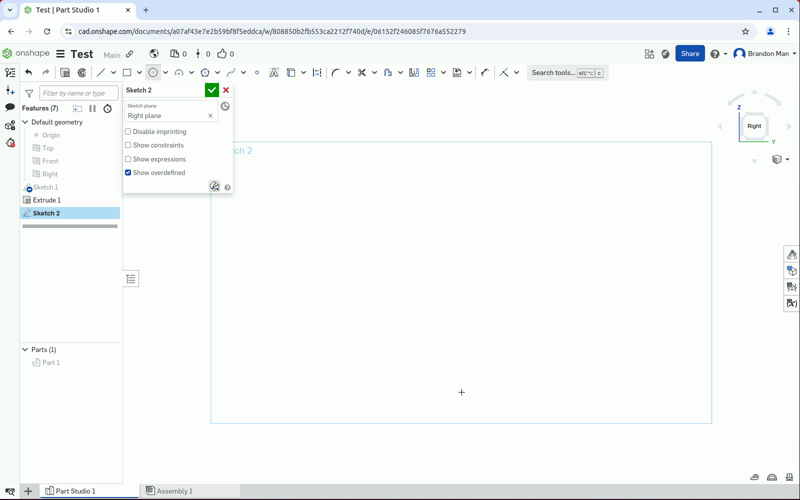
key_up(shift)
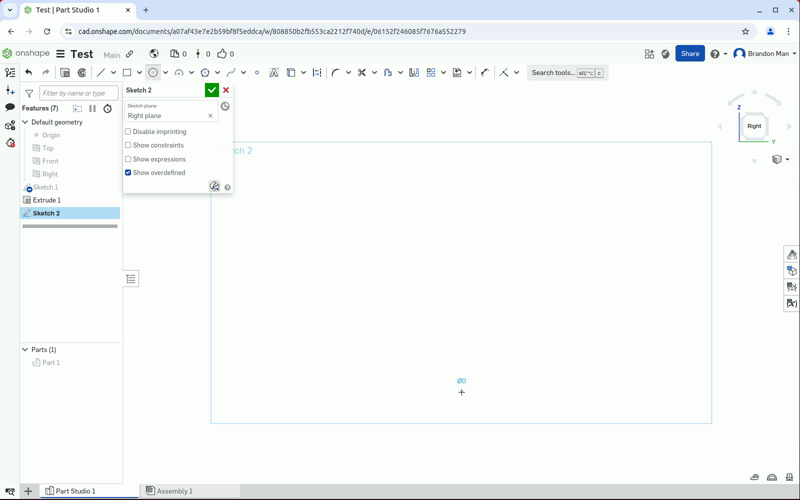
mouse_move(463, 391)
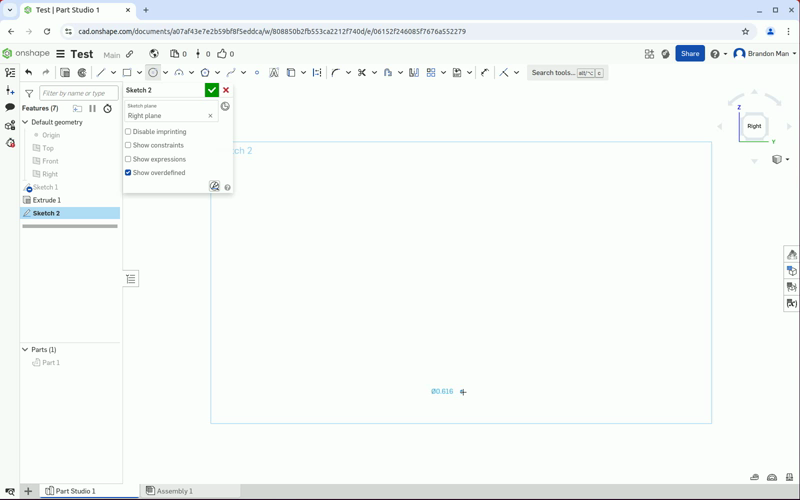
scroll(6)
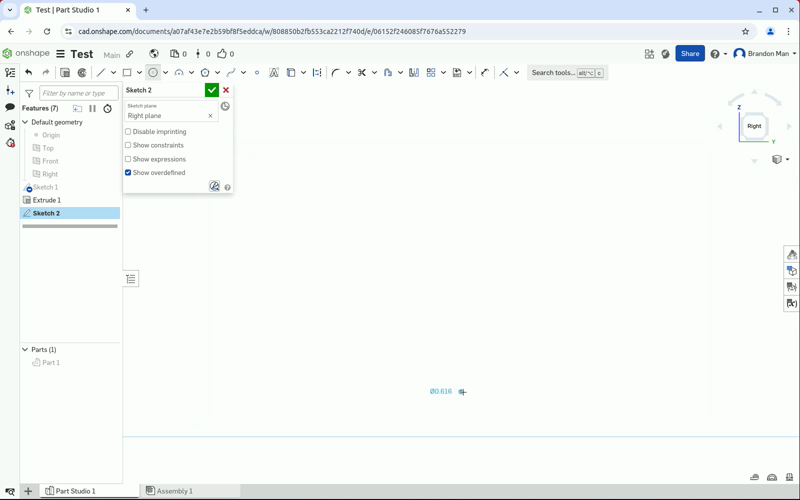
scroll(6)
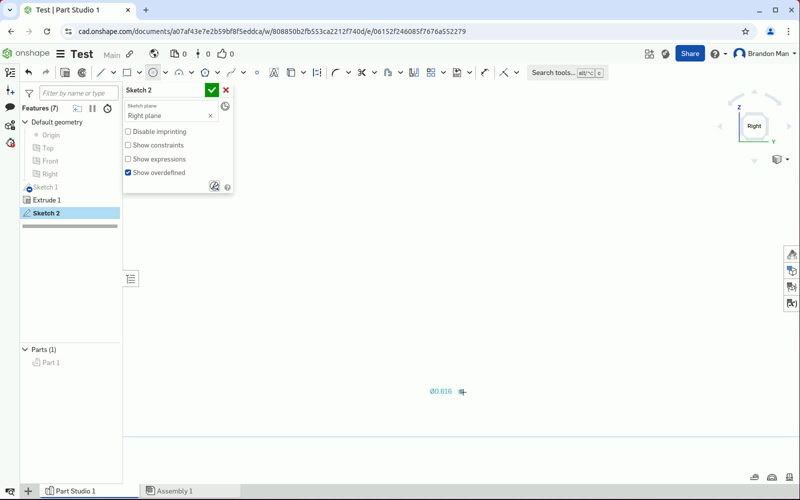
scroll(6)
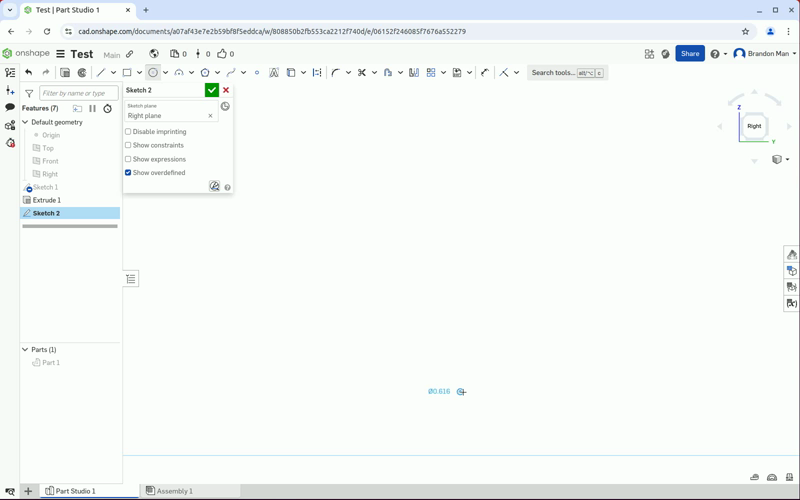
scroll(6)
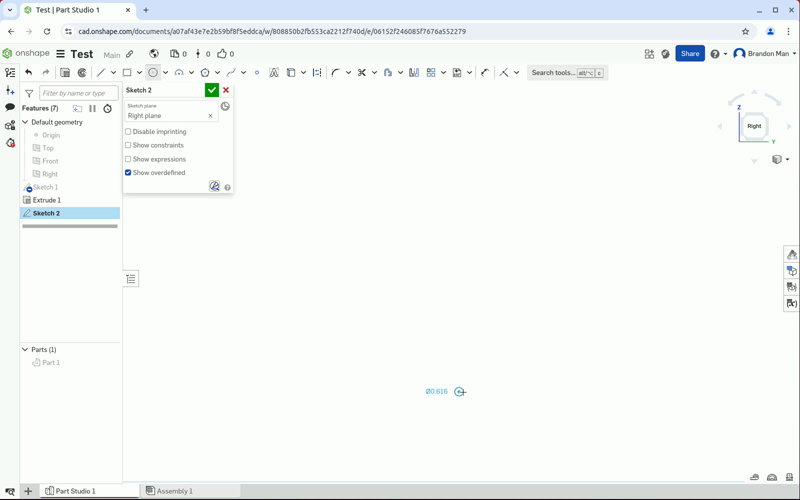
scroll(6)
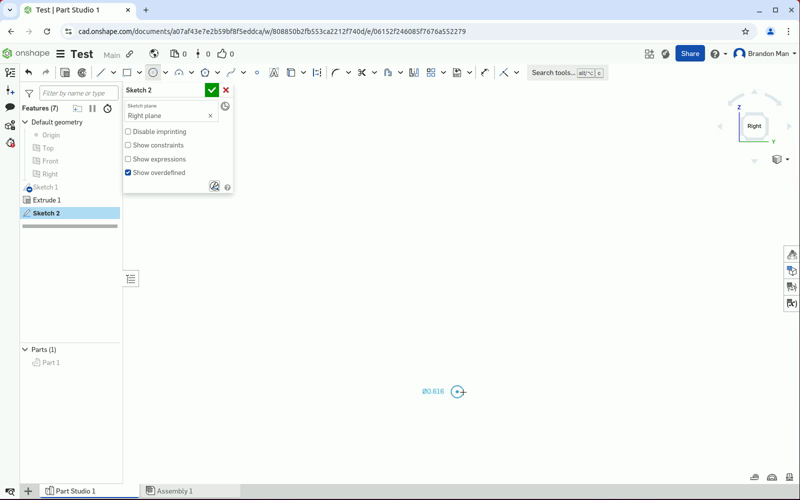
scroll(6)
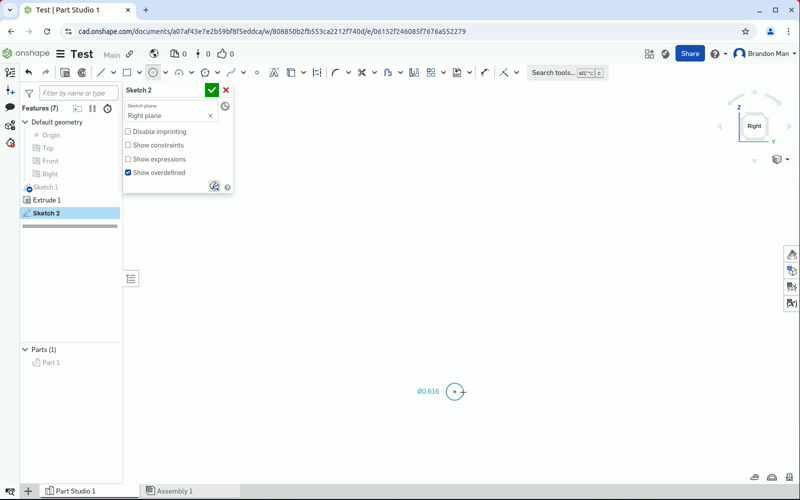
scroll(6)
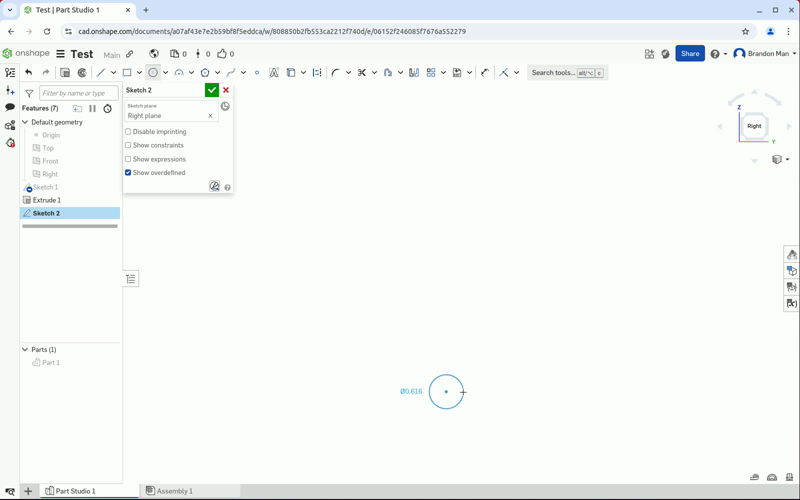
click(463, 391)
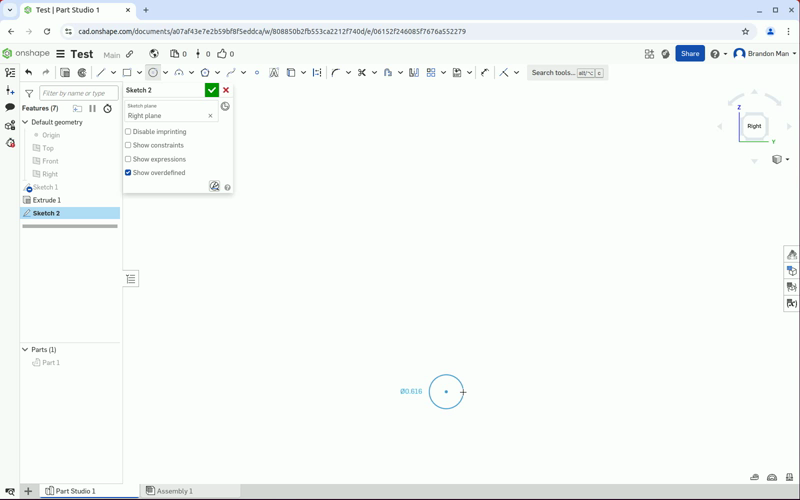
scroll(-6)
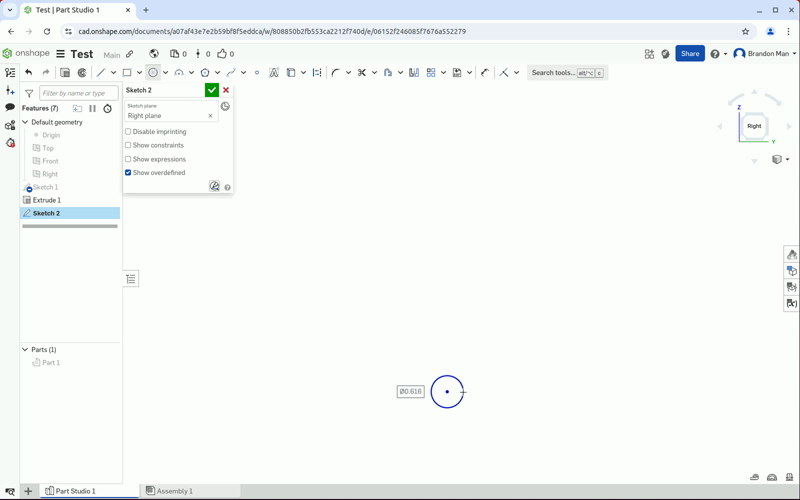
scroll(-6)
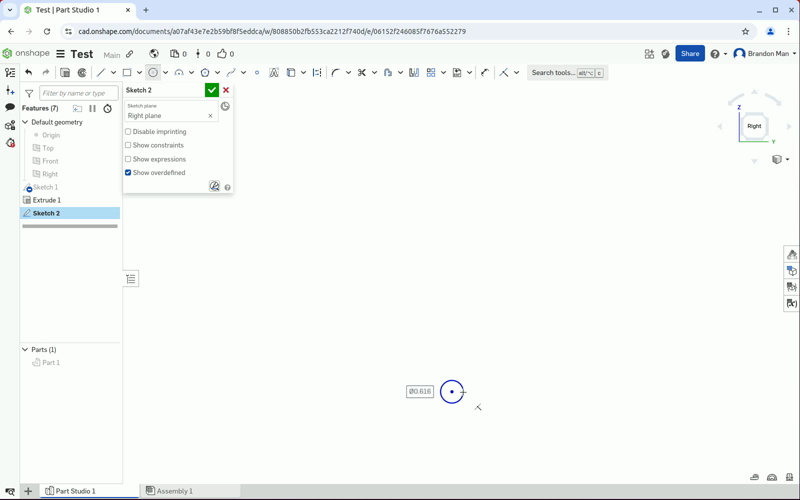
scroll(-6)
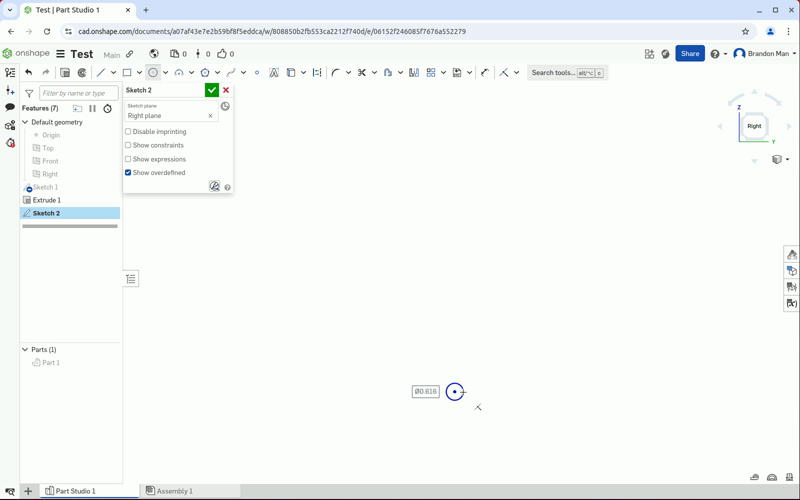
scroll(-6)
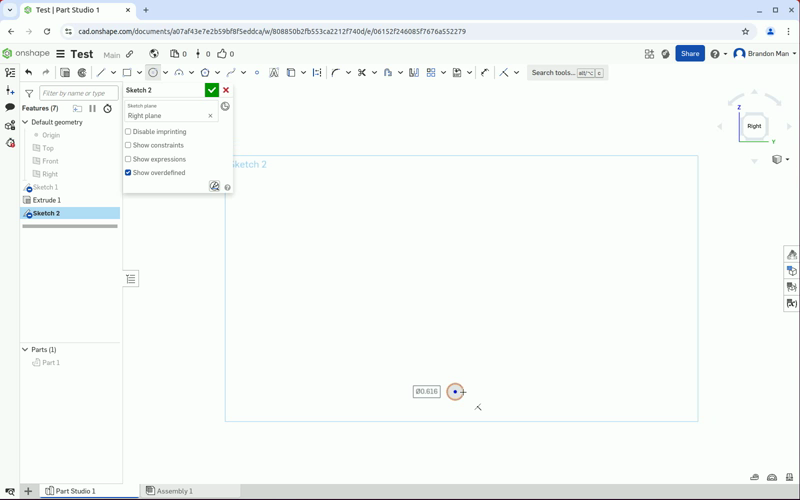
scroll(-6)
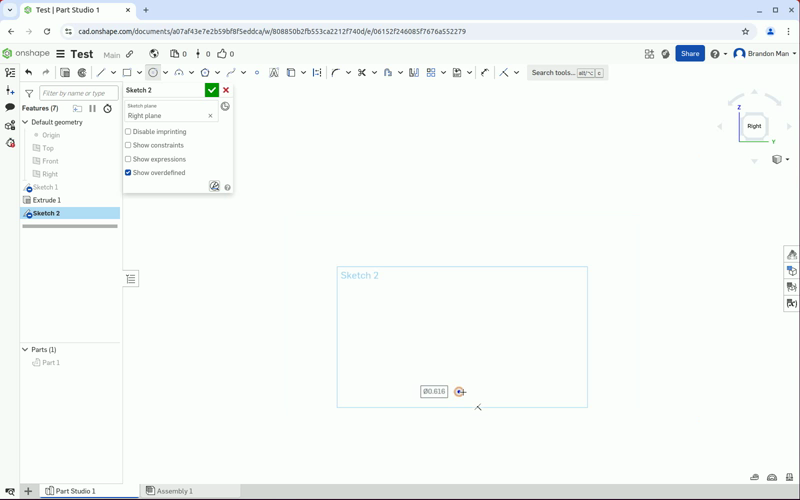
scroll(-6)
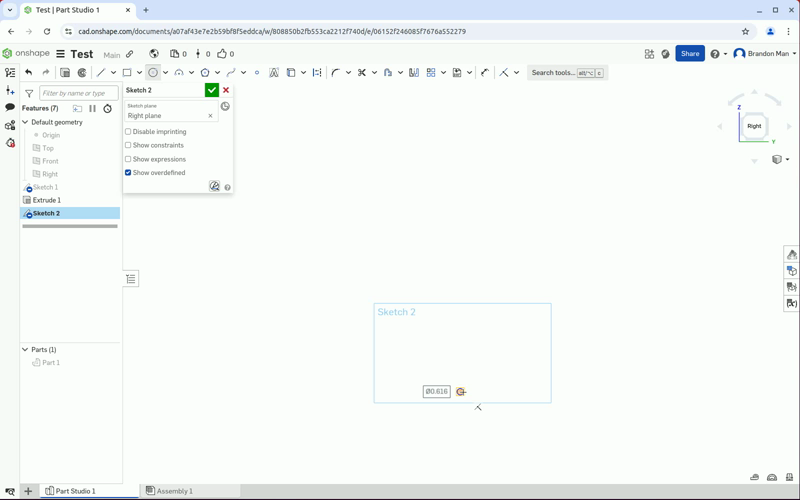
scroll(-6)
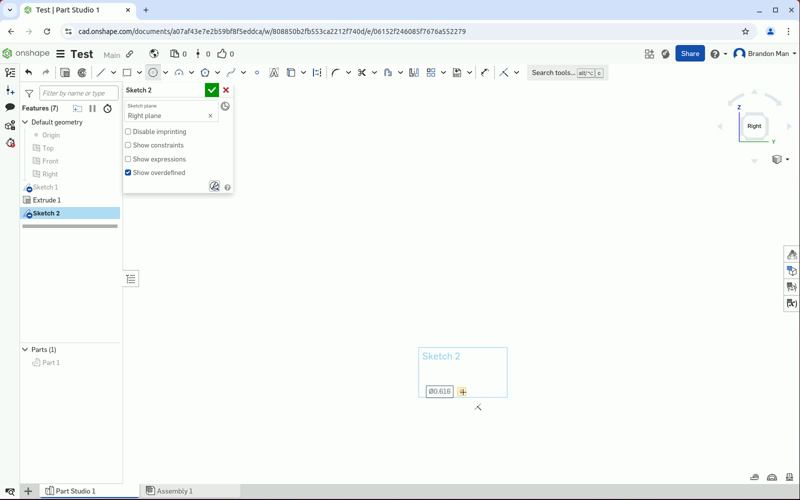
key(esc)
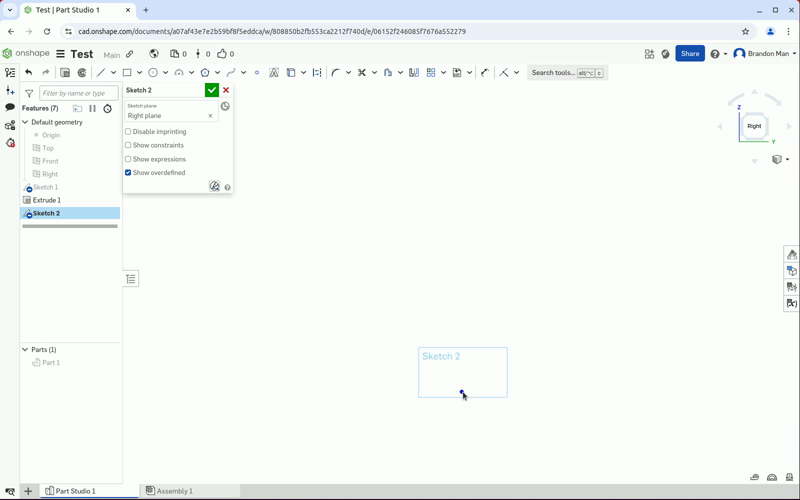
mouse_move(461, 391)
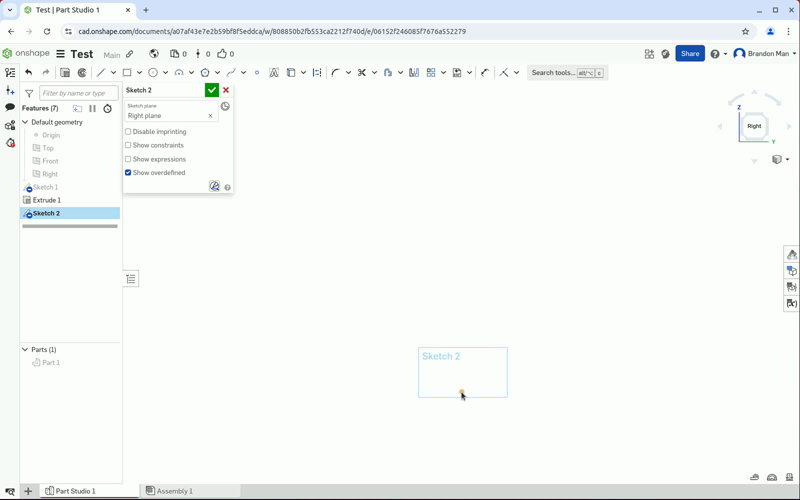
scroll(6)
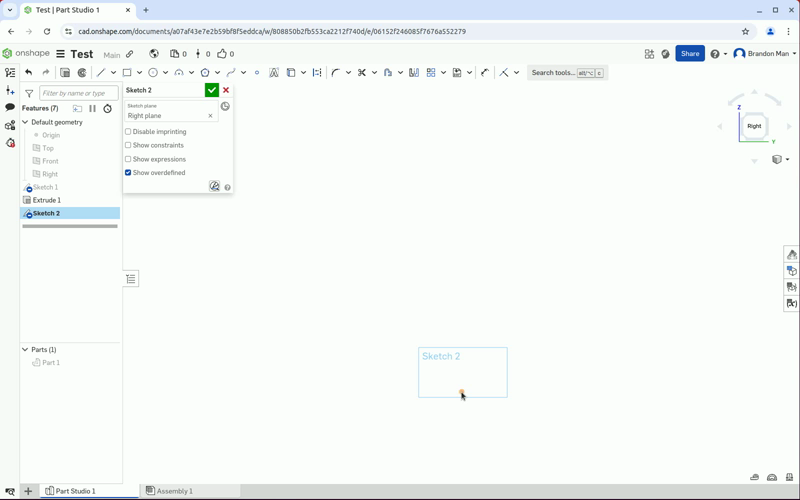
scroll(6)
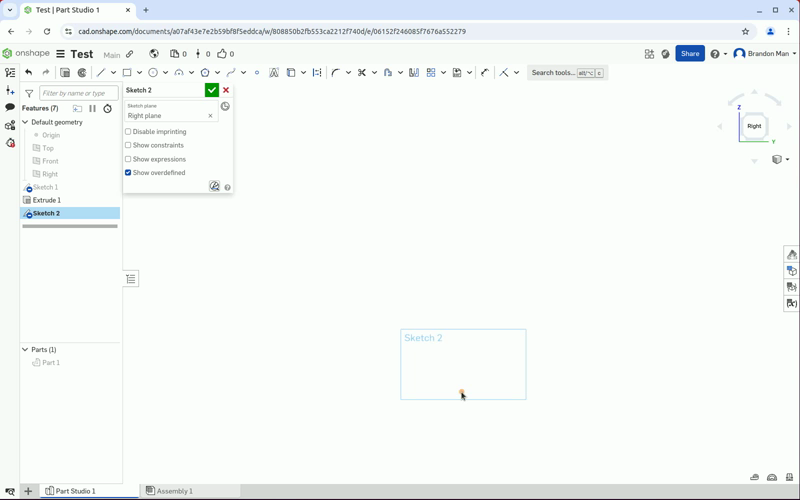
scroll(6)
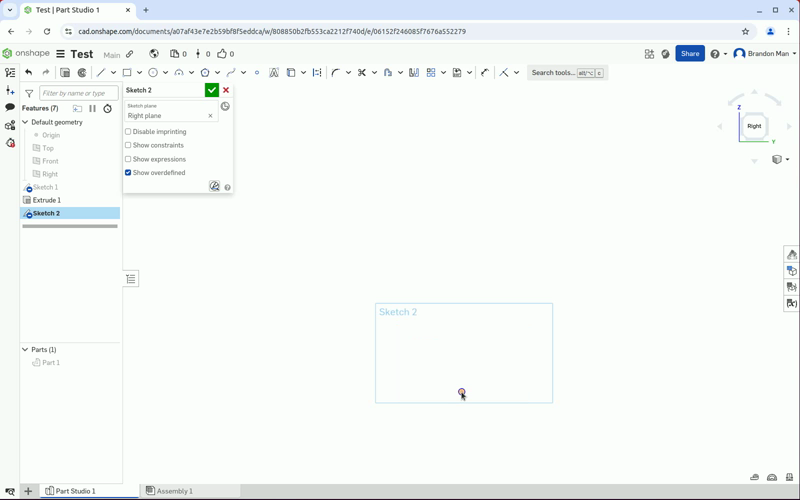
scroll(6)
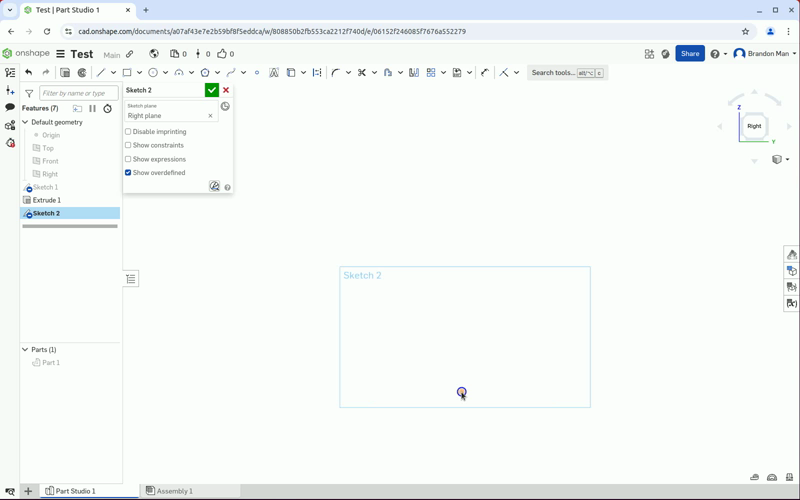
scroll(6)
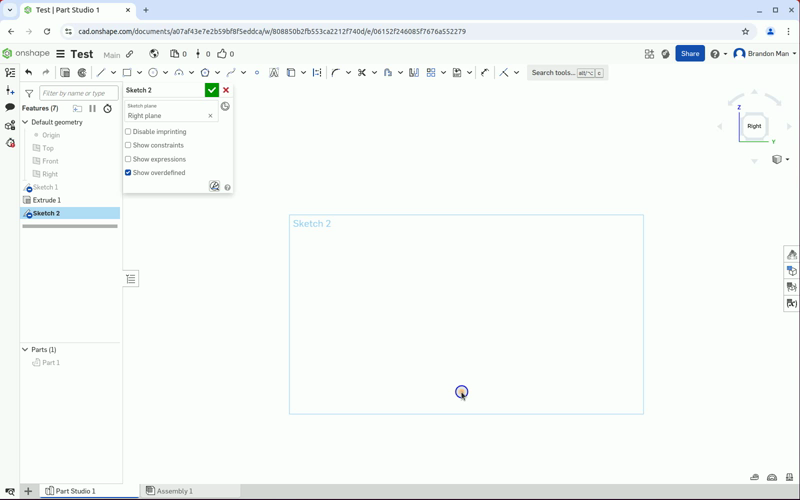
scroll(6)
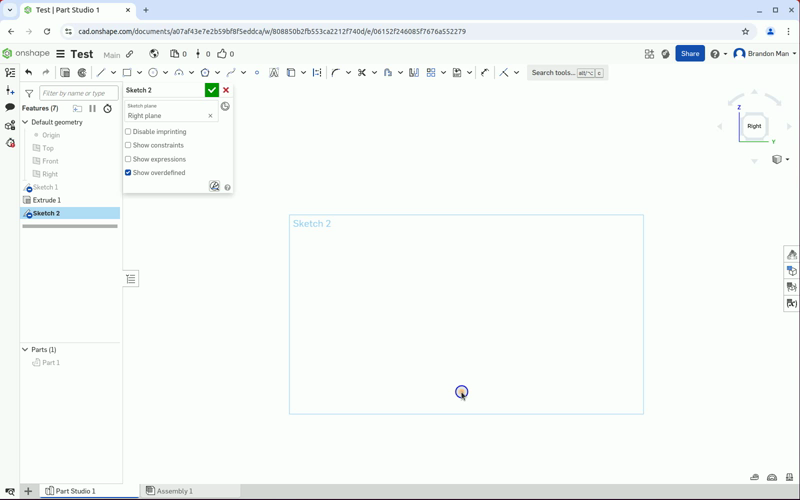
scroll(6)
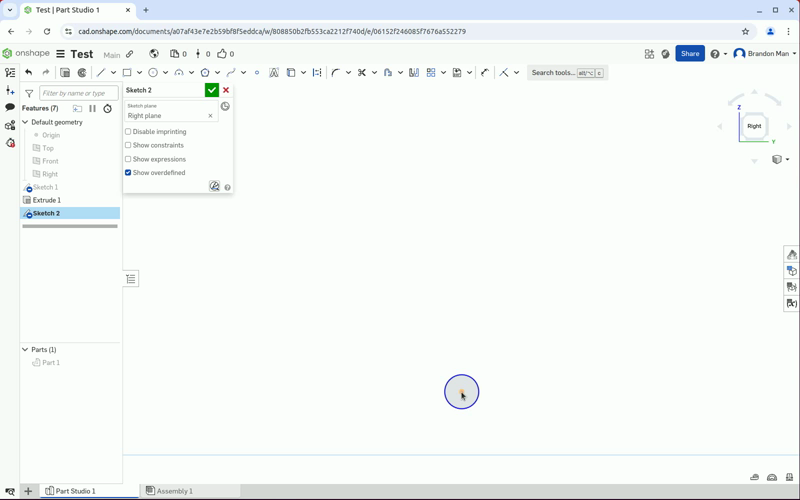
click(461, 391)
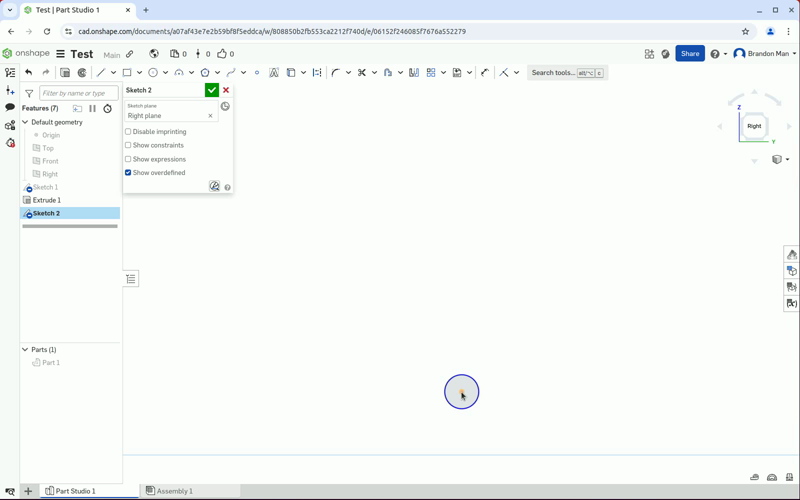
scroll(-6)
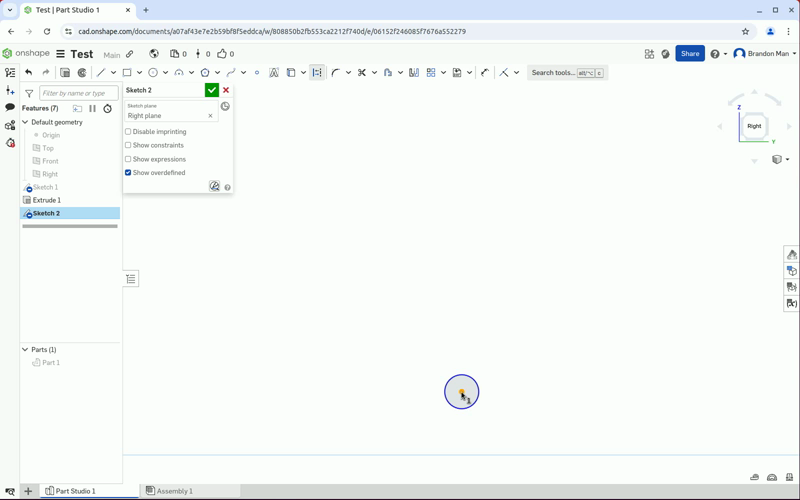
scroll(-6)
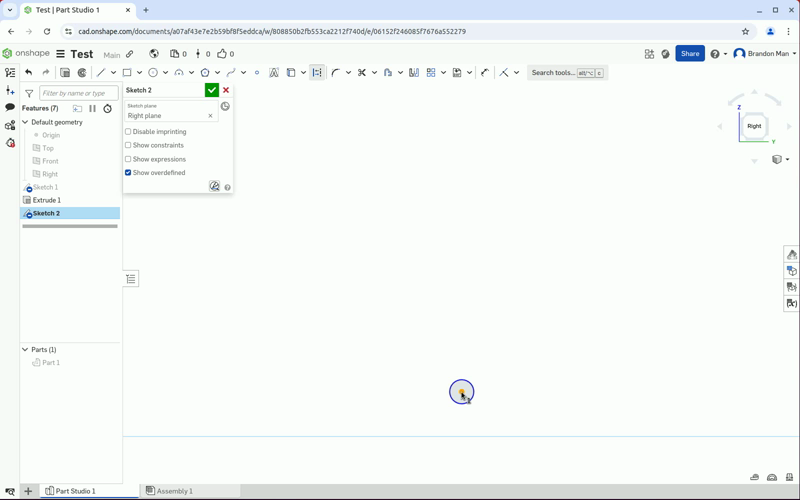
scroll(-6)
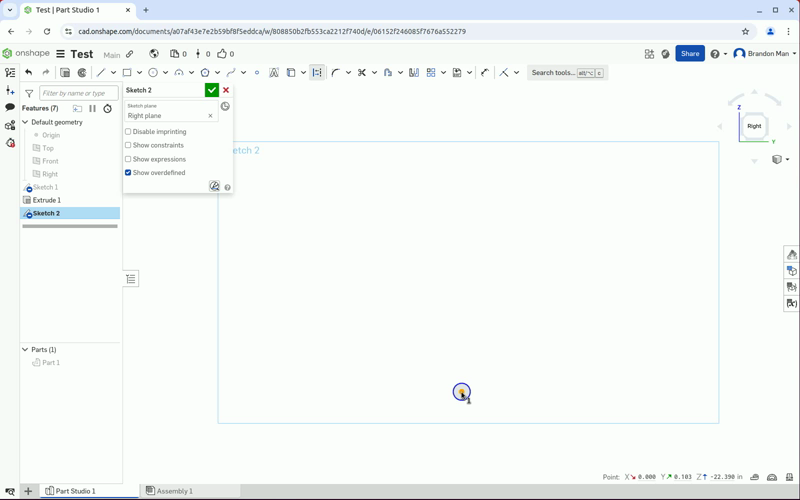
scroll(-6)
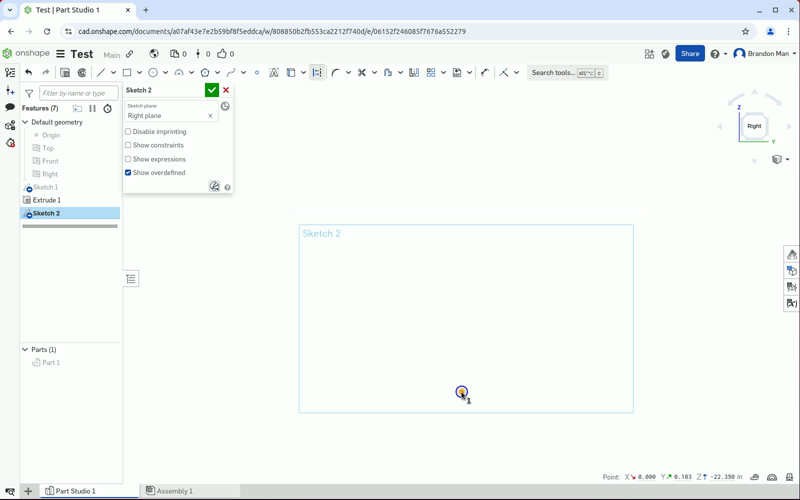
scroll(-6)
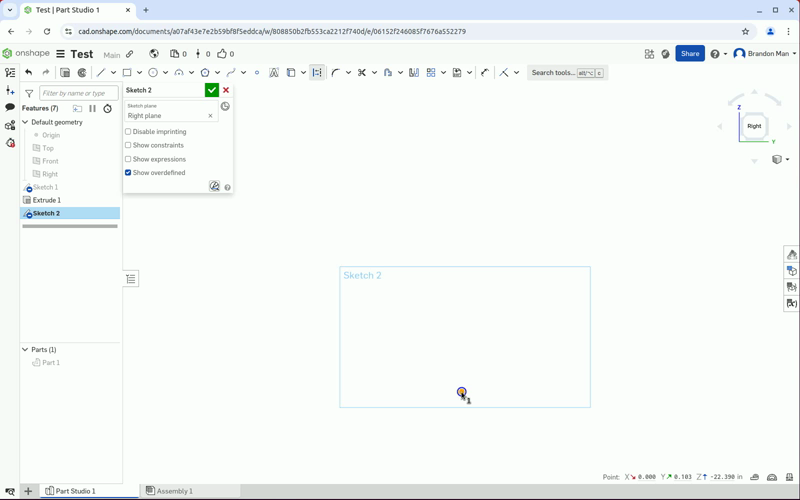
scroll(-6)
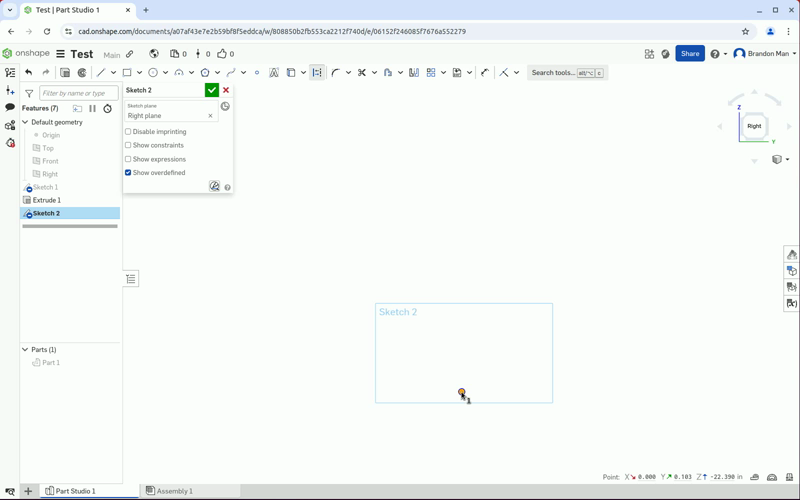
scroll(-6)
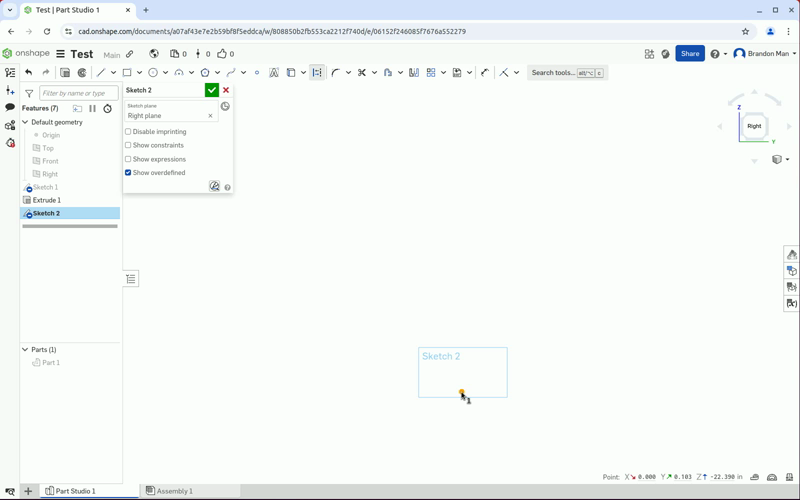
mouse_move(73, 352)
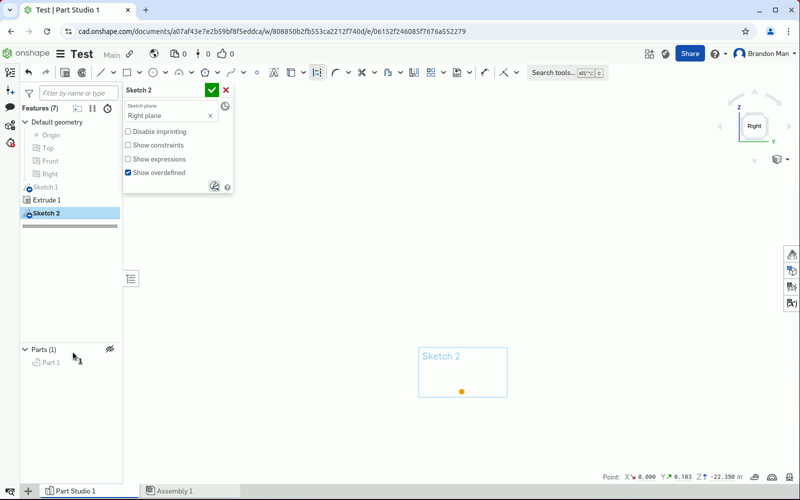
key(shift+y)
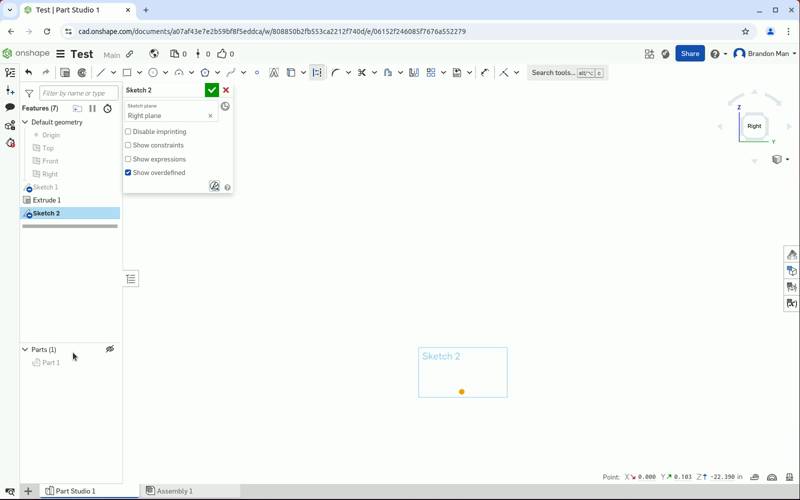
key(shift+e)
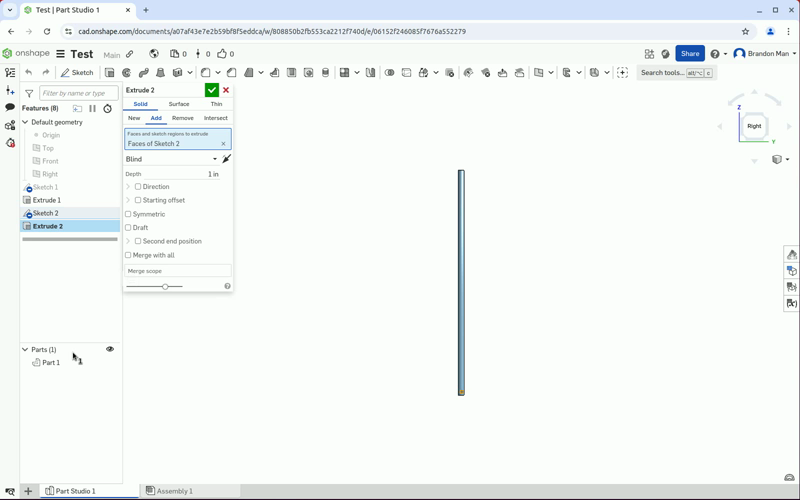
mouse_move(143, 106)
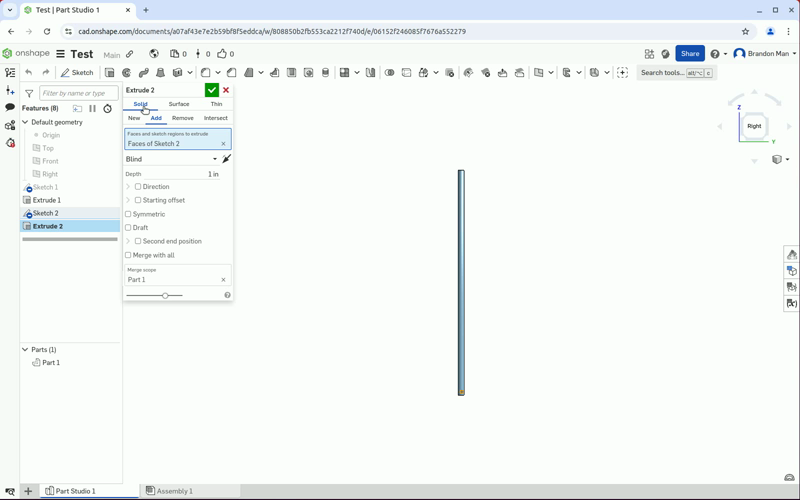
click(143, 106)
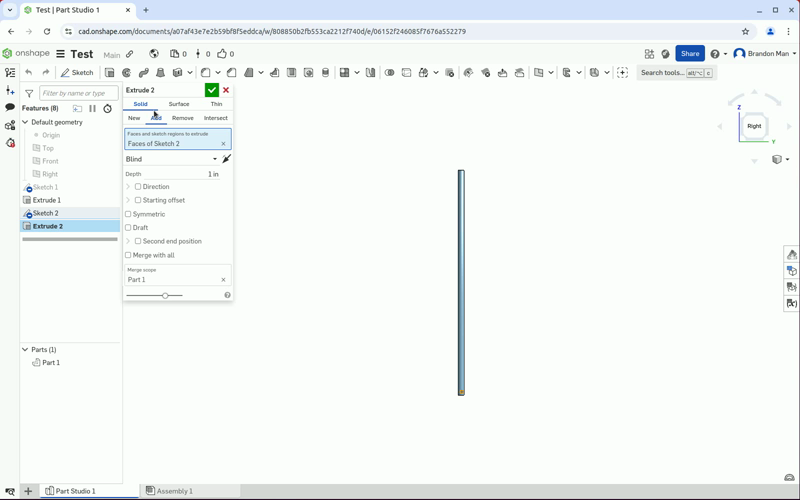
mouse_move(186, 120)
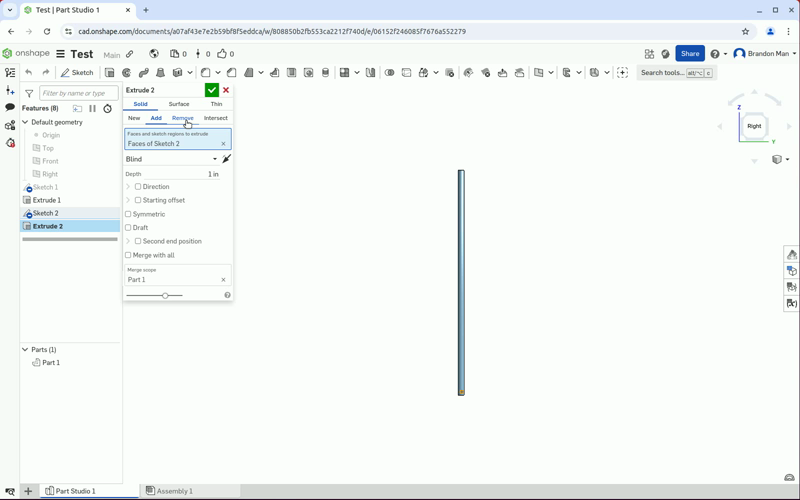
click(186, 120)
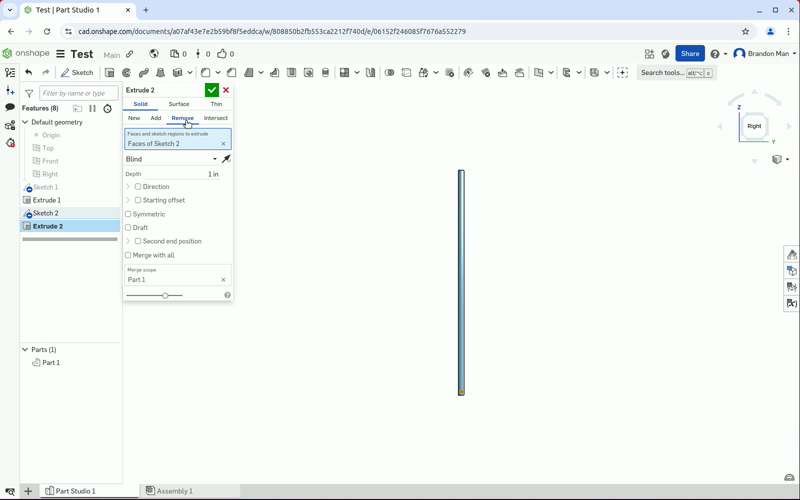
key(tab, 4)
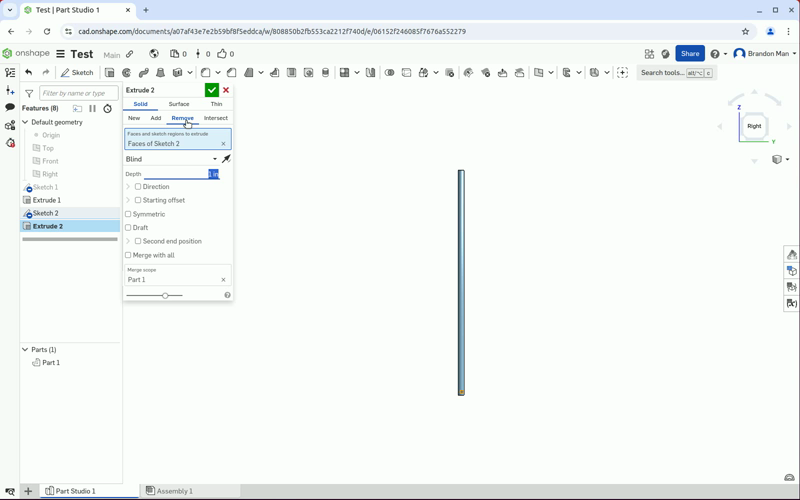
text(1.444)
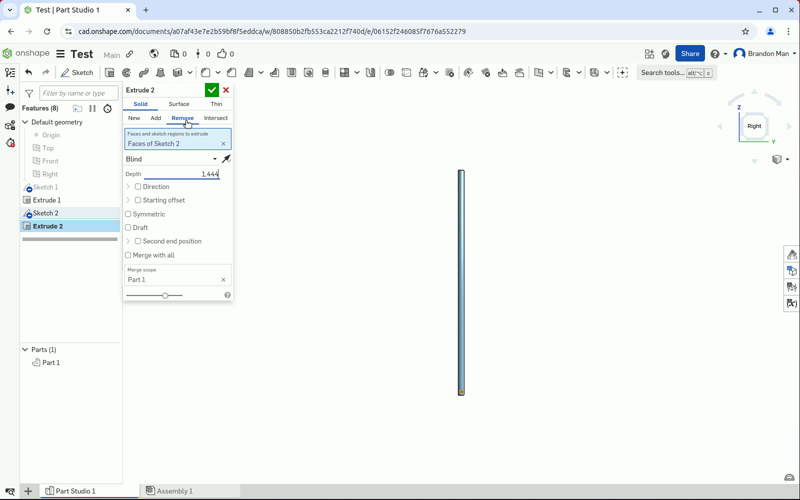
key(tab, 3)
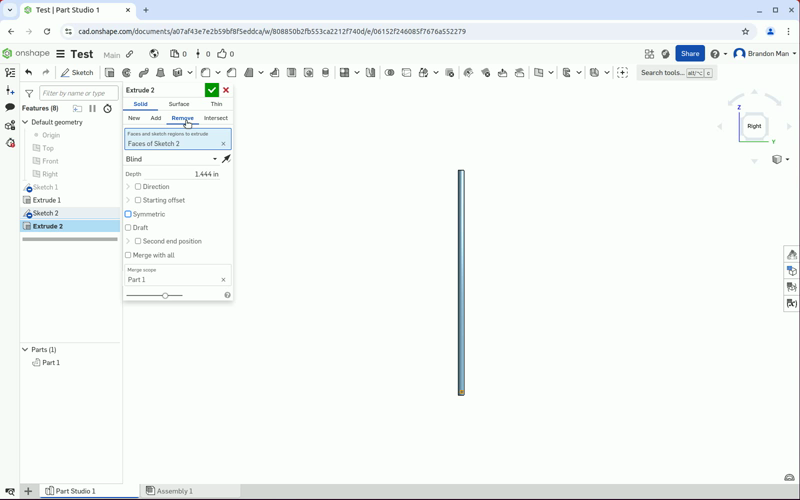
key(space)
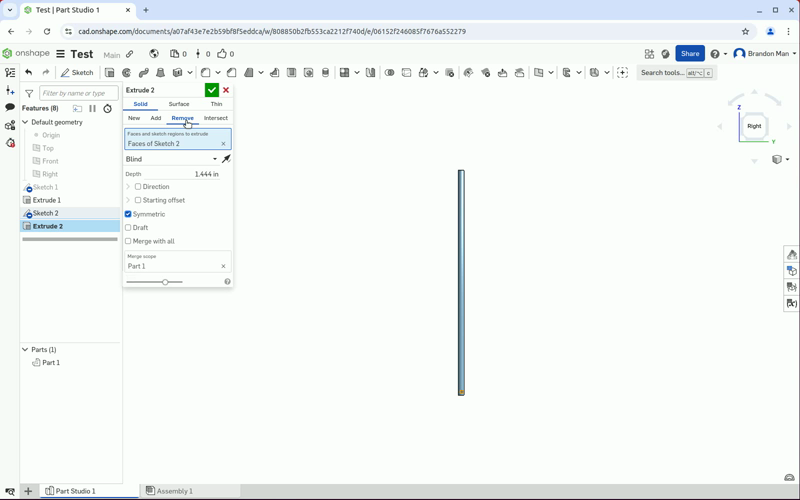
key(tab, 2)
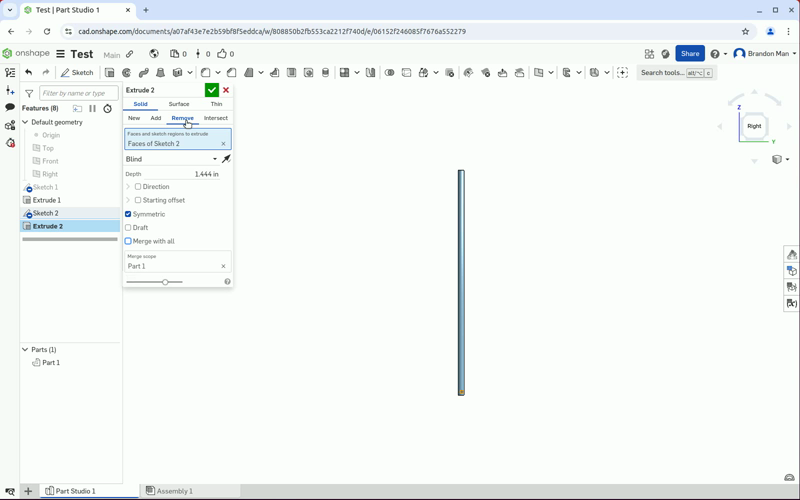
key(space)
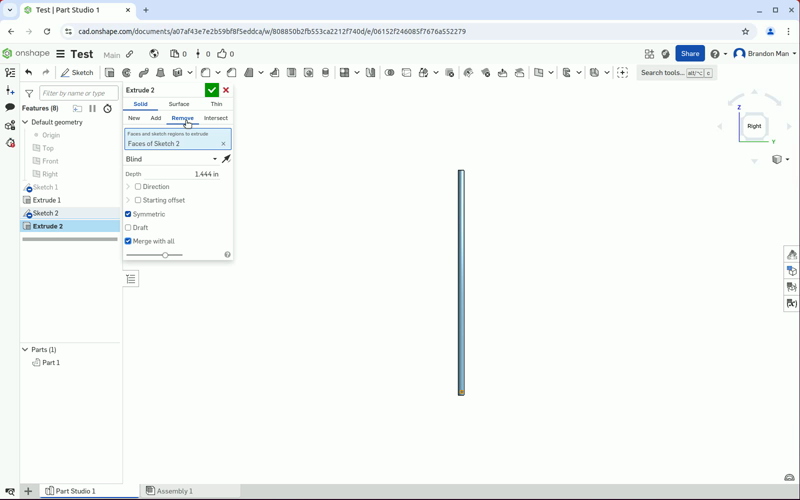
key(enter)
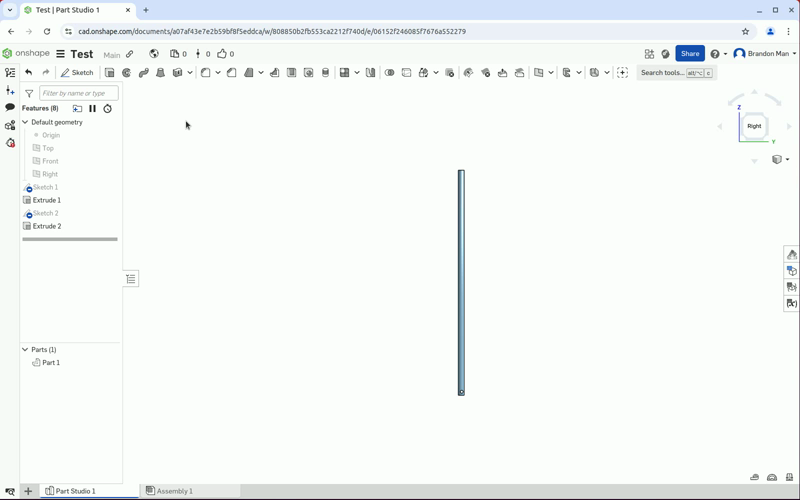
key(shift+h)
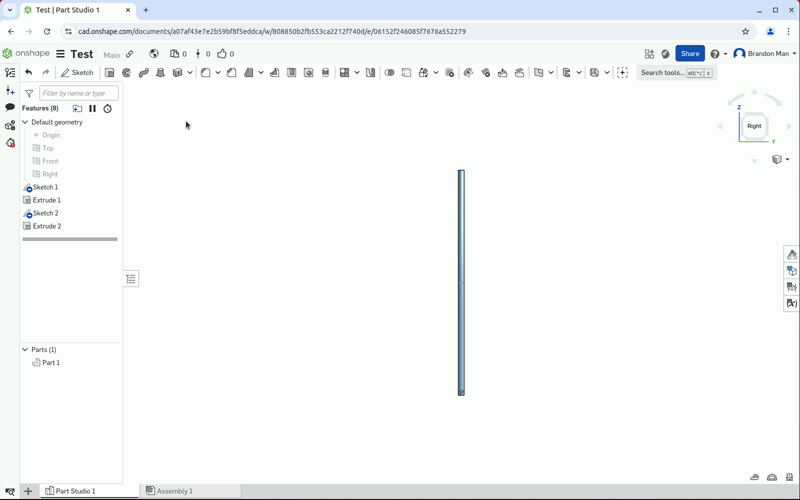
key(shift+h)
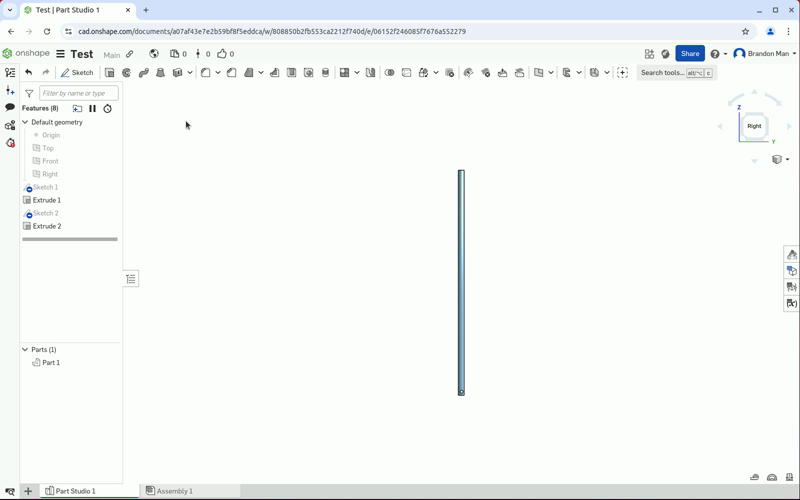
mouse_move(73, 189)
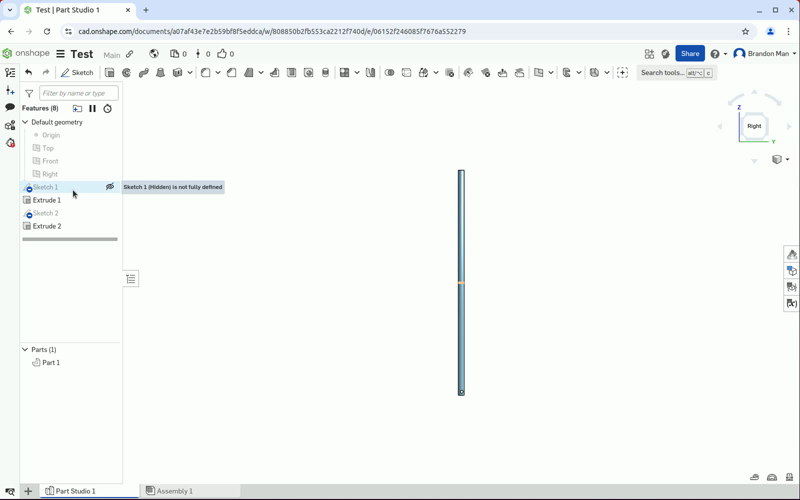
click(73, 189)
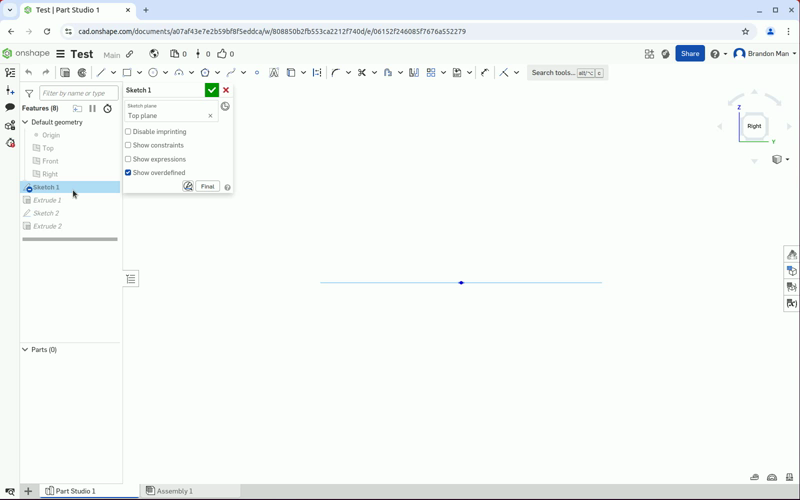
mouse_move(229, 92)
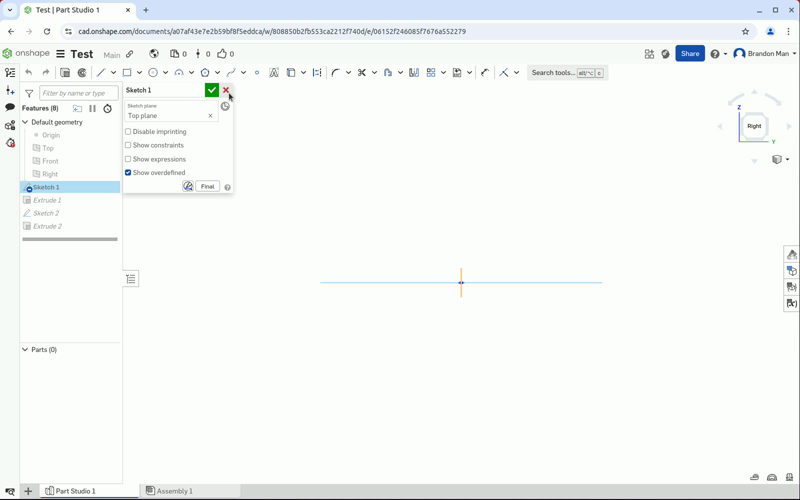
click(229, 92)
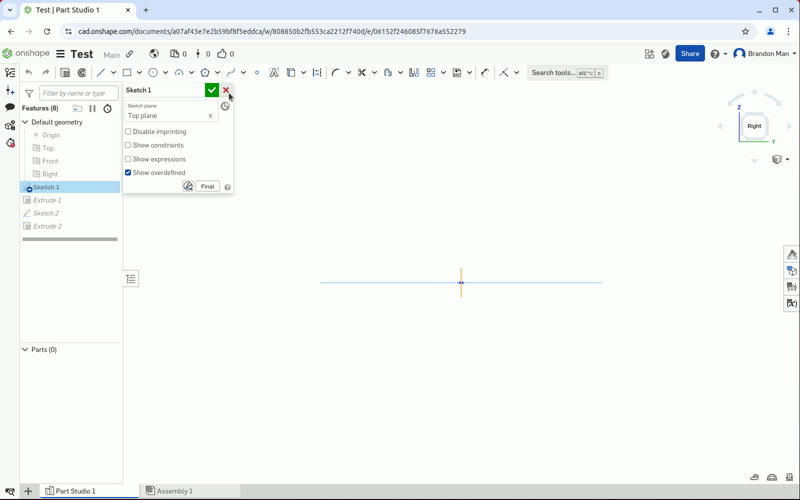
key(shift+s)
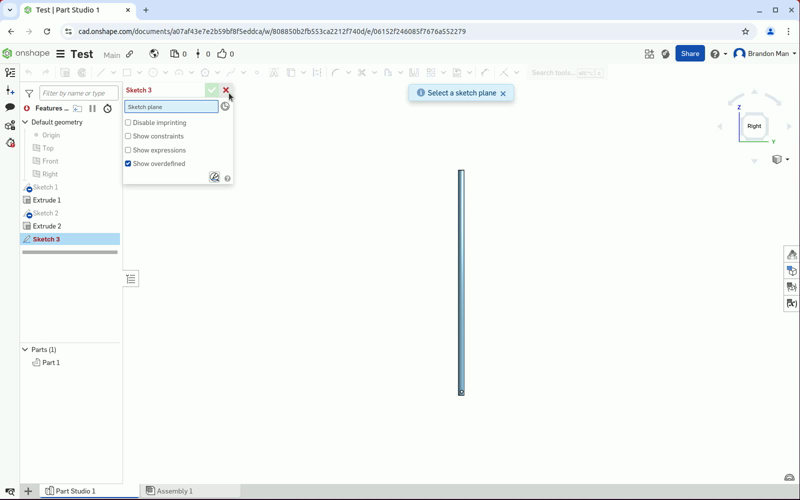
mouse_move(73, 176)
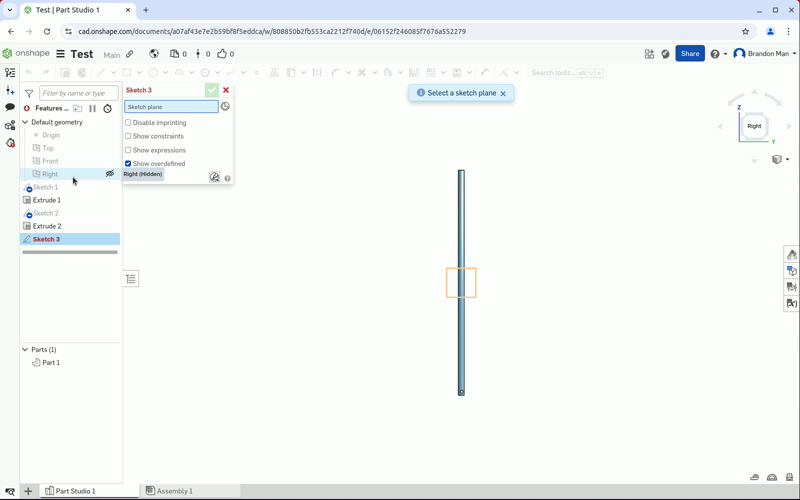
click(73, 176)
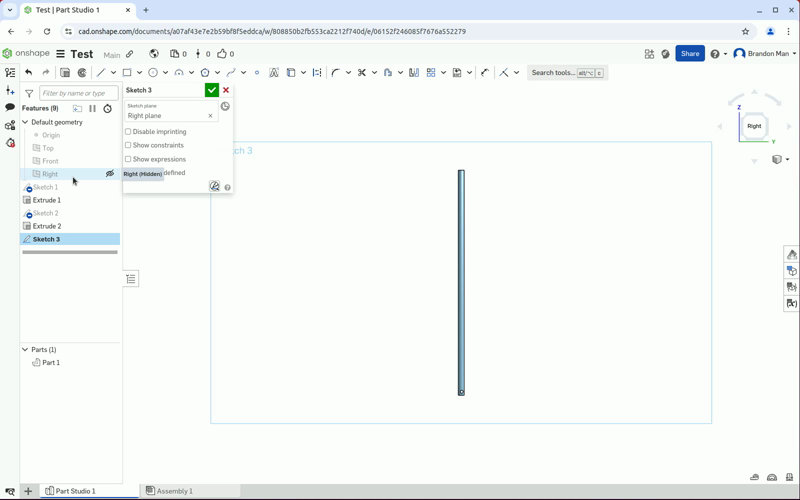
mouse_move(73, 352)
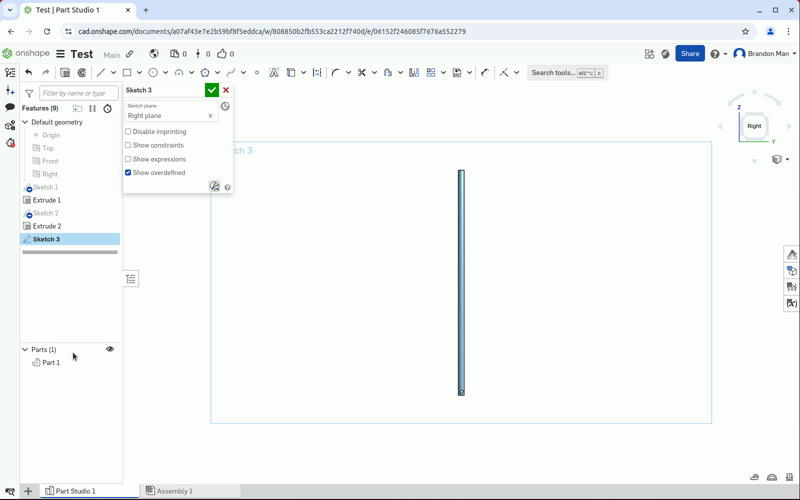
key(y)
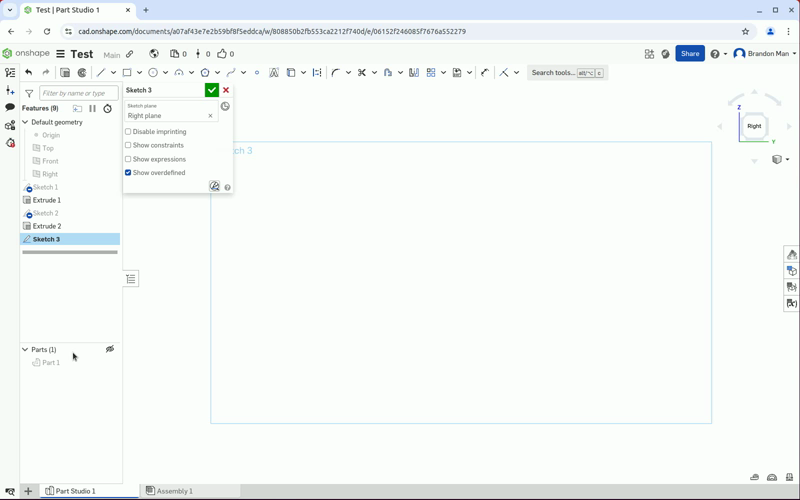
key(c)
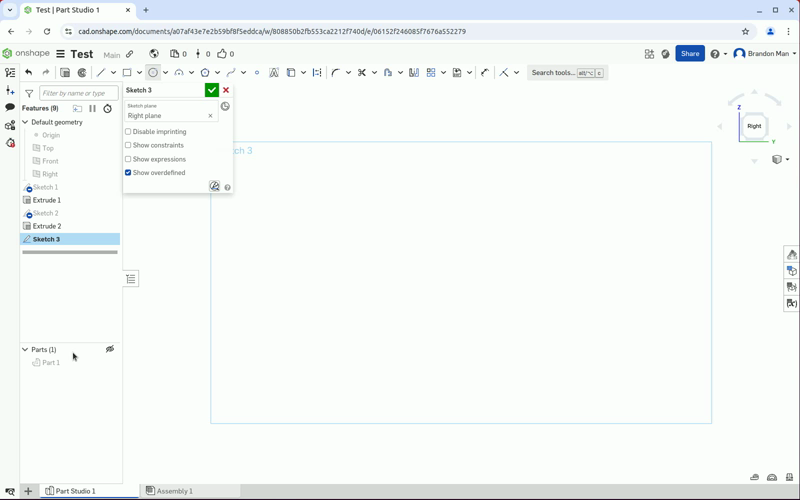
key_down(shift)
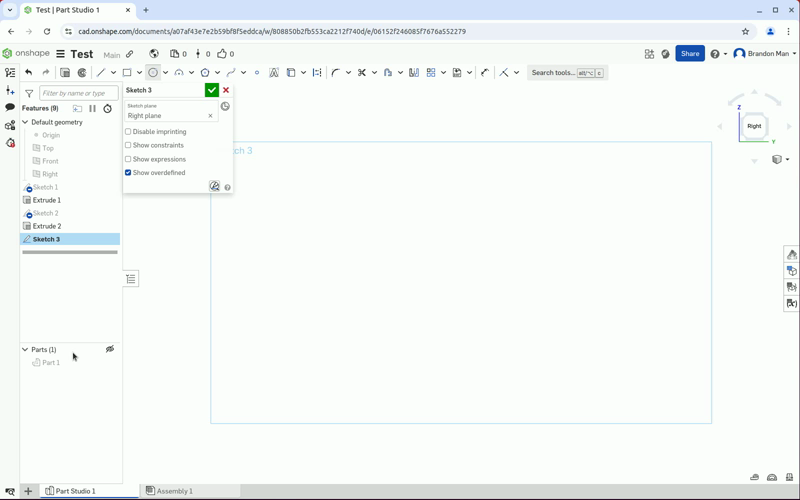
mouse_move(461, 318)
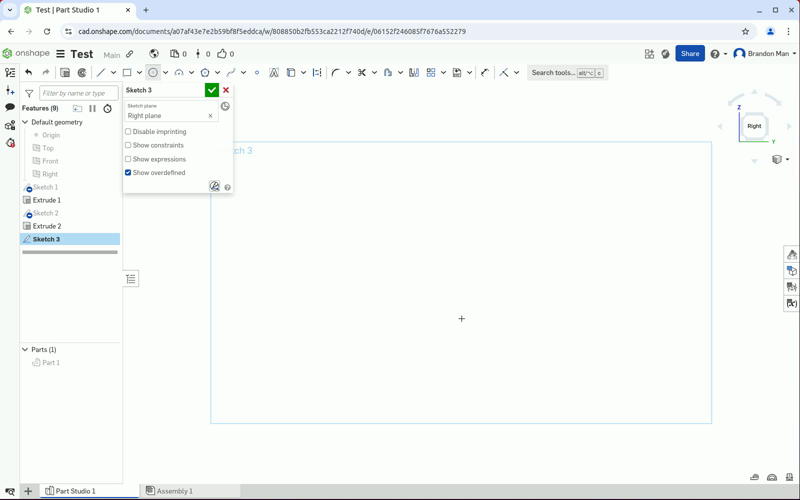
click(461, 318)
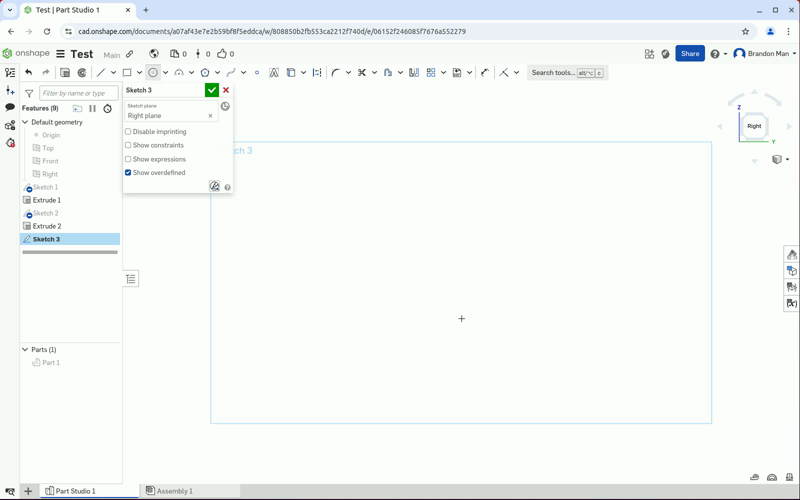
key_up(shift)
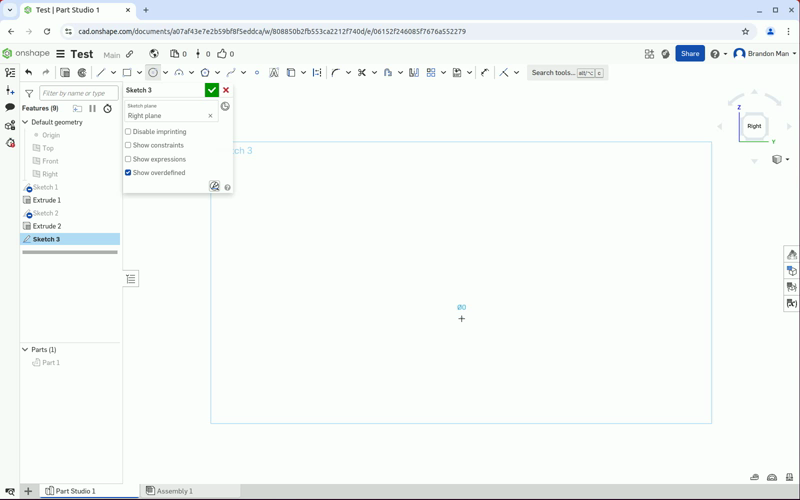
mouse_move(463, 318)
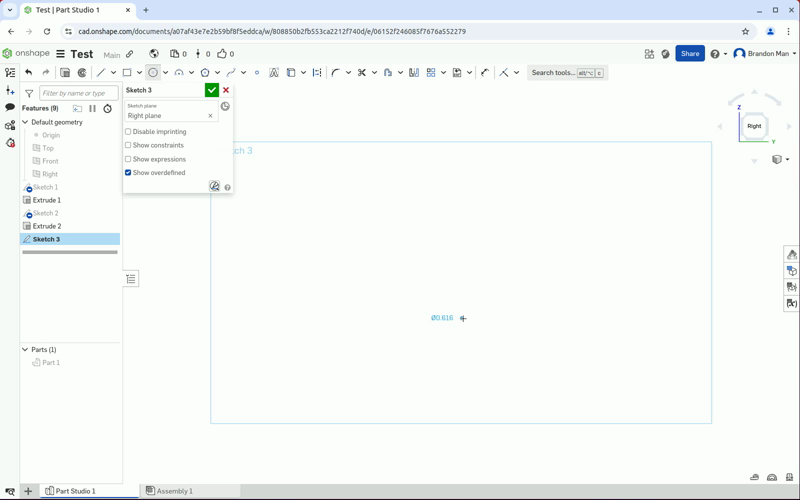
scroll(6)
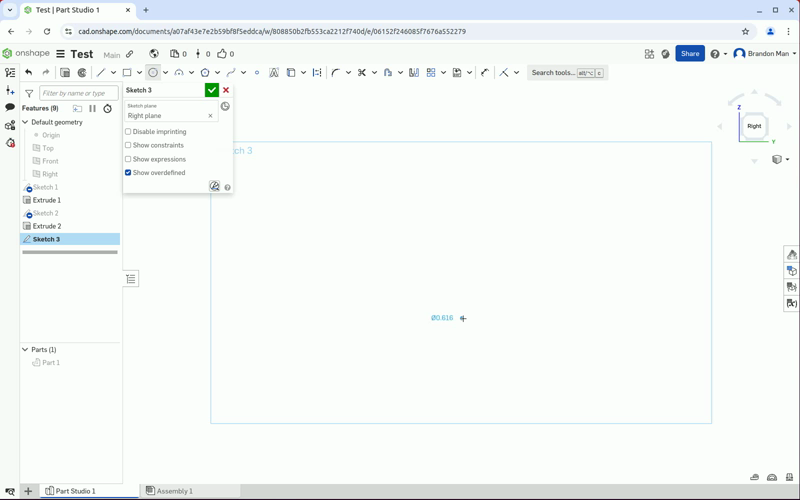
scroll(6)
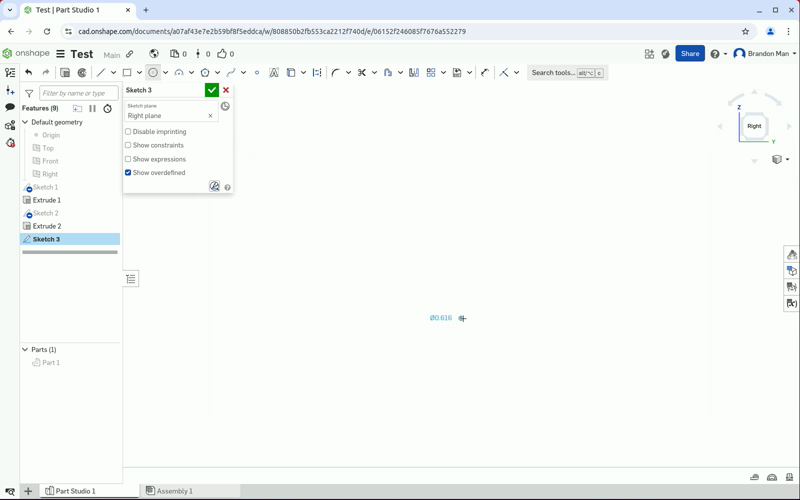
scroll(6)
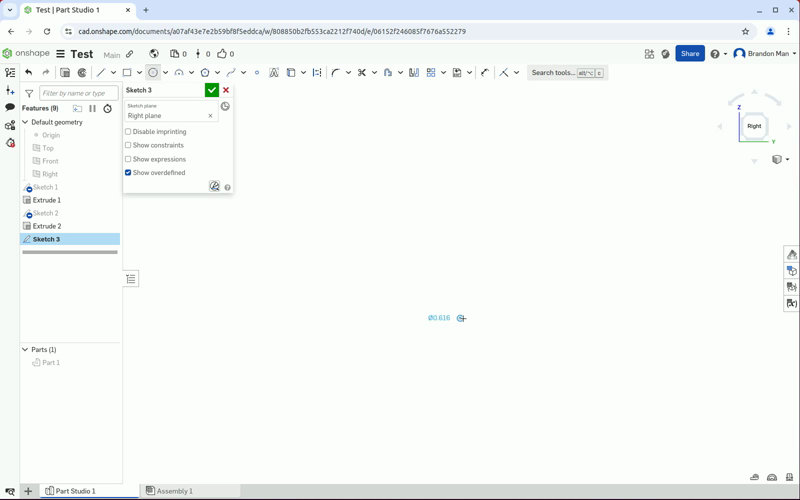
scroll(6)
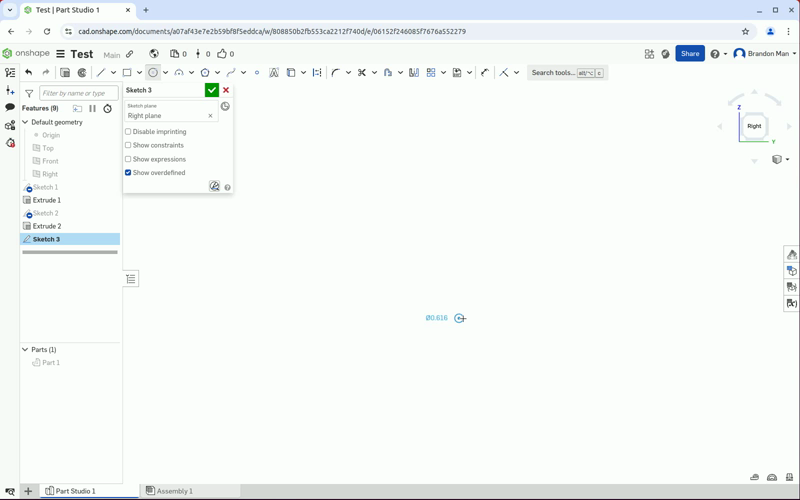
scroll(6)
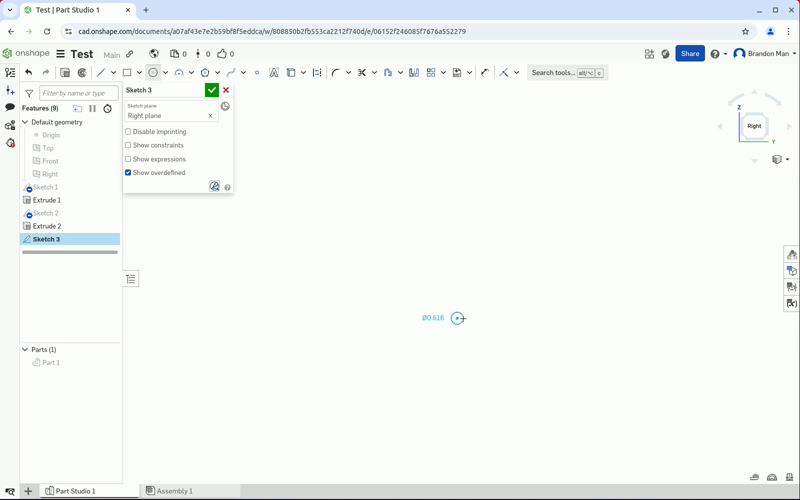
scroll(6)
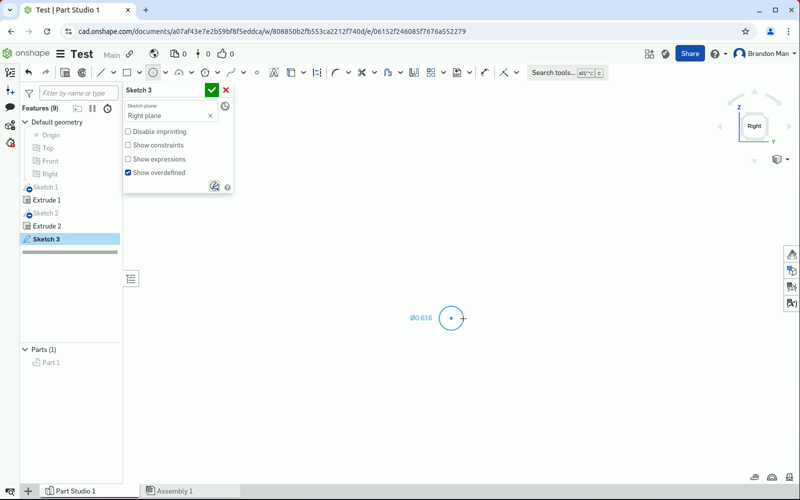
scroll(6)
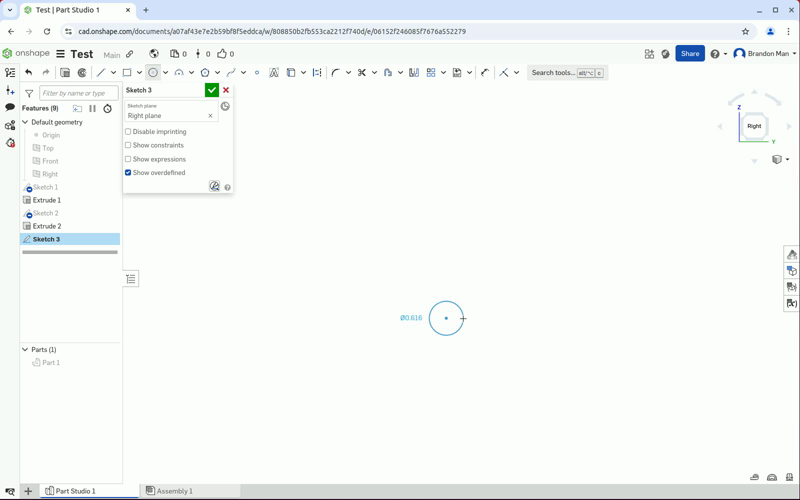
click(463, 318)
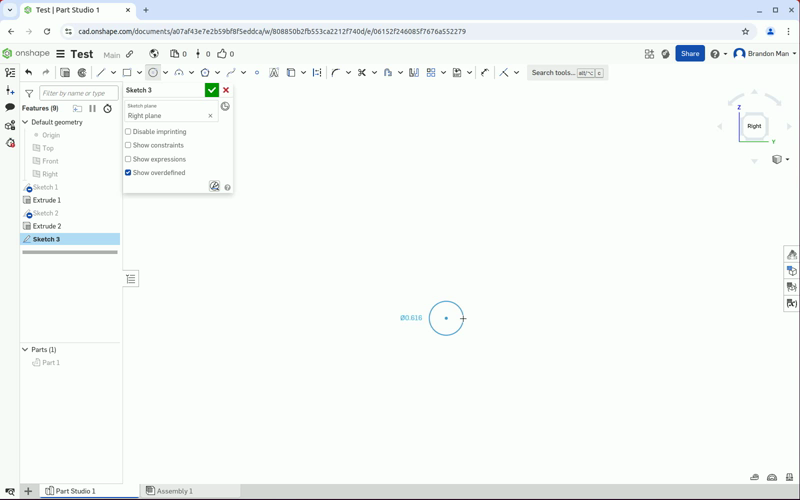
scroll(-6)
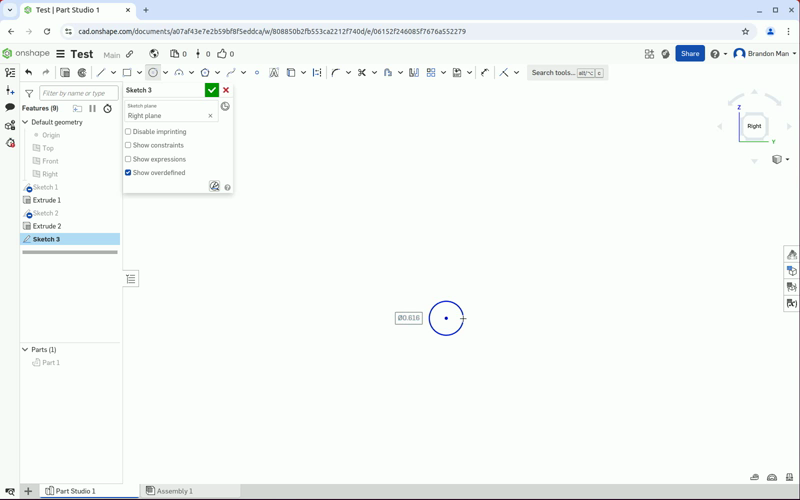
scroll(-6)
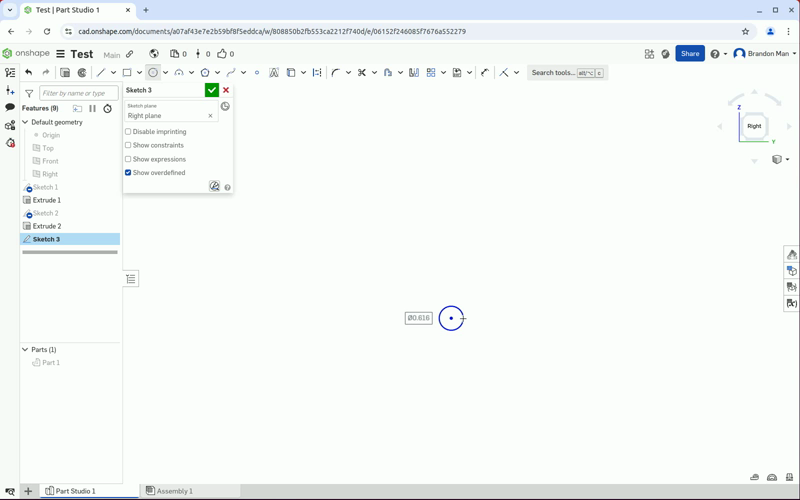
scroll(-6)
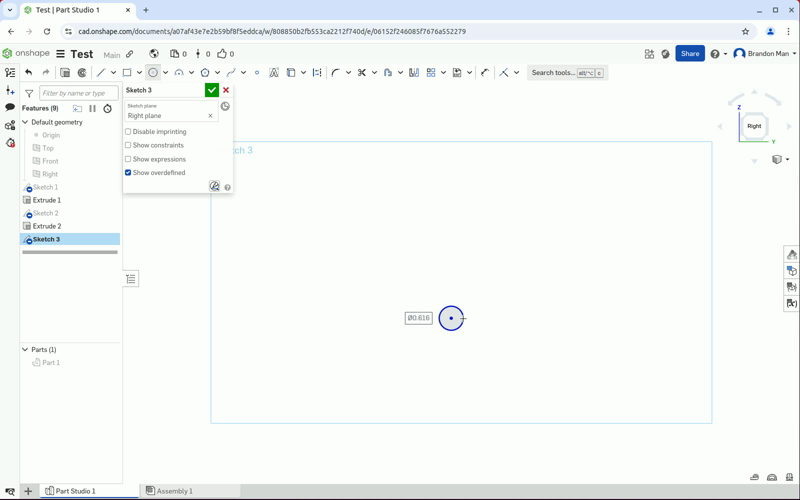
scroll(-6)
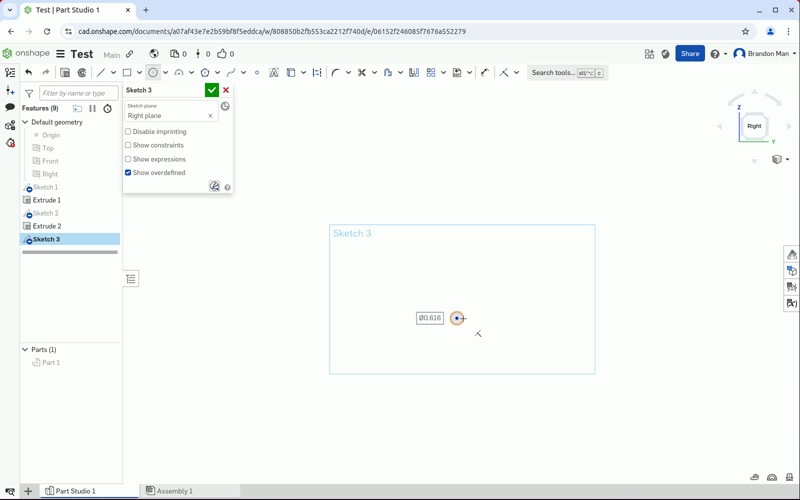
scroll(-6)
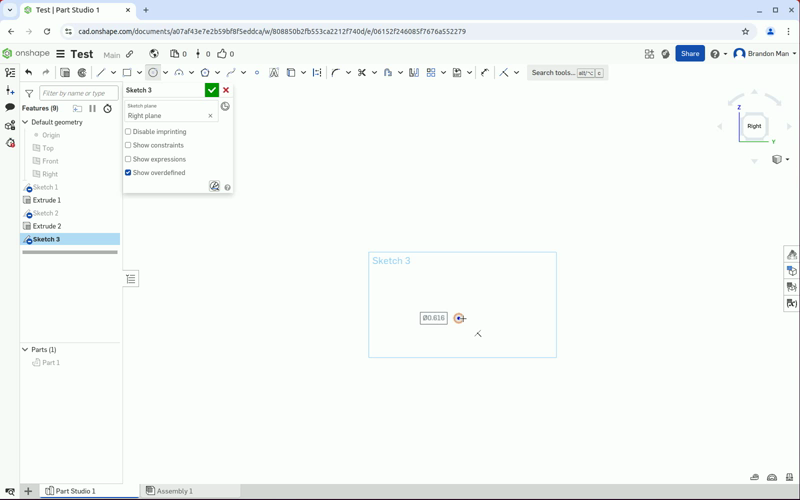
scroll(-6)
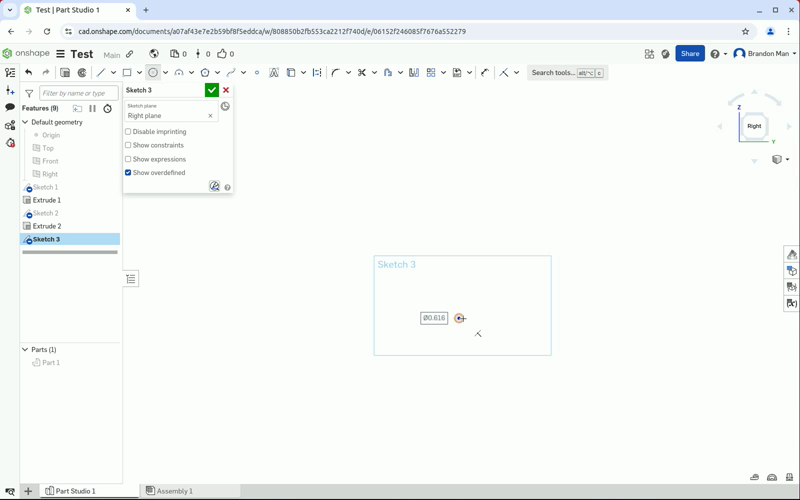
scroll(-6)
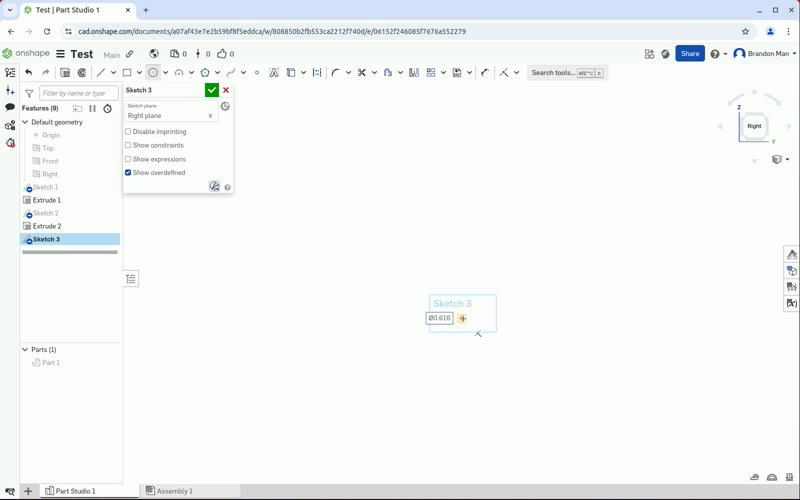
key(esc)
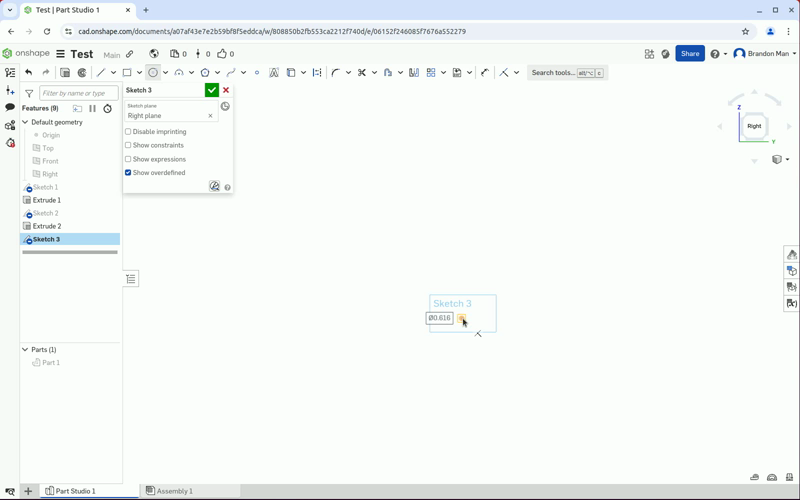
mouse_move(462, 317)
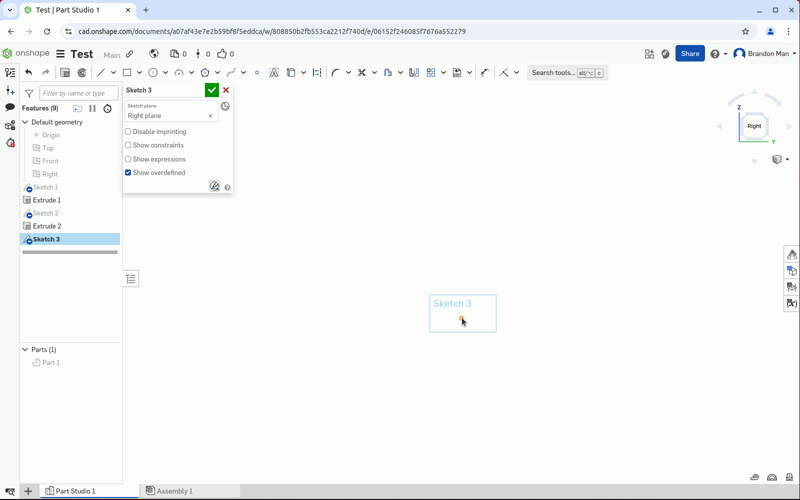
scroll(6)
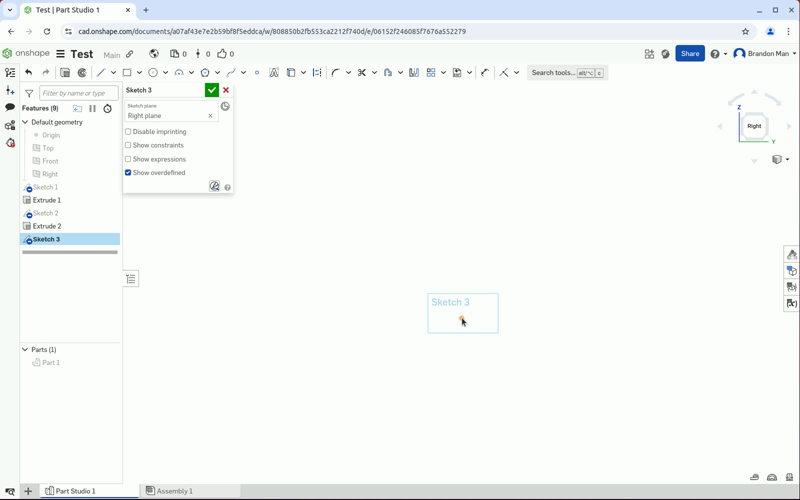
scroll(6)
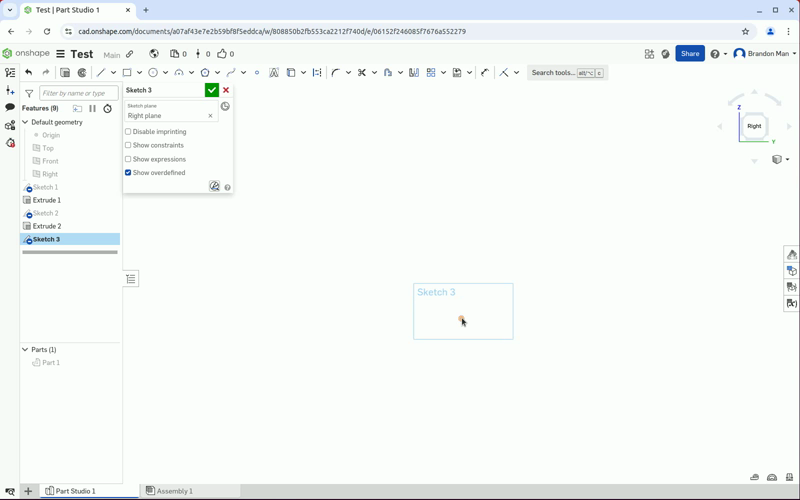
scroll(6)
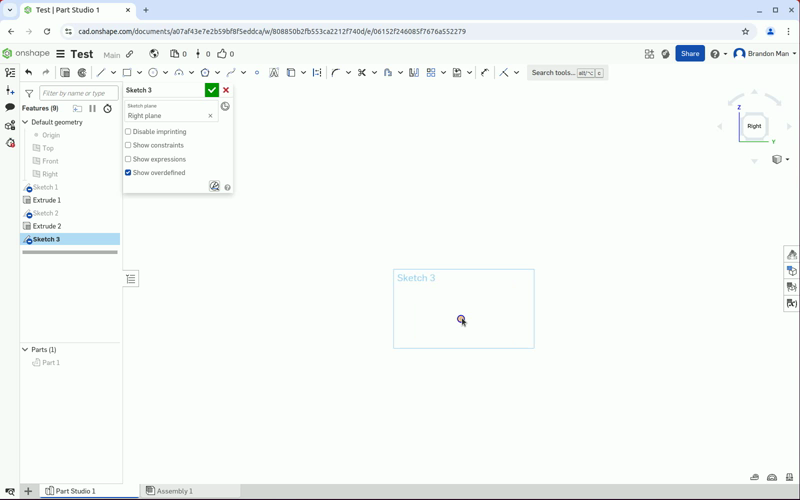
scroll(6)
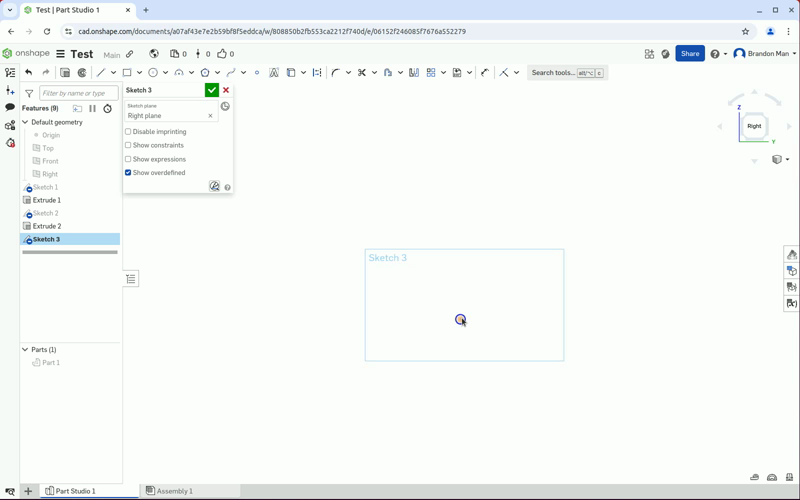
scroll(6)
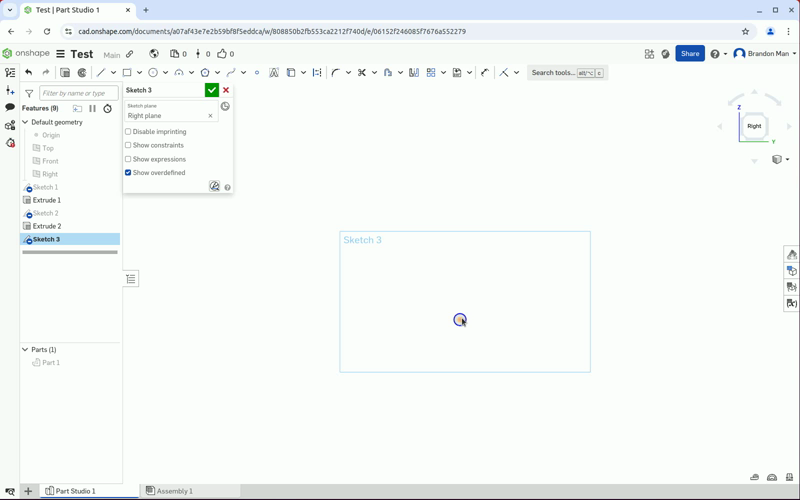
scroll(6)
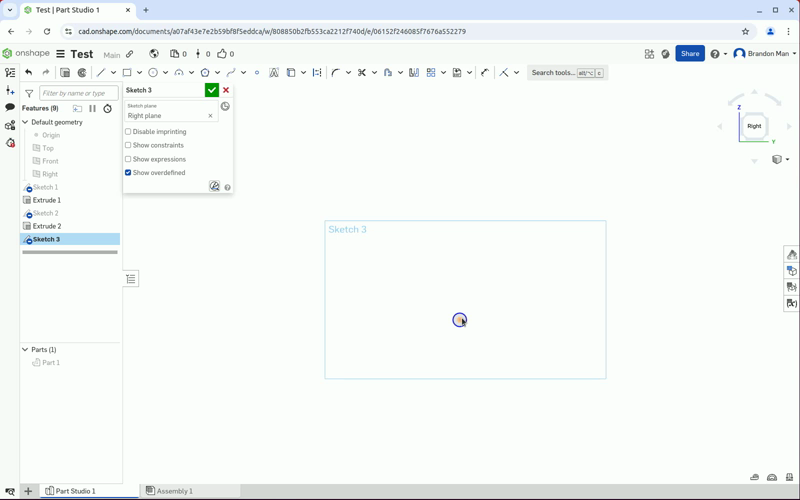
scroll(6)
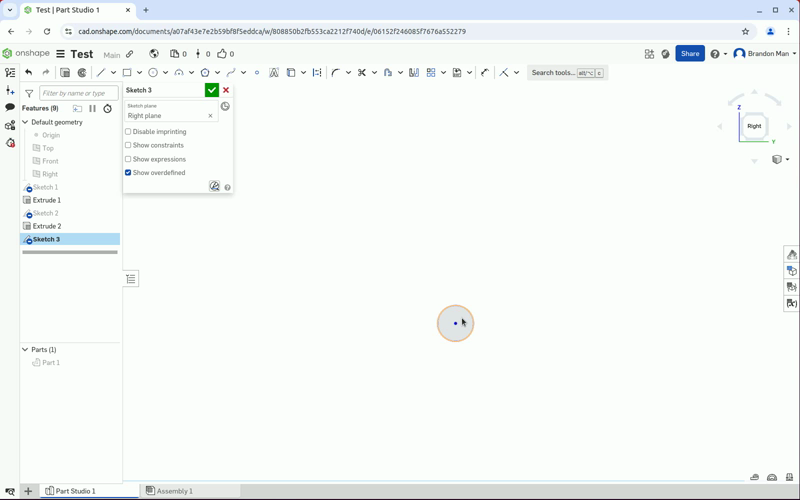
click(462, 317)
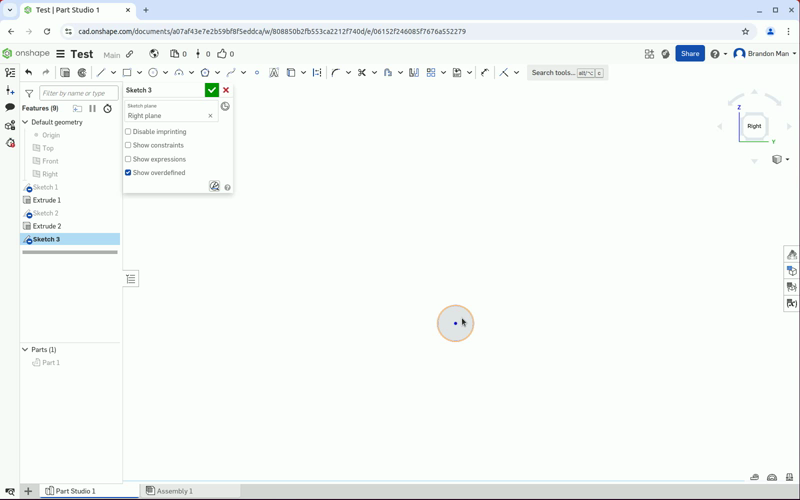
scroll(-6)
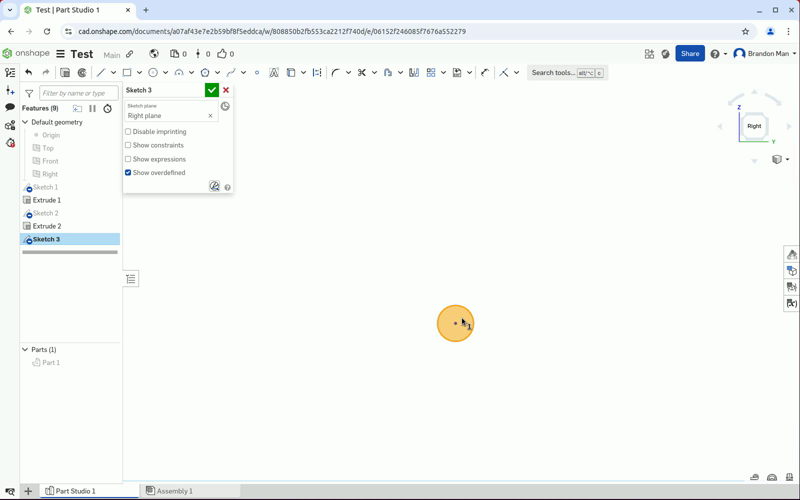
scroll(-6)
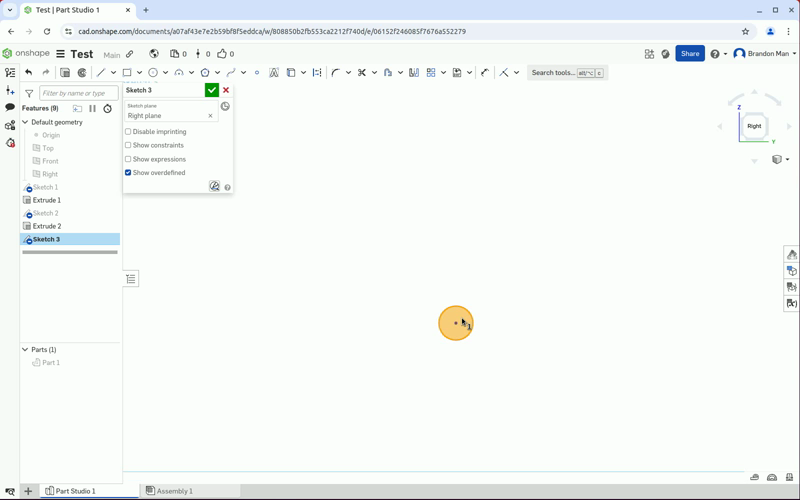
scroll(-6)
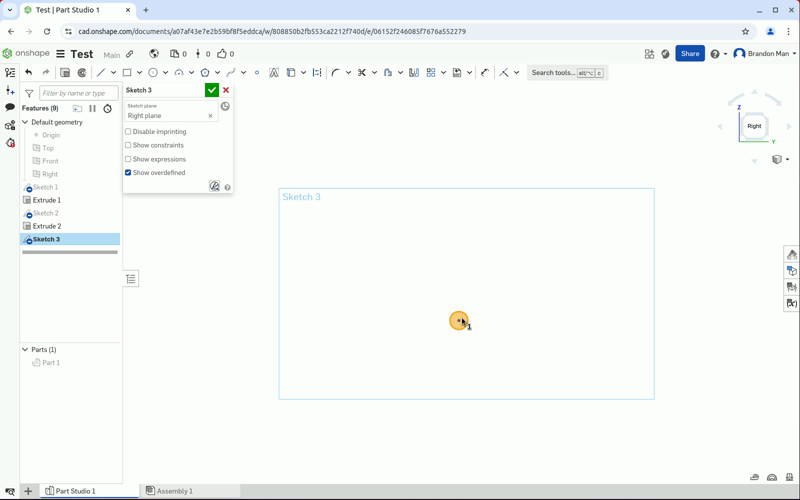
scroll(-6)
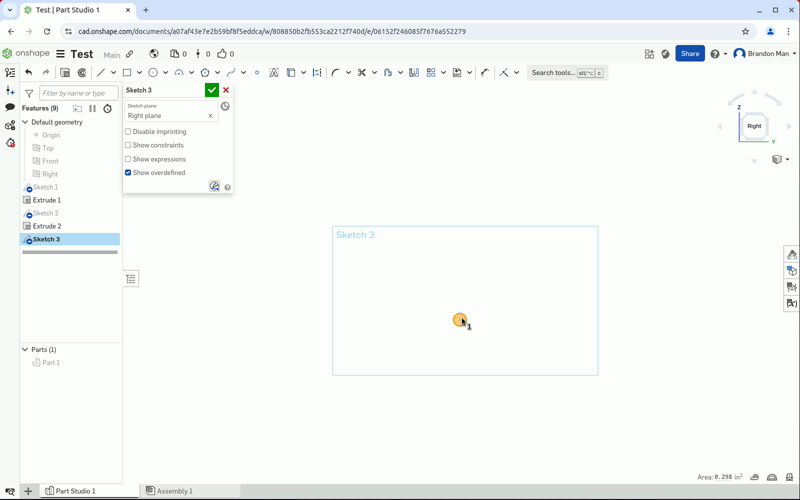
scroll(-6)
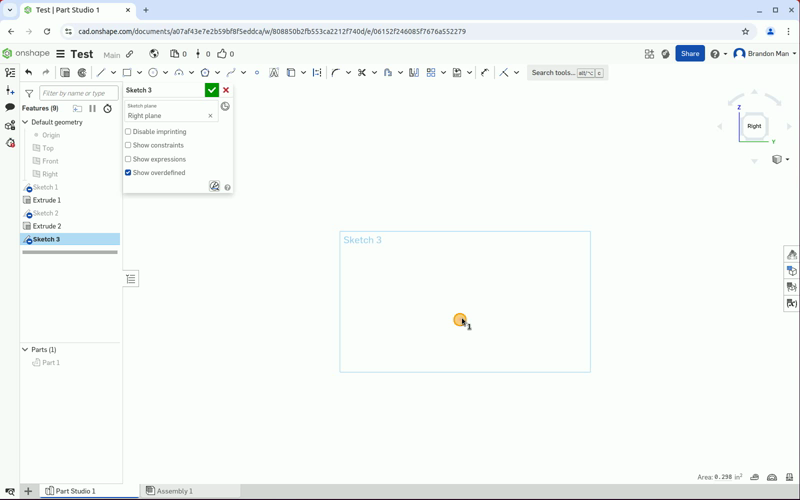
scroll(-6)
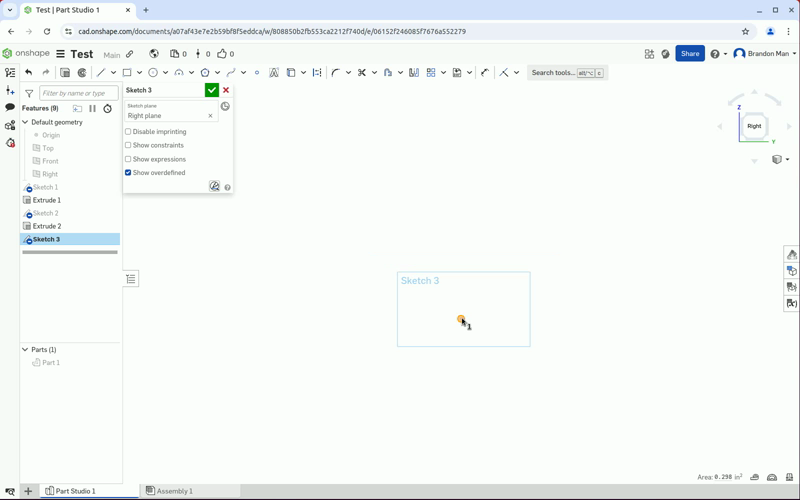
scroll(-6)
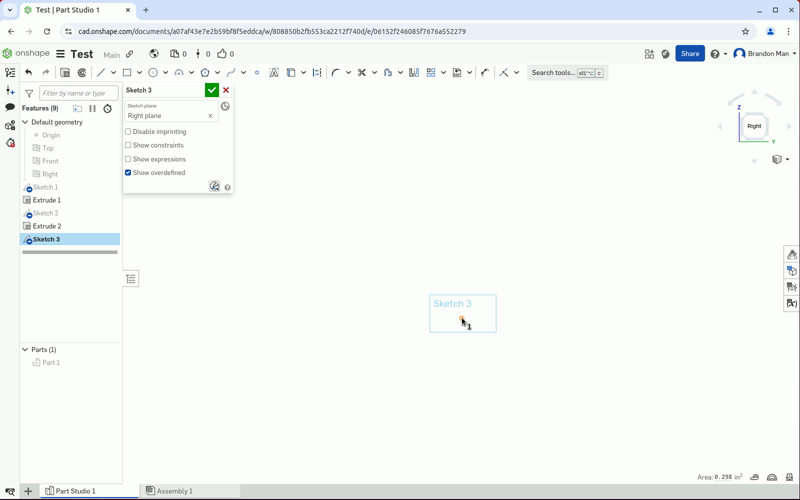
mouse_move(73, 352)
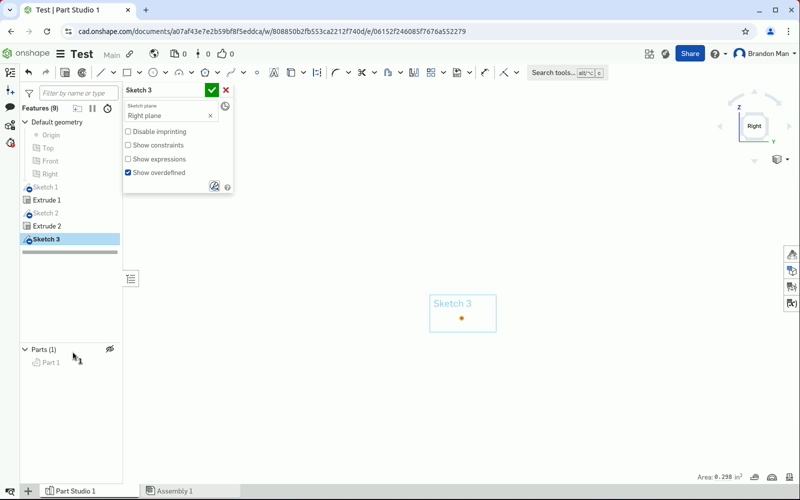
key(shift+y)
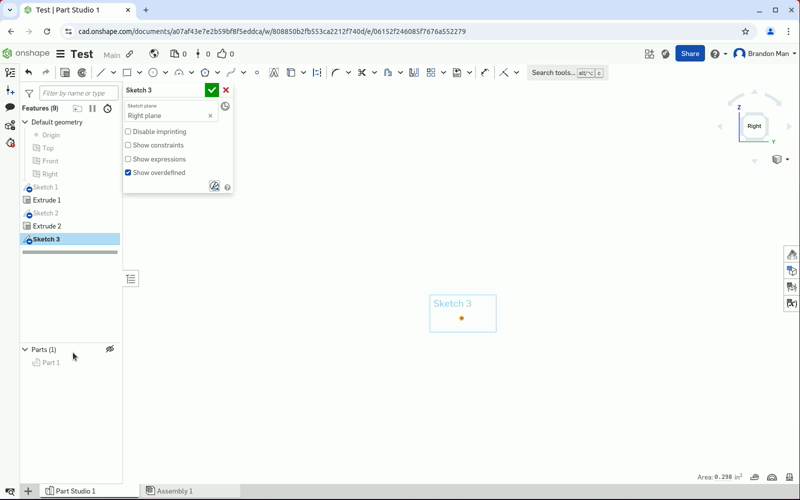
key(shift+e)
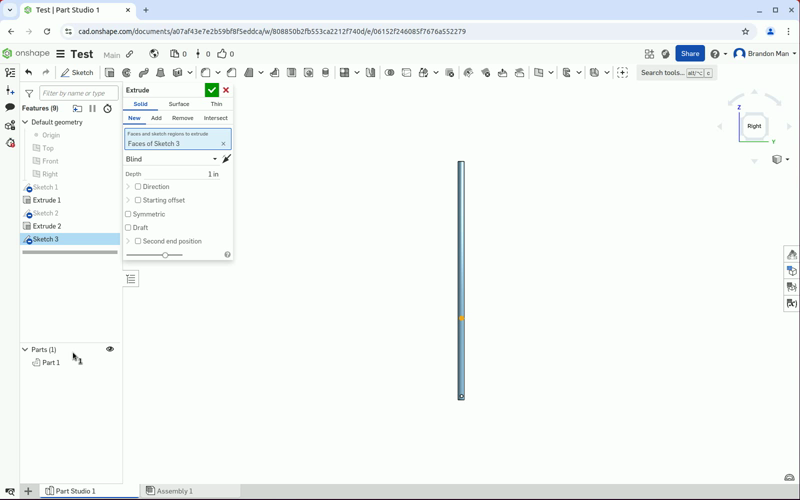
mouse_move(143, 106)
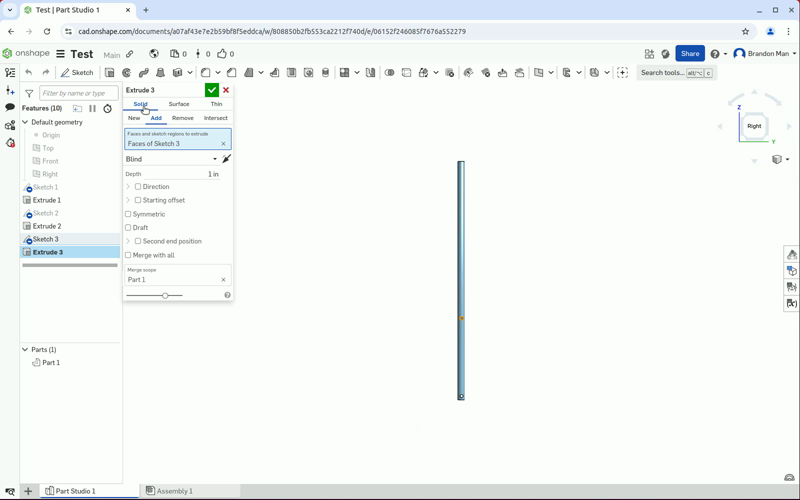
click(143, 106)
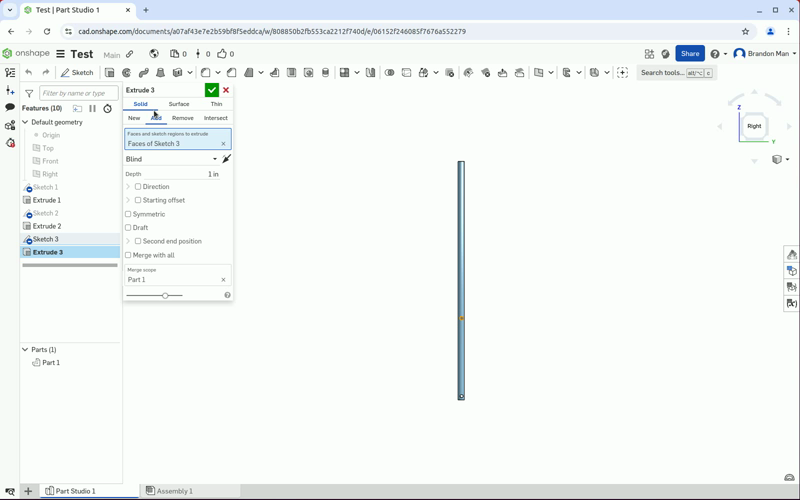
mouse_move(186, 120)
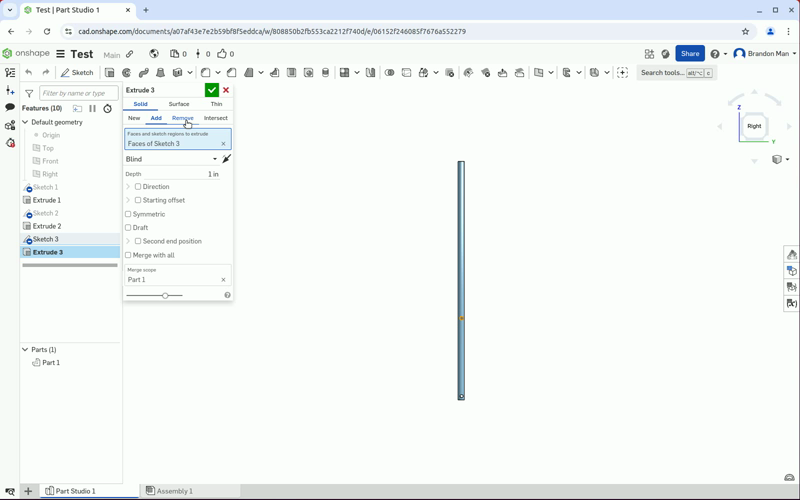
click(186, 120)
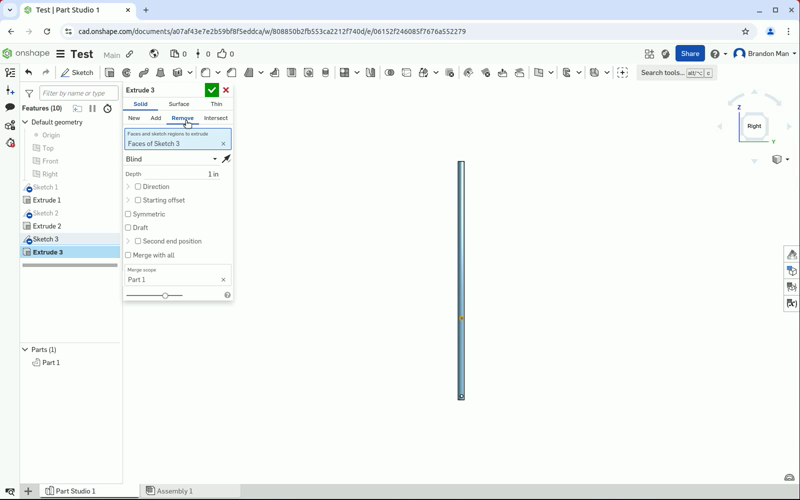
key(tab, 4)
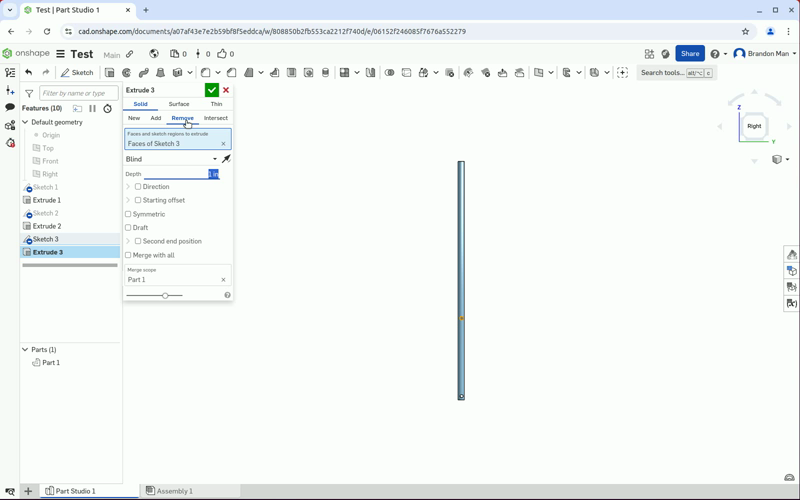
text(1.444)
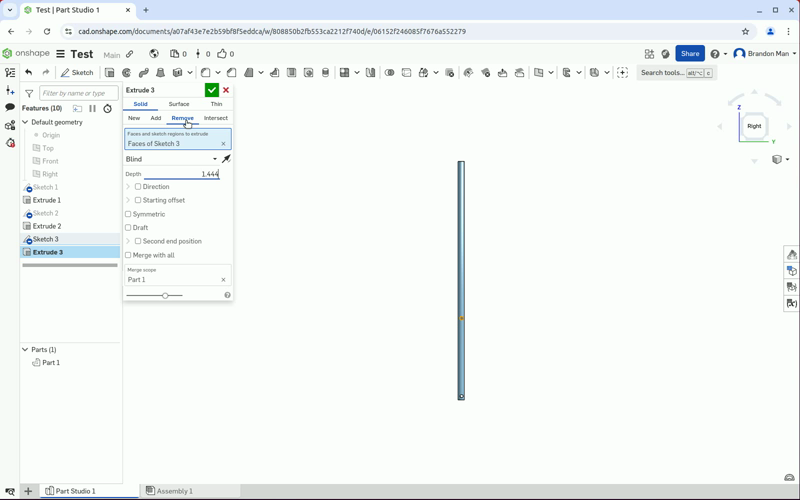
key(tab, 3)
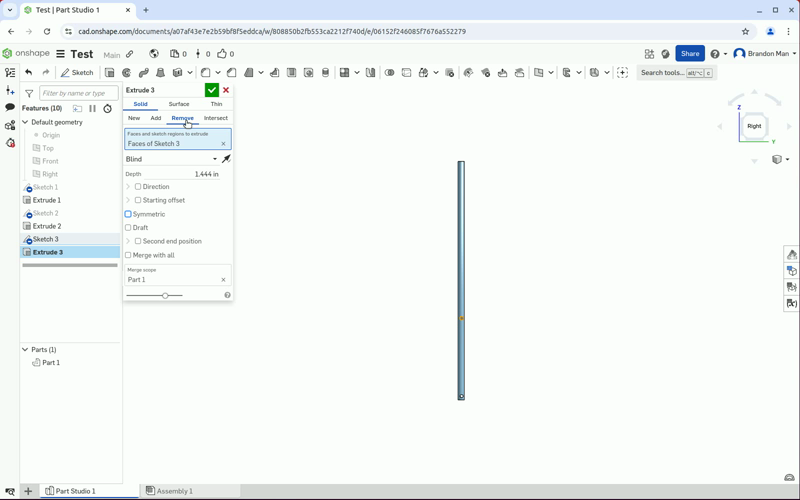
key(space)
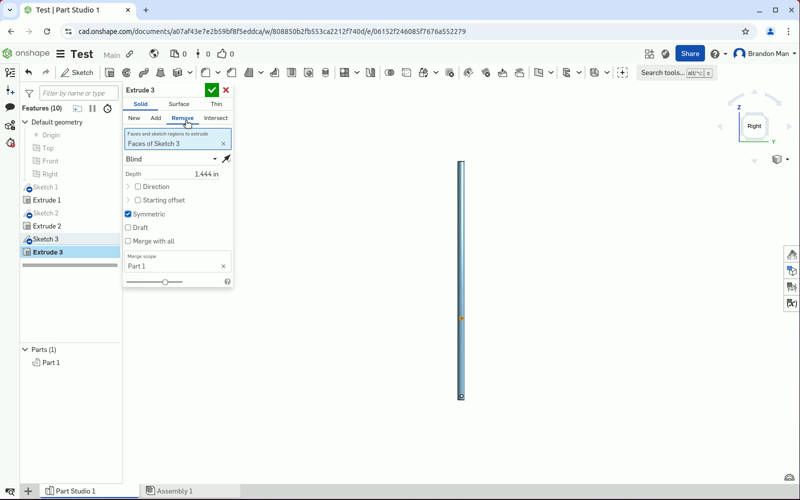
key(tab, 2)
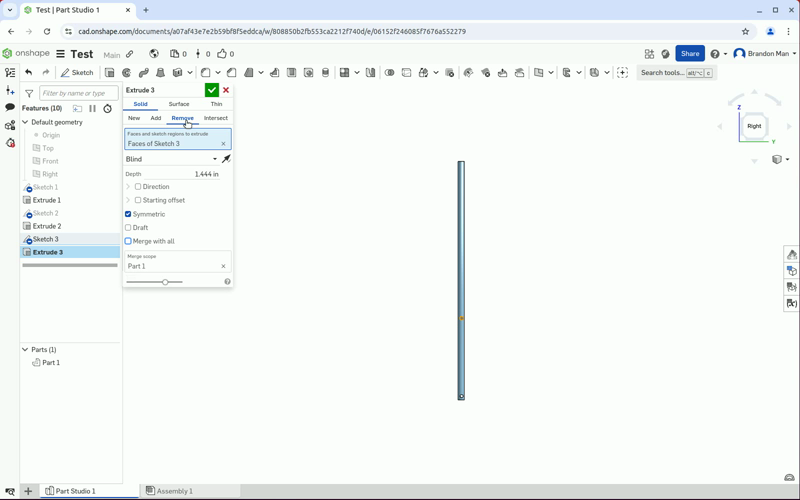
key(space)
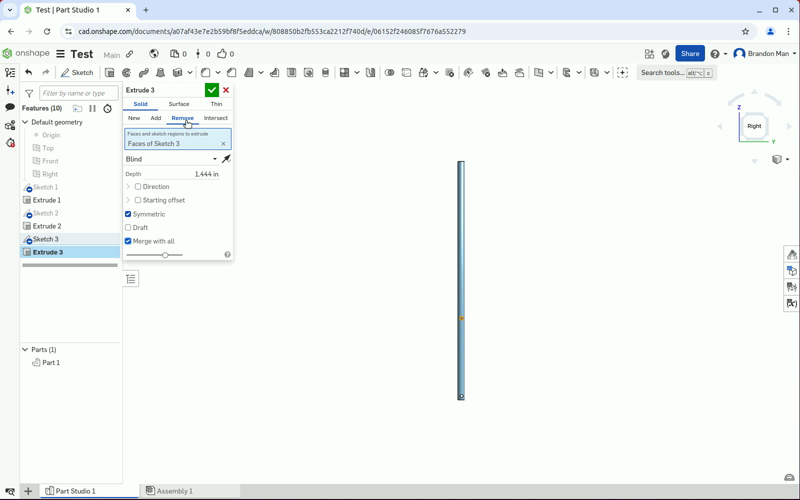
key(enter)
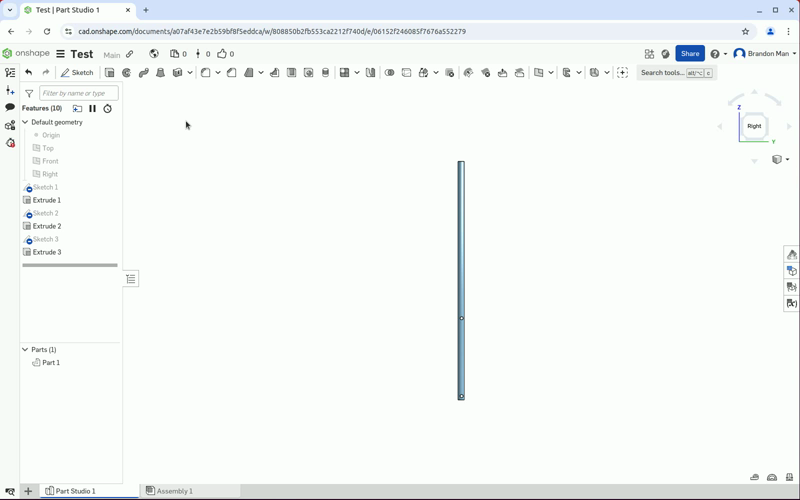
key(shift+h)
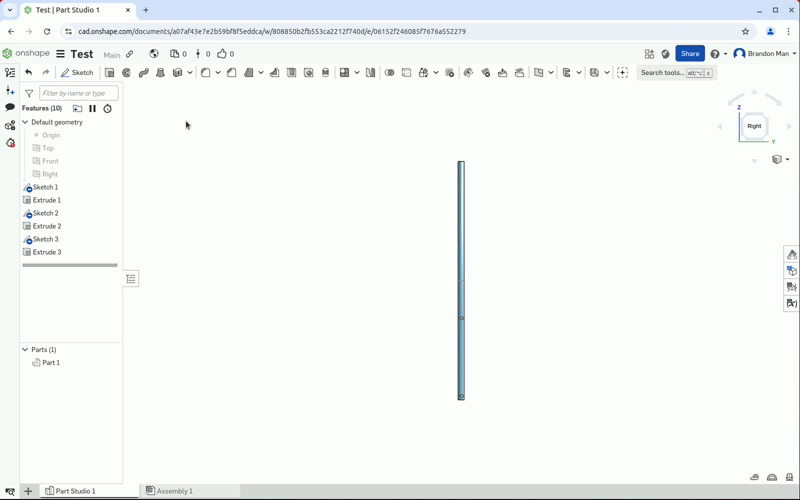
key(shift+h)
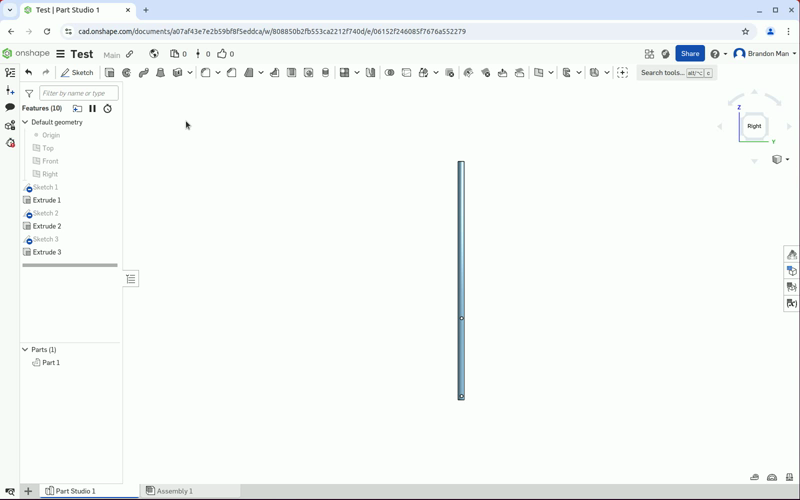
mouse_move(73, 189)
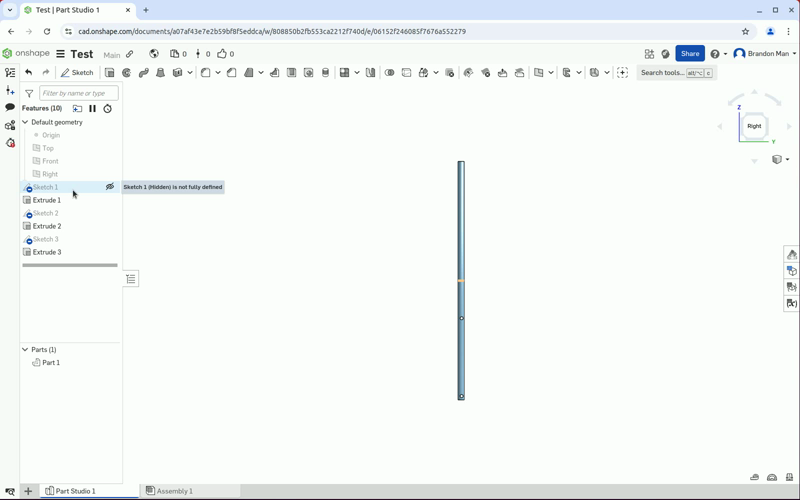
click(73, 189)
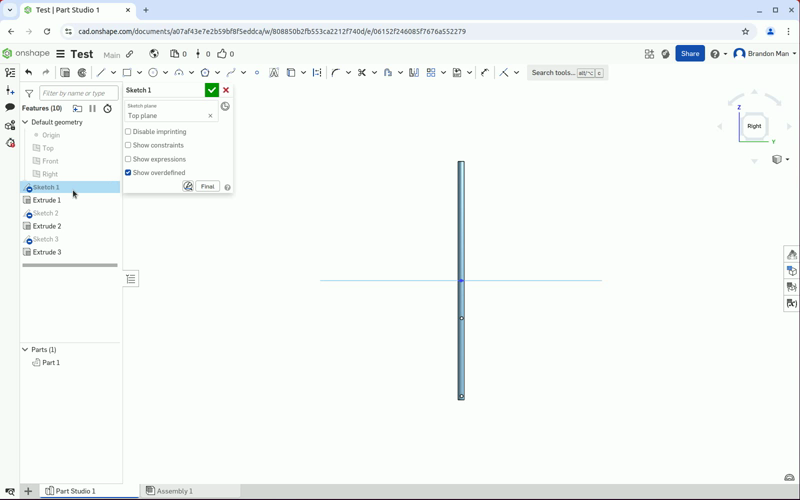
mouse_move(229, 92)
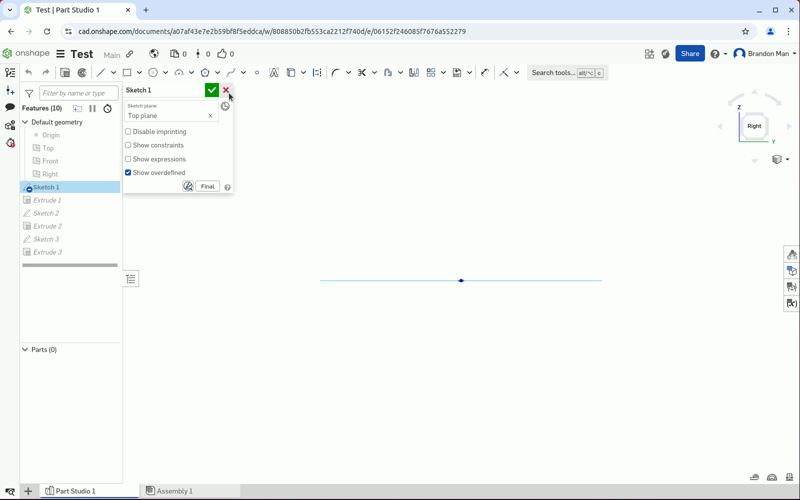
click(229, 92)
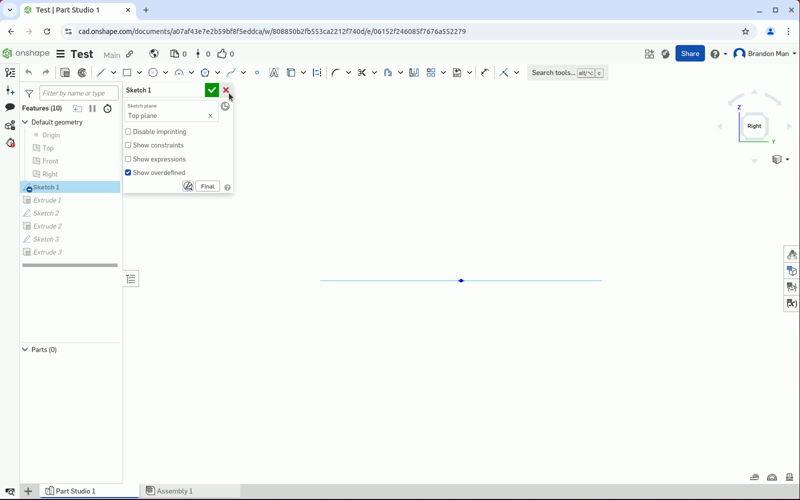
key(shift+s)
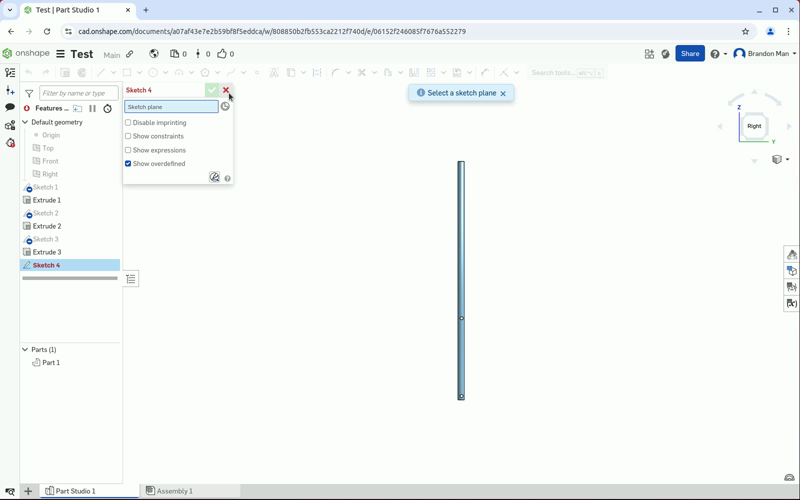
mouse_move(73, 176)
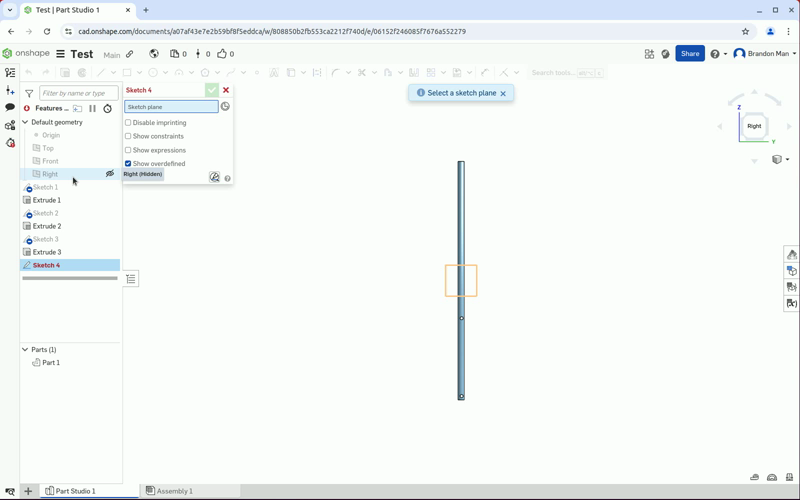
click(73, 176)
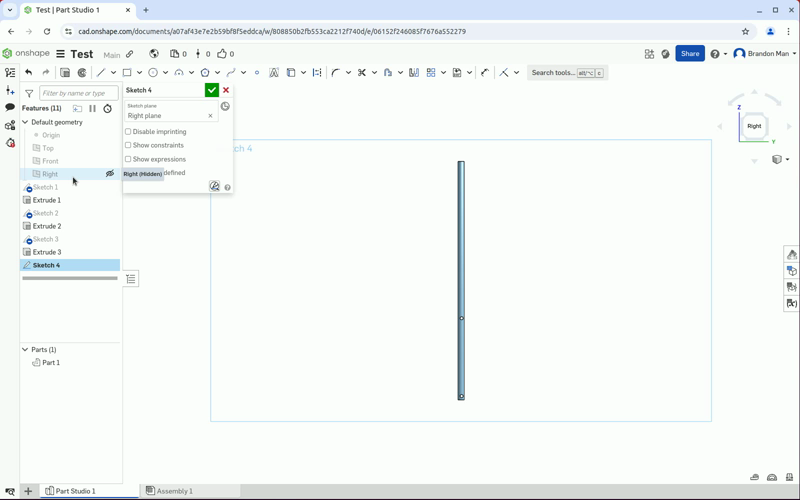
mouse_move(73, 352)
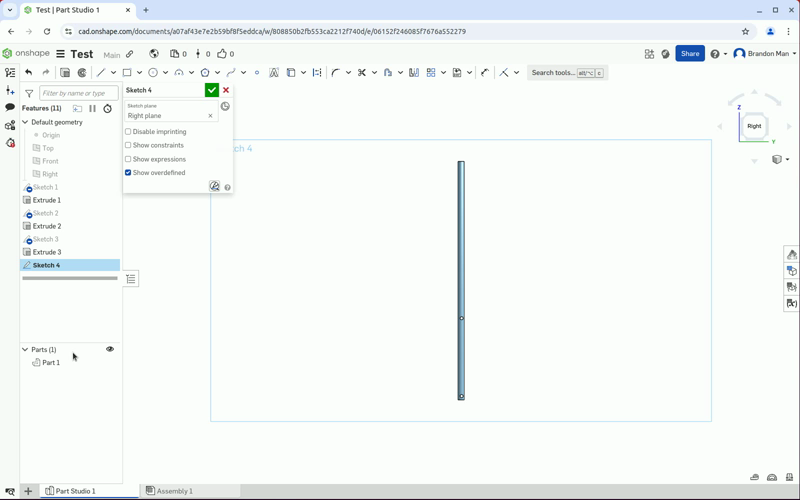
key(y)
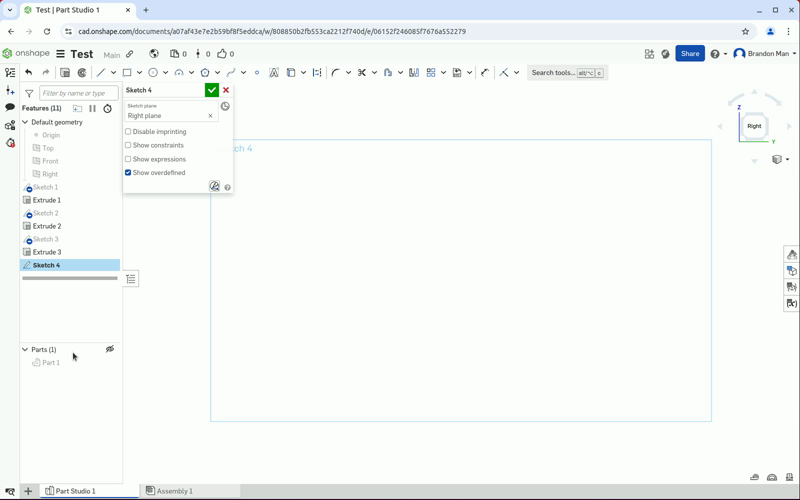
key(c)
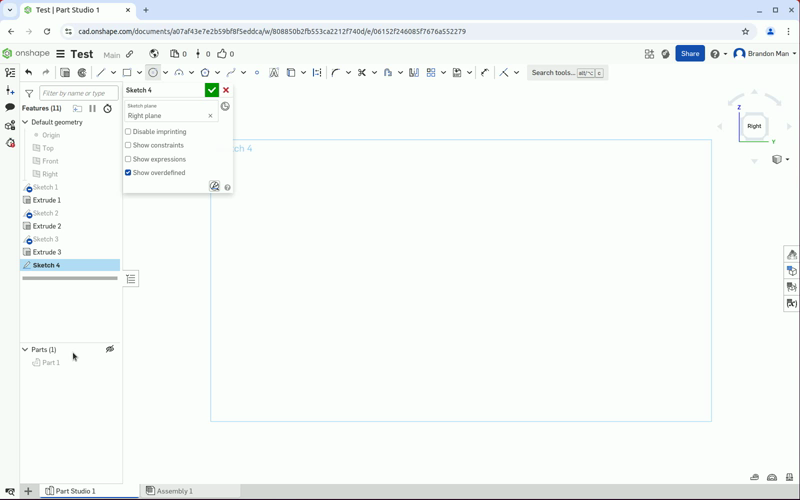
key_down(shift)
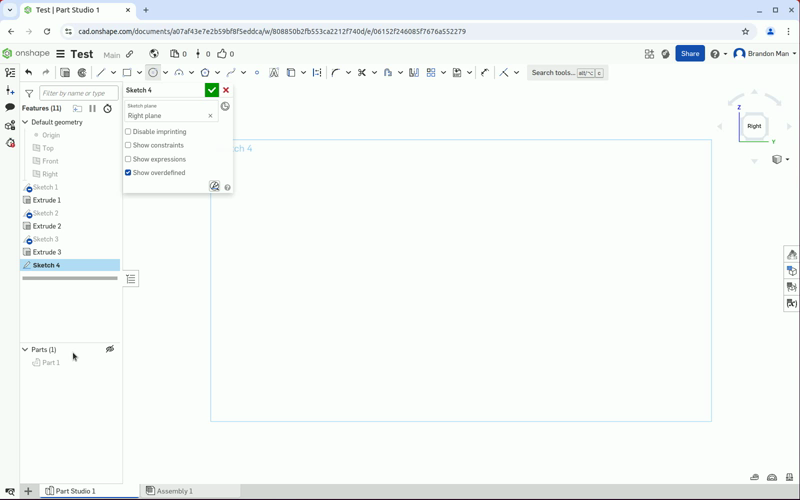
mouse_move(461, 266)
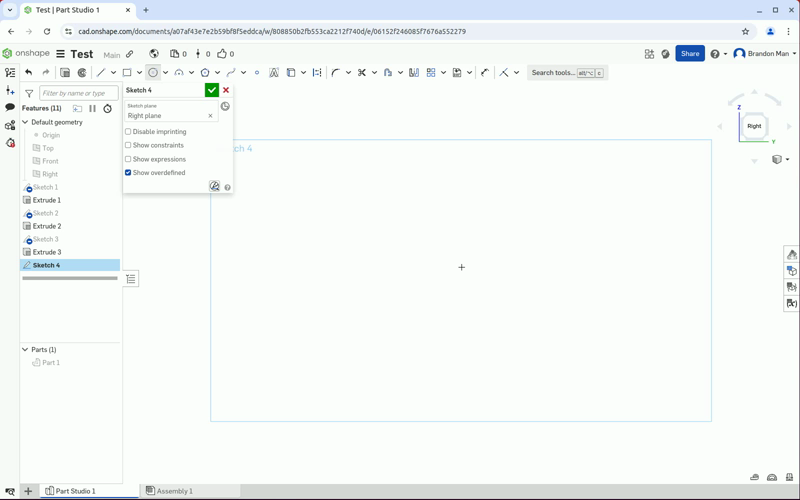
click(461, 266)
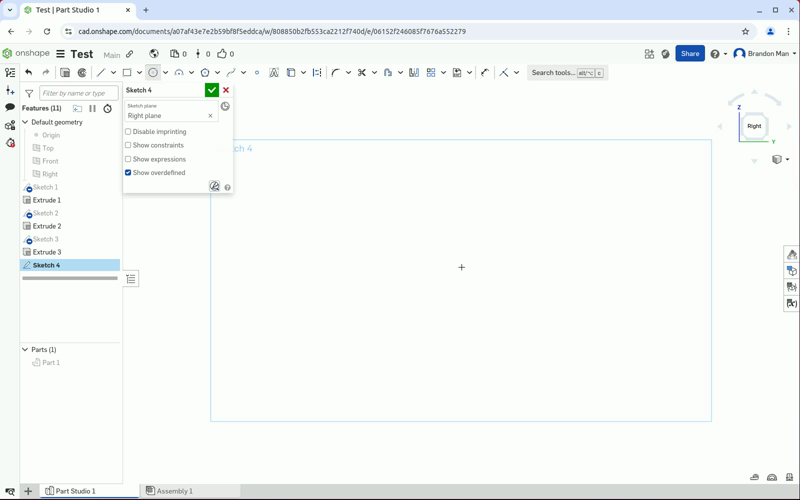
key_up(shift)
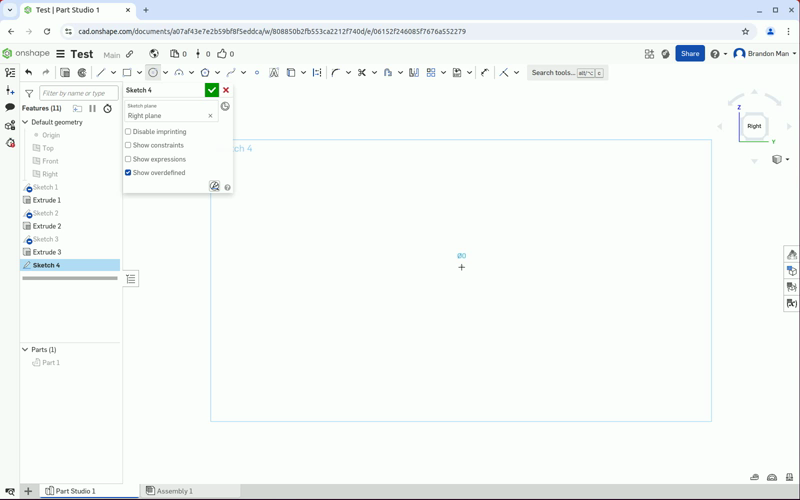
mouse_move(463, 266)
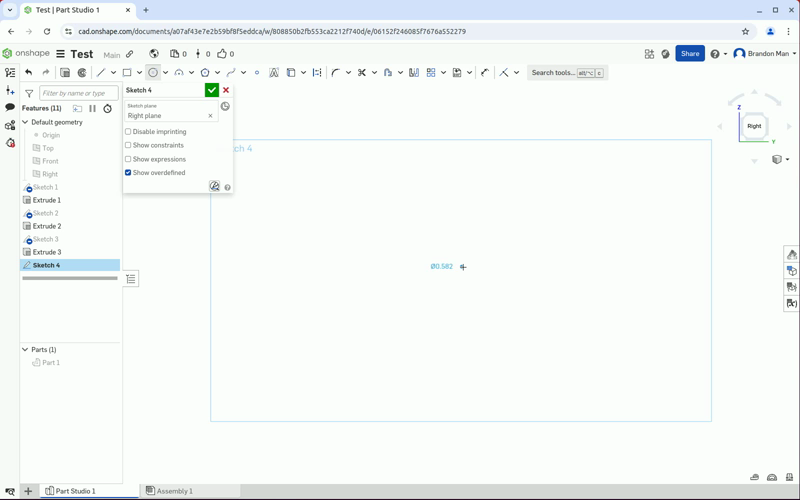
scroll(6)
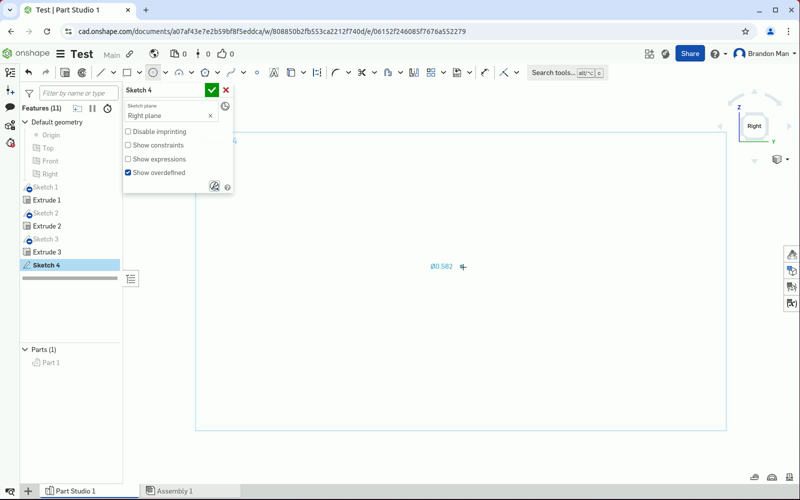
scroll(6)
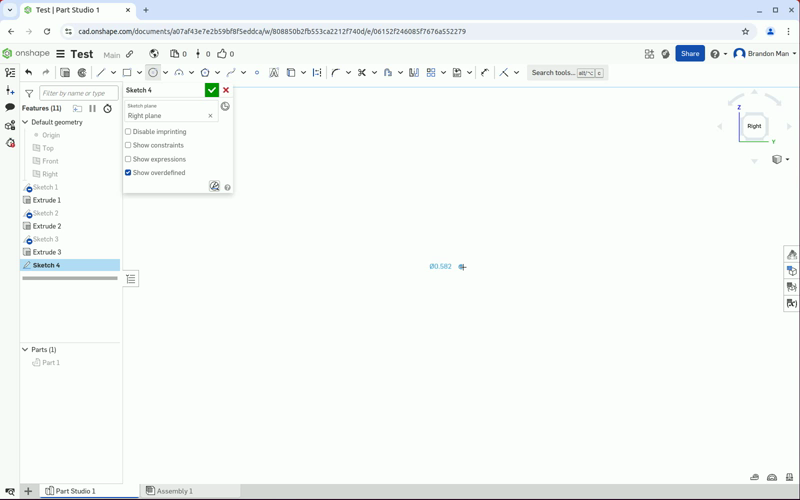
scroll(6)
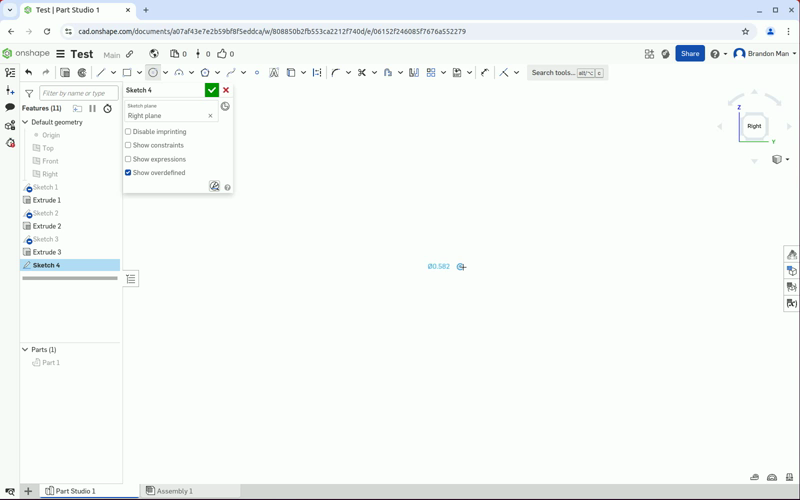
scroll(6)
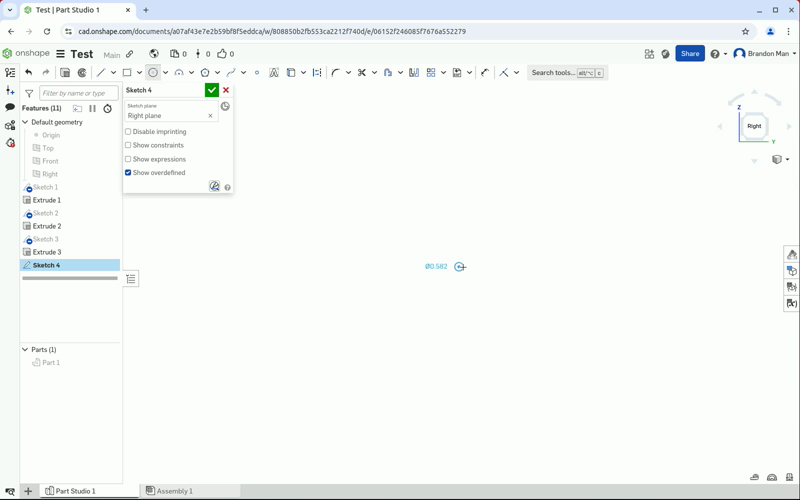
scroll(6)
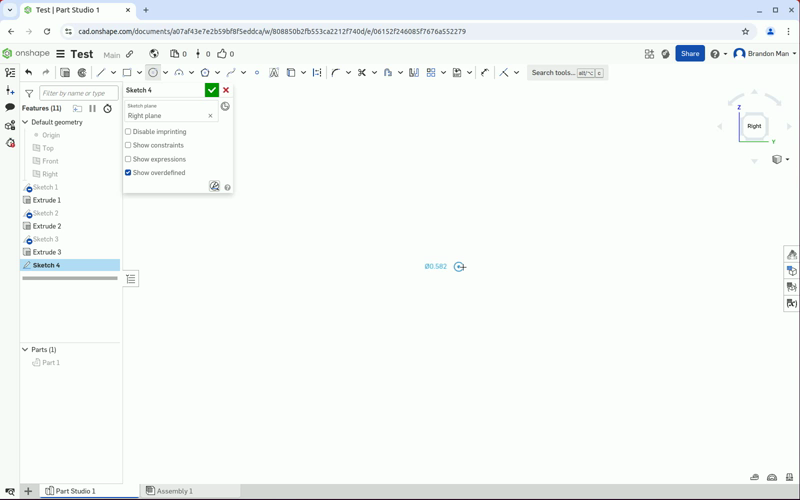
scroll(6)
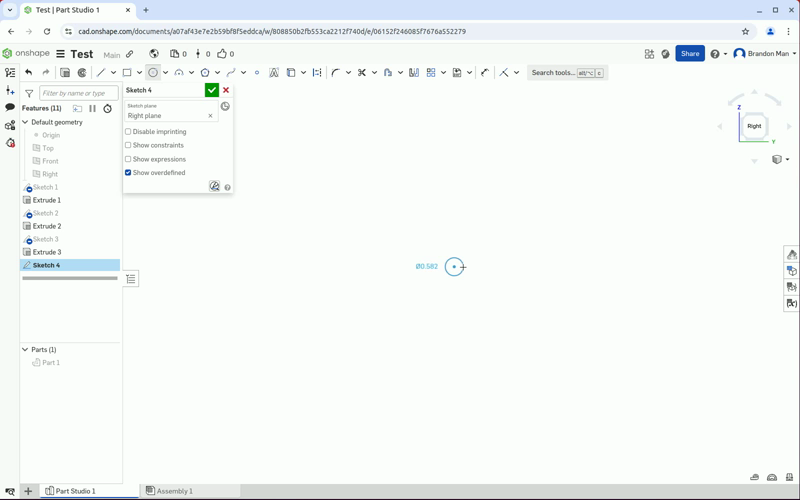
scroll(6)
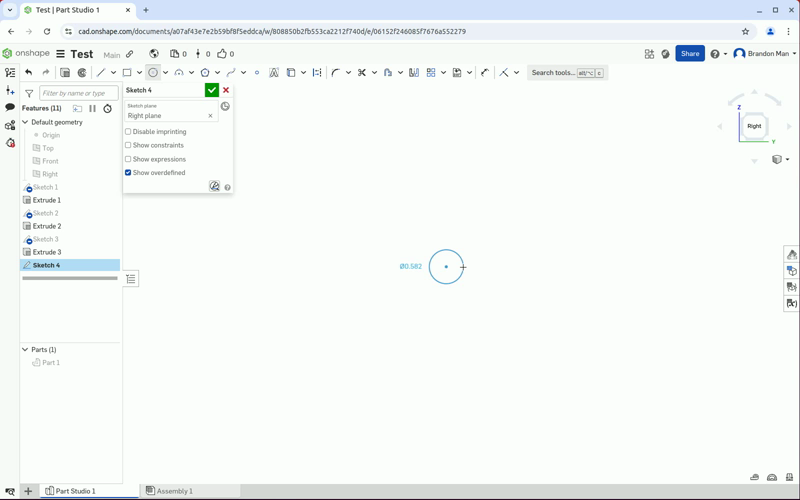
click(463, 266)
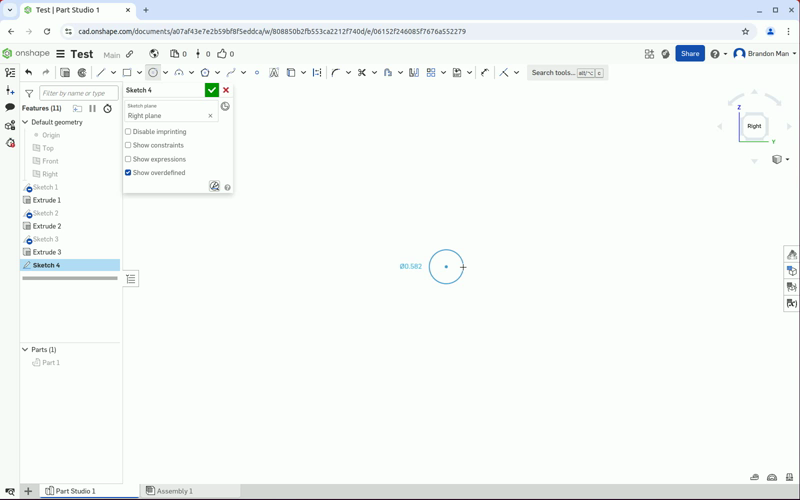
scroll(-6)
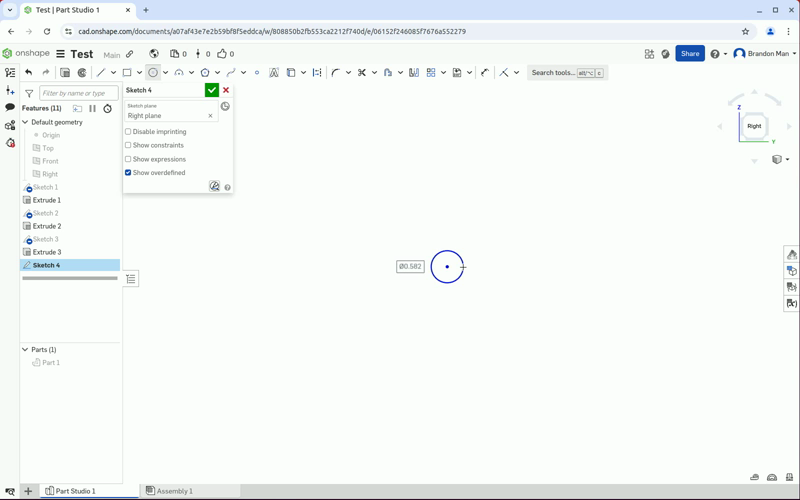
scroll(-6)
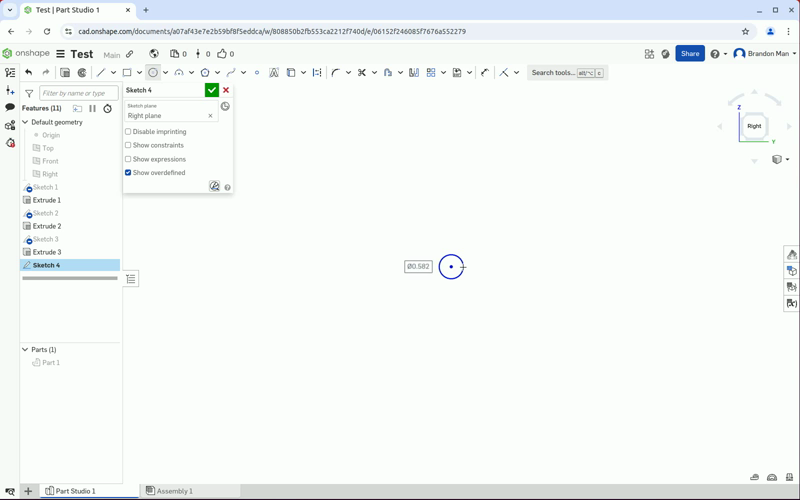
scroll(-6)
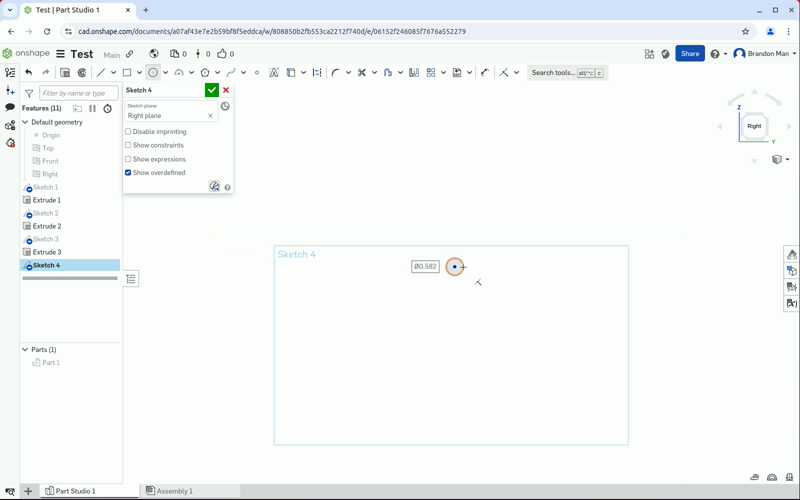
scroll(-6)
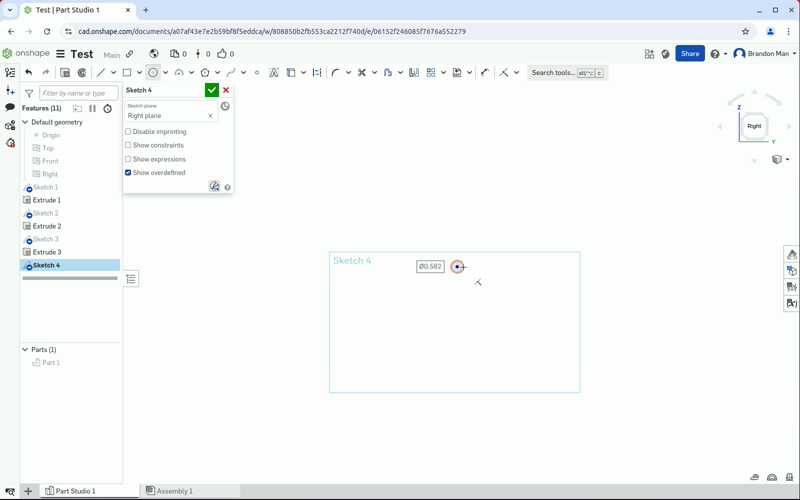
scroll(-6)
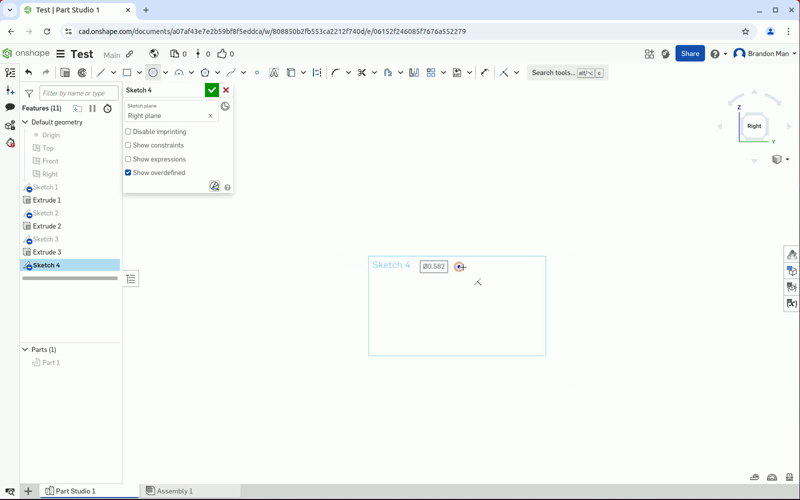
scroll(-6)
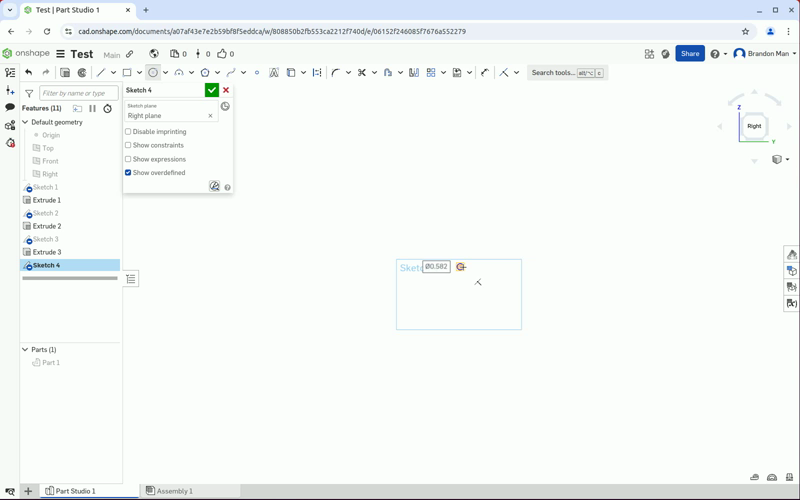
scroll(-6)
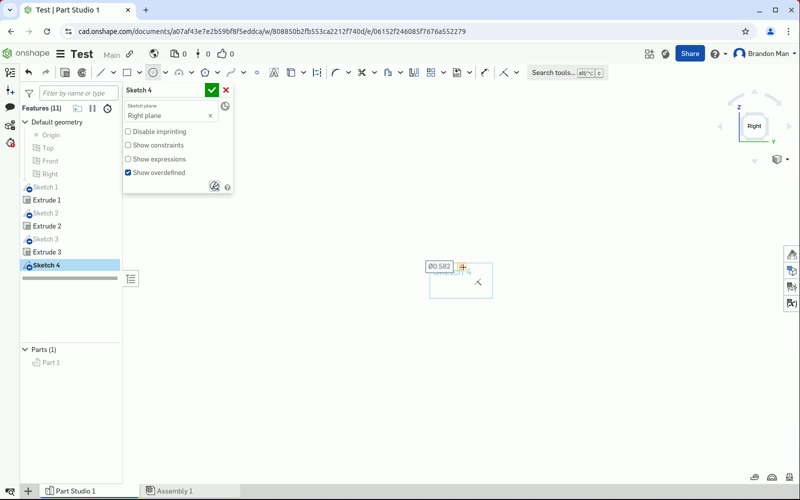
key(esc)
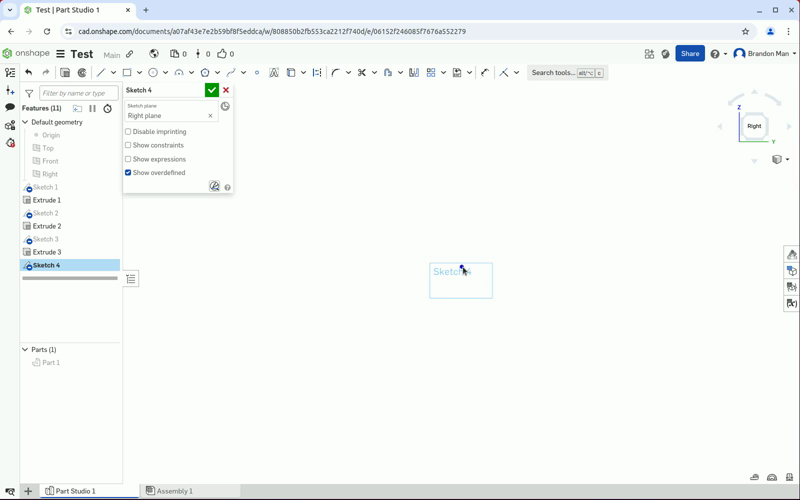
mouse_move(462, 267)
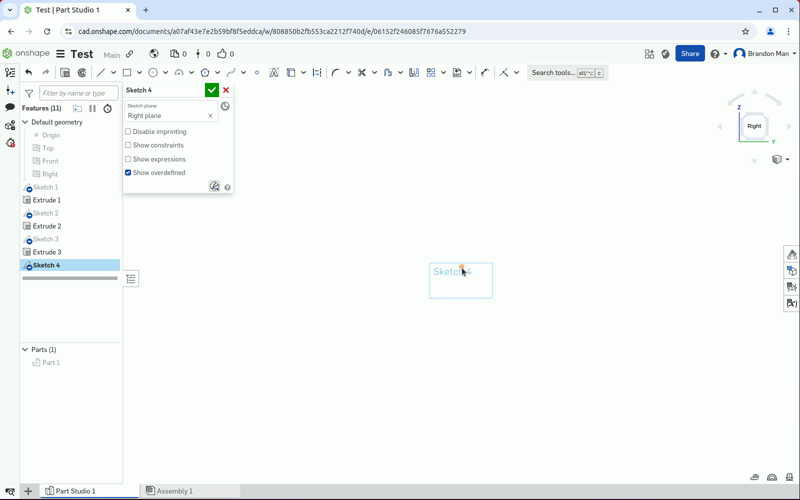
scroll(6)
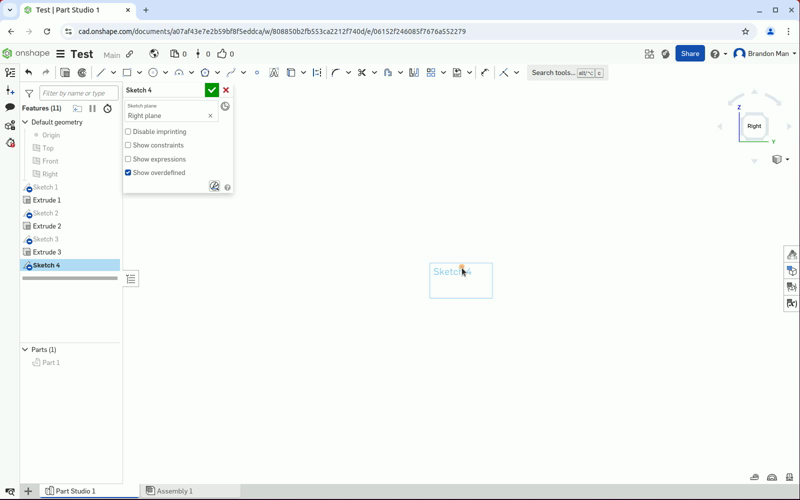
scroll(6)
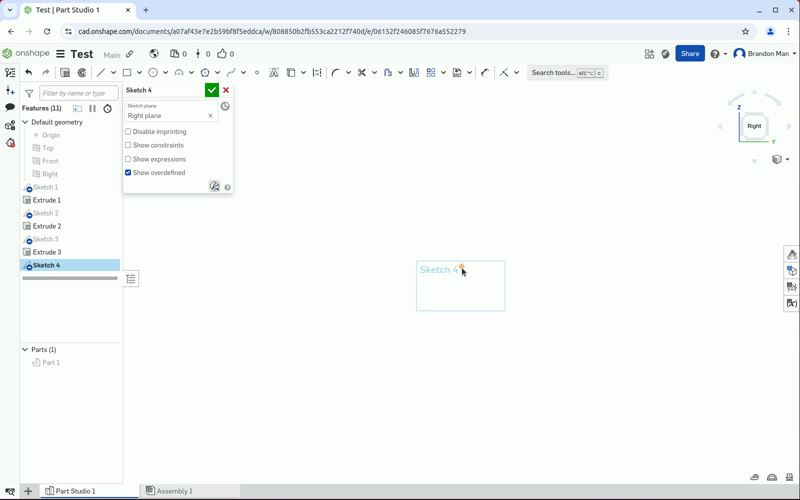
scroll(6)
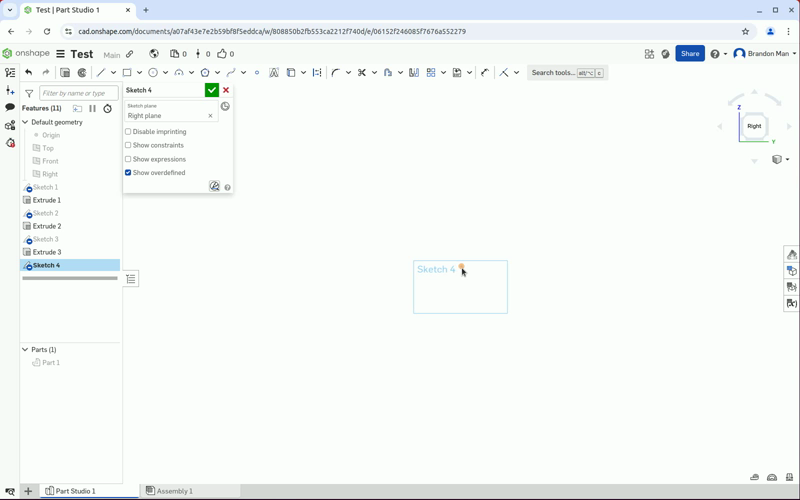
scroll(6)
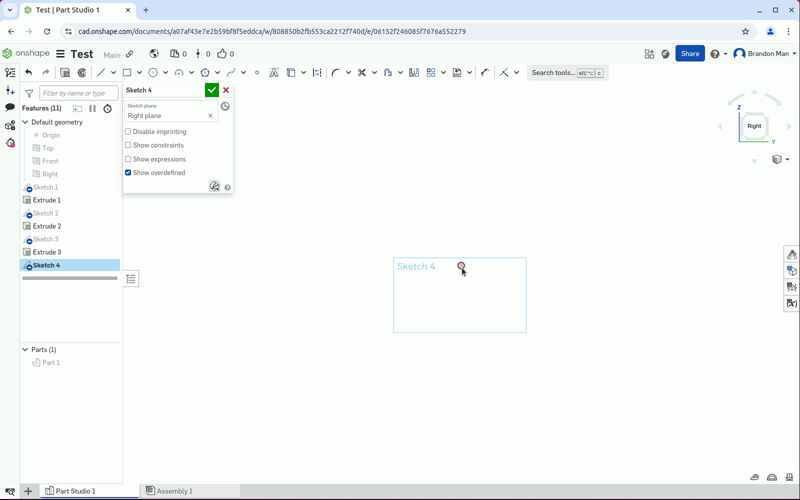
scroll(6)
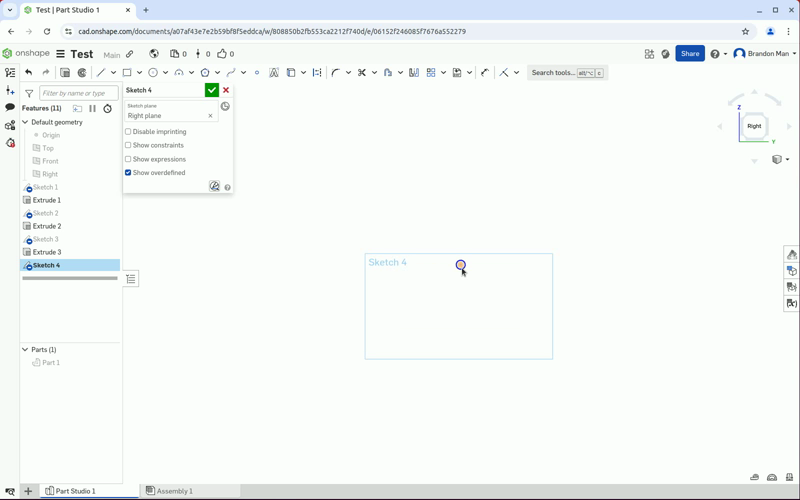
scroll(6)
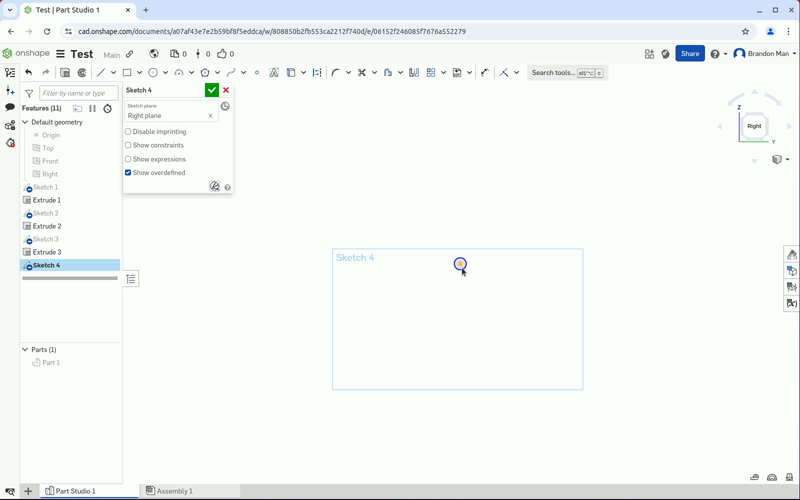
scroll(6)
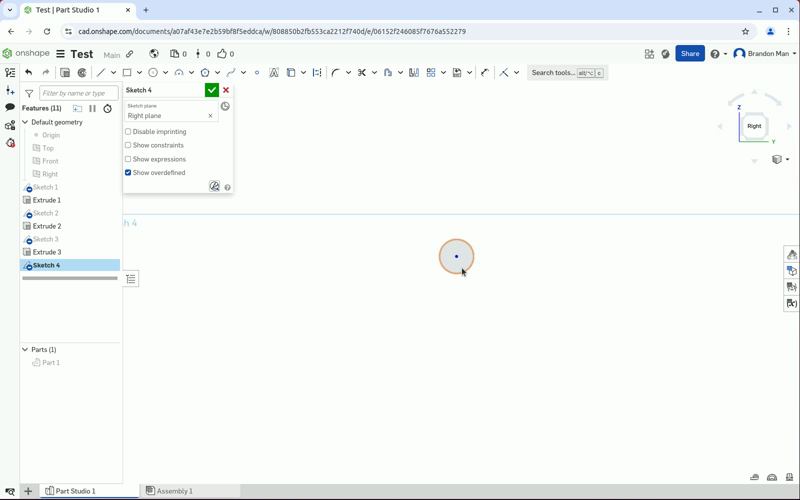
click(462, 267)
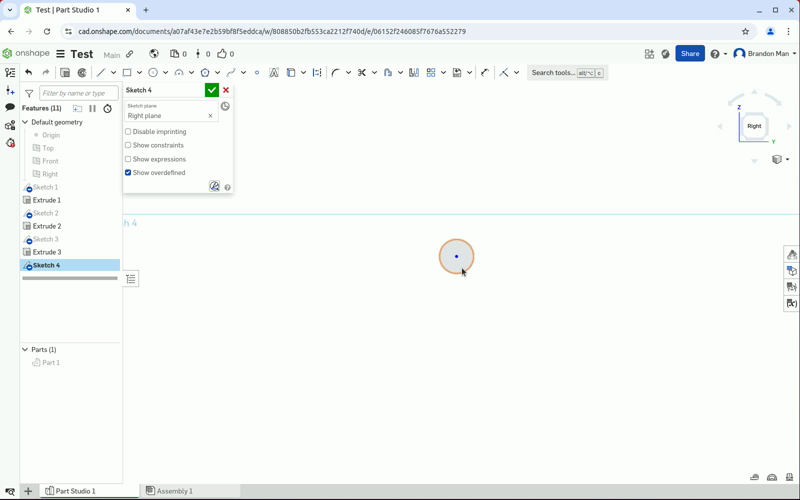
scroll(-6)
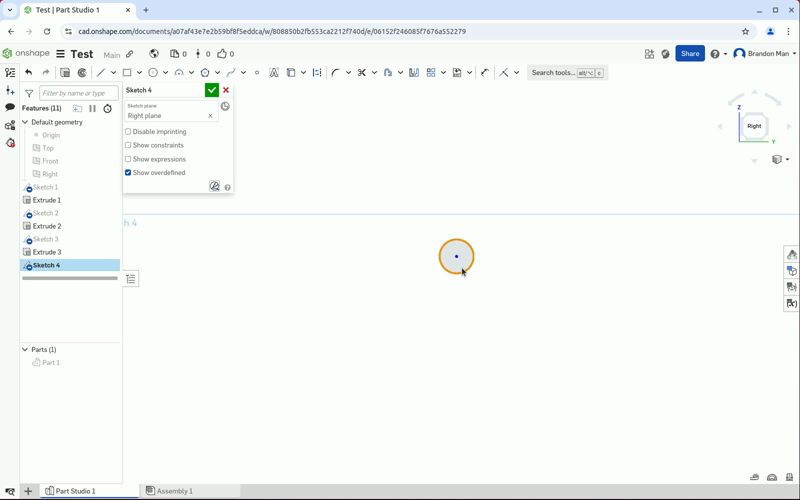
scroll(-6)
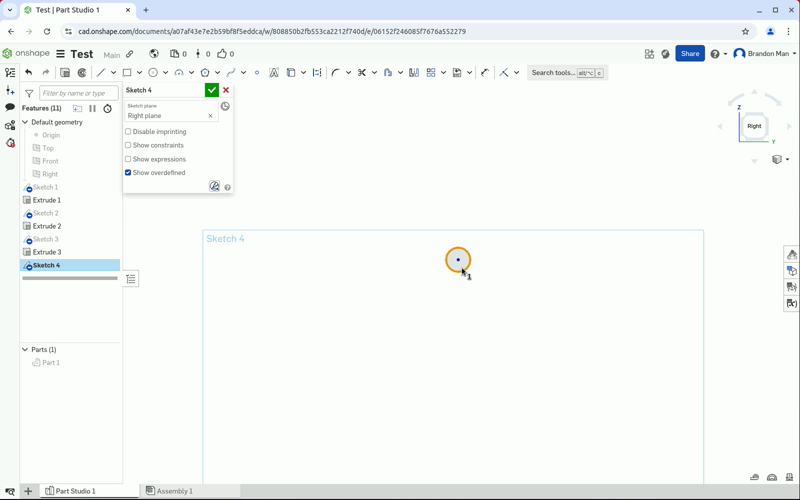
scroll(-6)
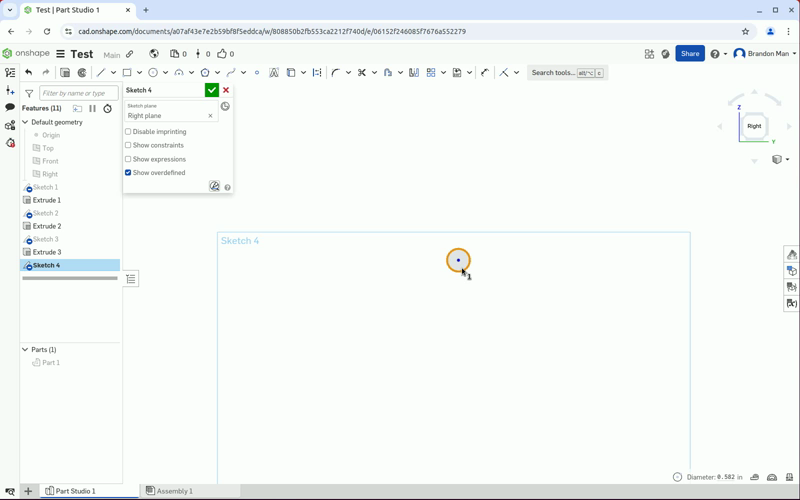
scroll(-6)
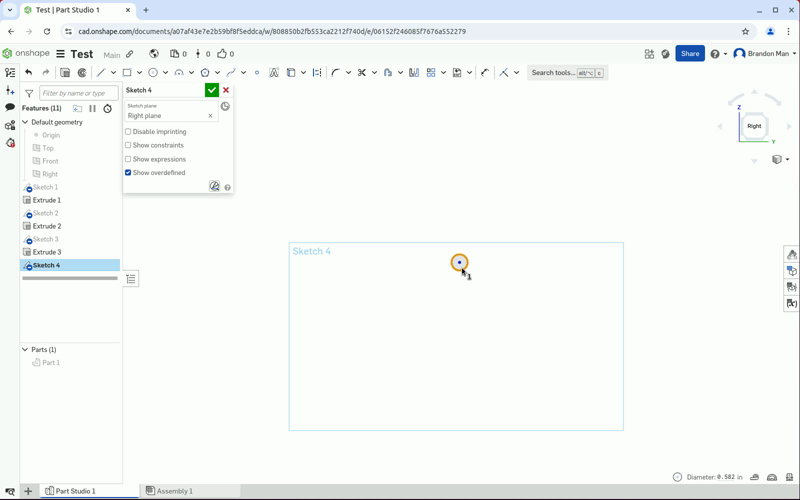
scroll(-6)
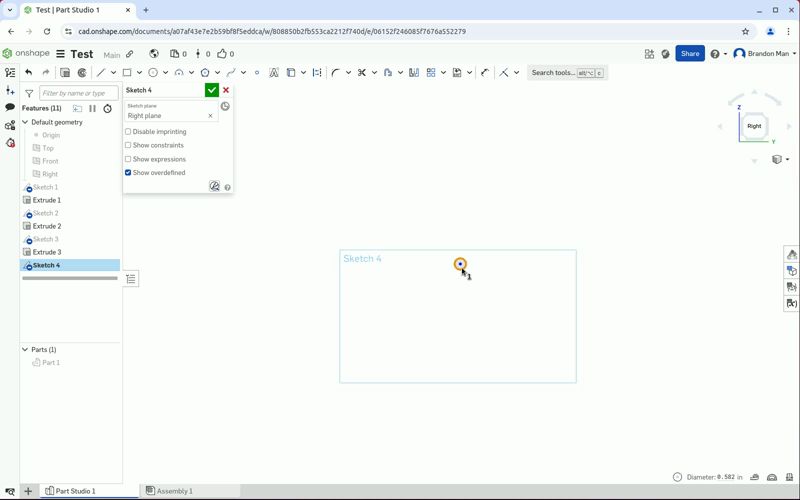
scroll(-6)
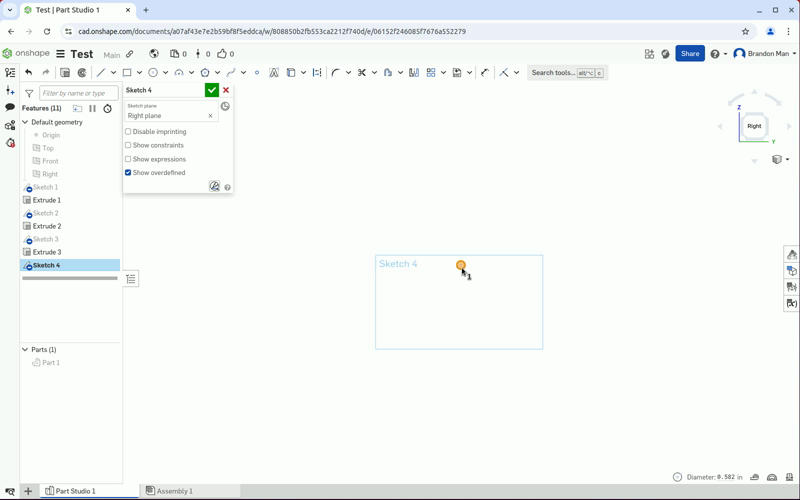
scroll(-6)
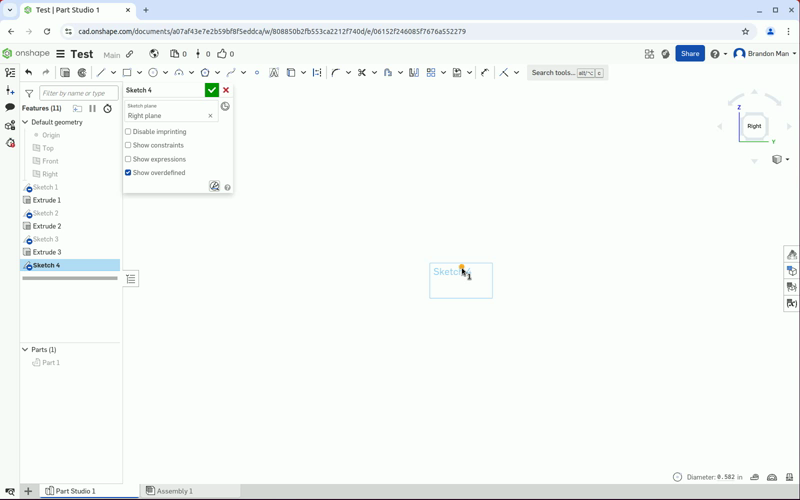
mouse_move(73, 352)
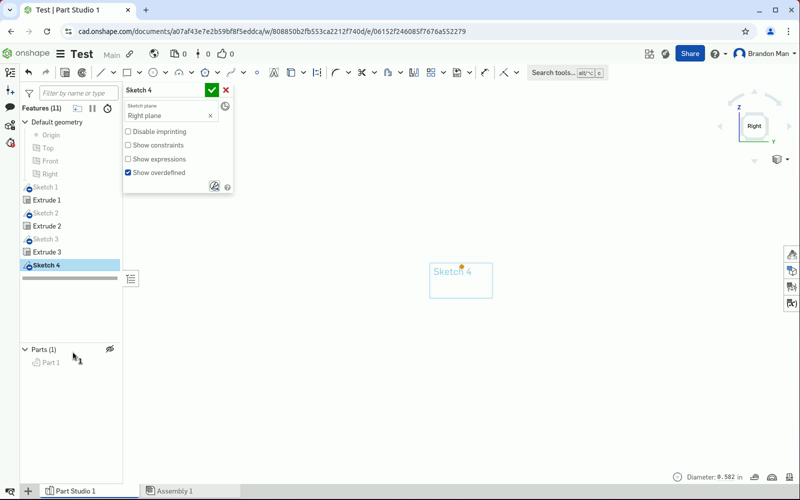
key(shift+y)
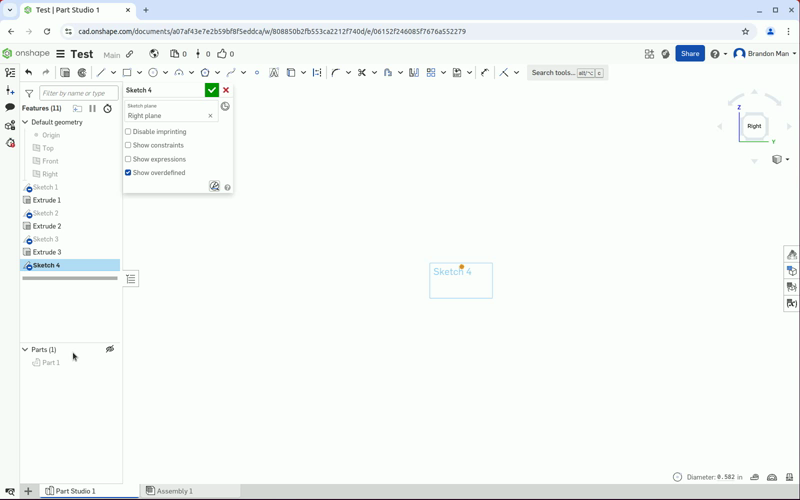
key(shift+e)
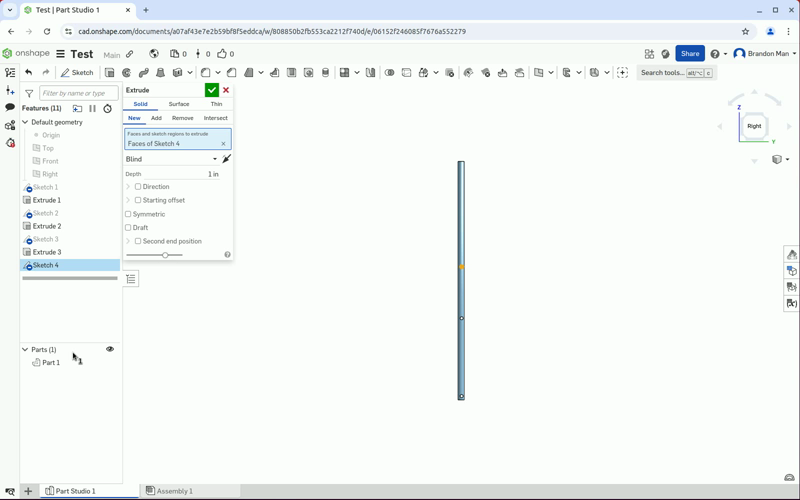
mouse_move(143, 106)
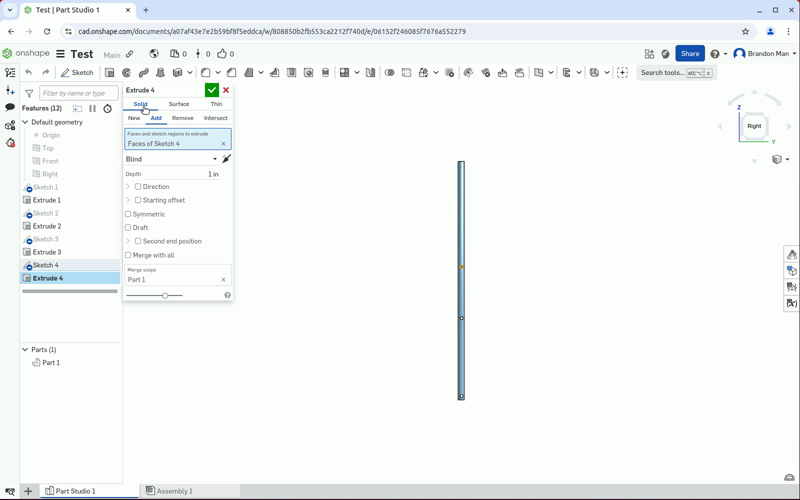
click(143, 106)
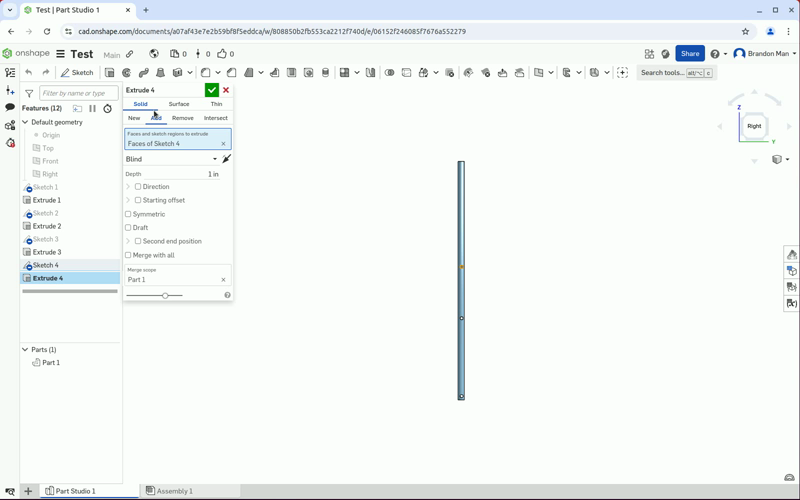
mouse_move(186, 120)
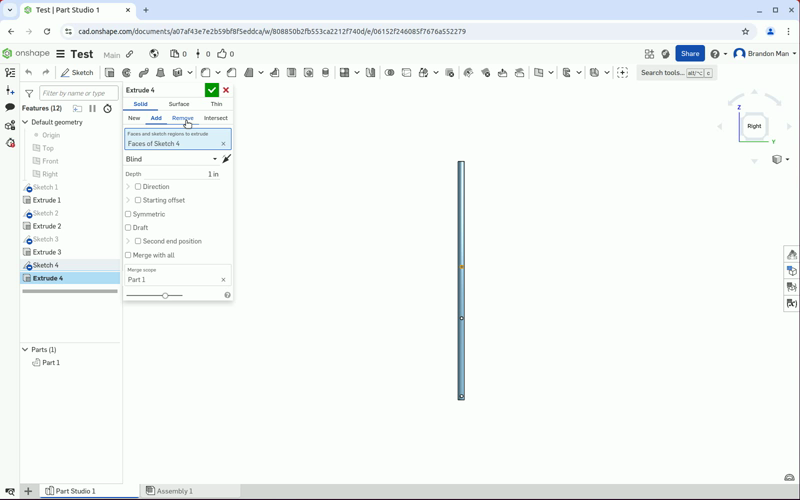
click(186, 120)
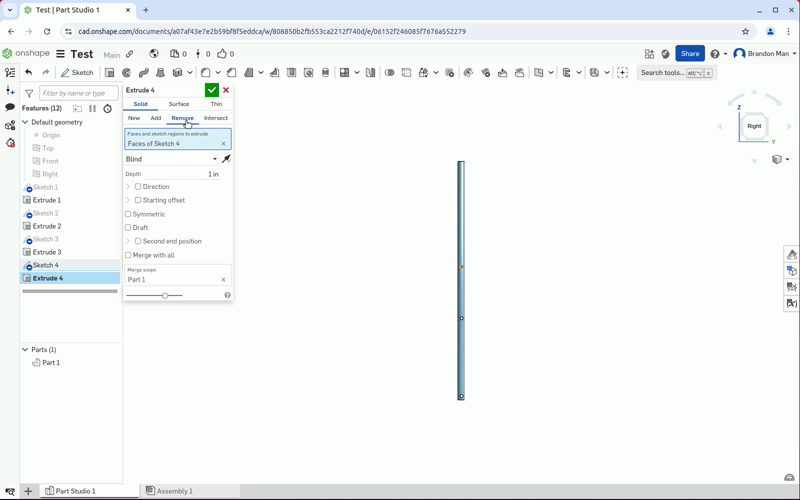
key(tab, 4)
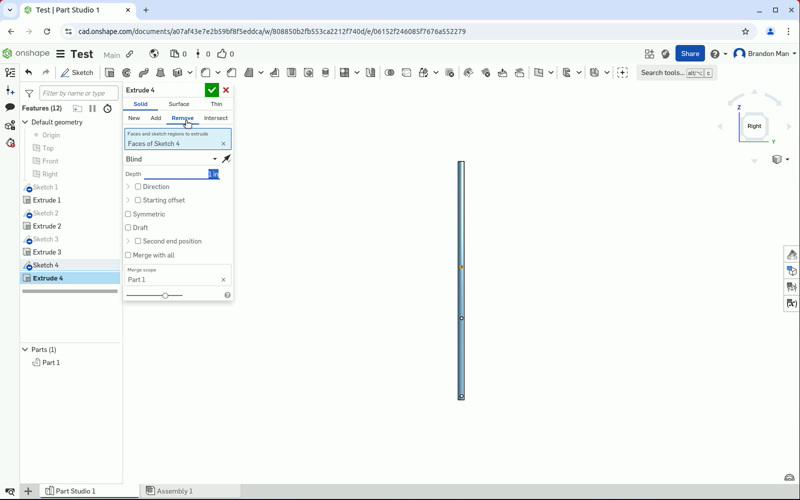
text(1.444)
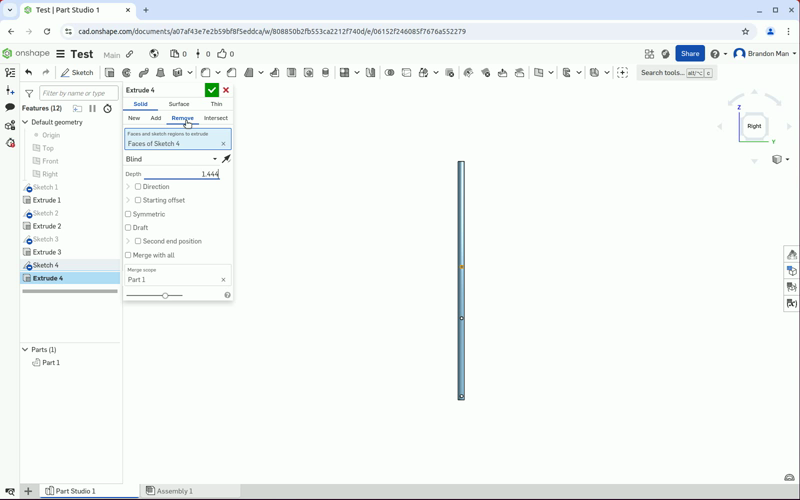
key(tab, 3)
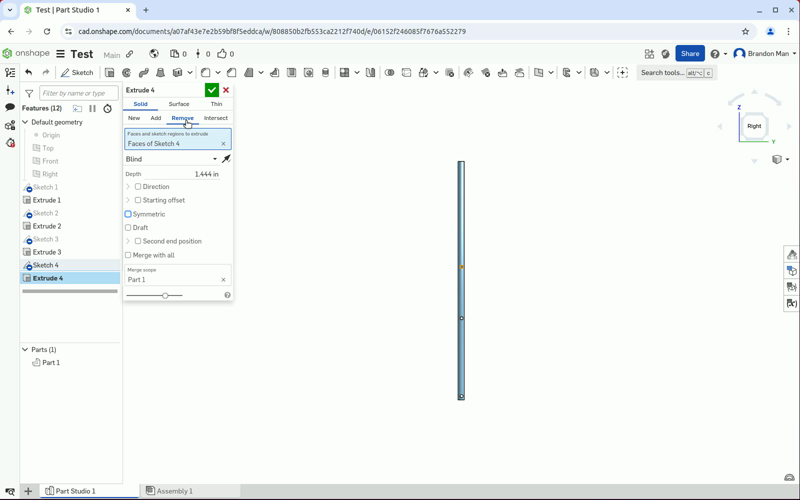
key(space)
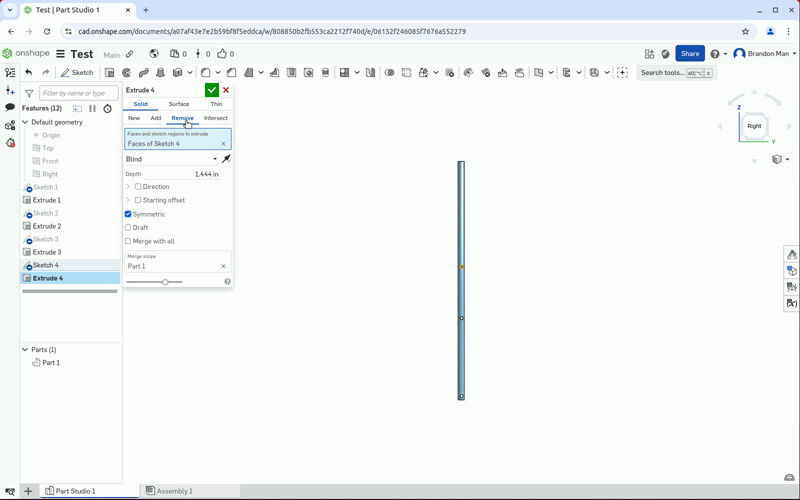
key(tab, 2)
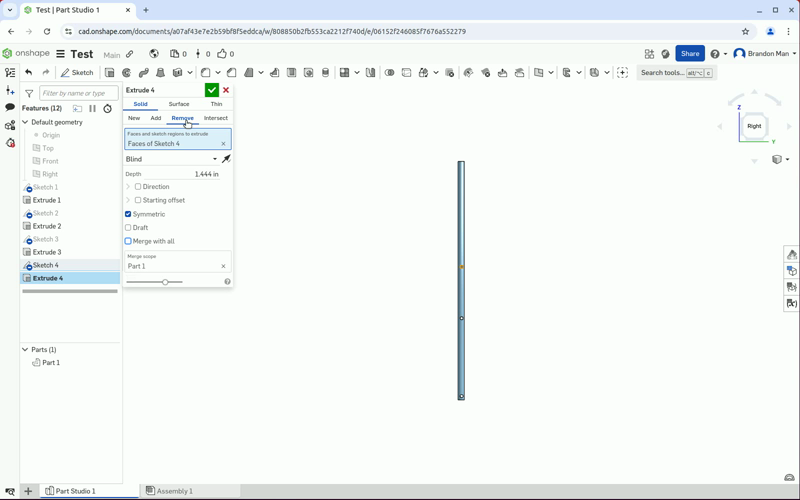
key(space)
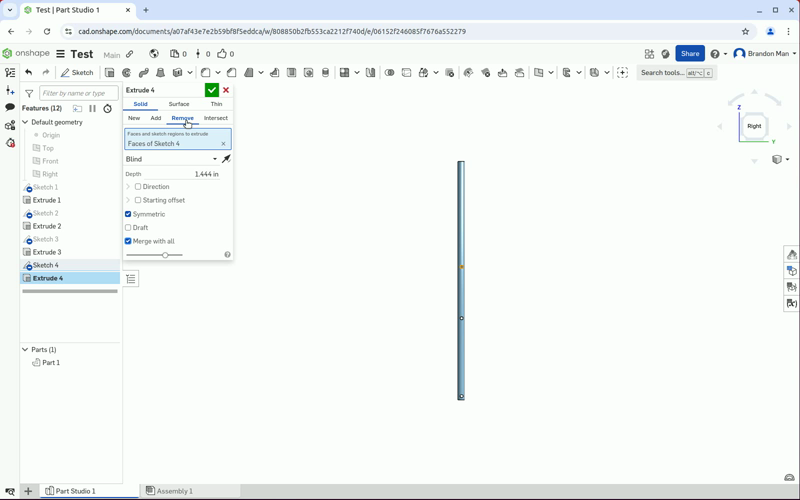
key(enter)
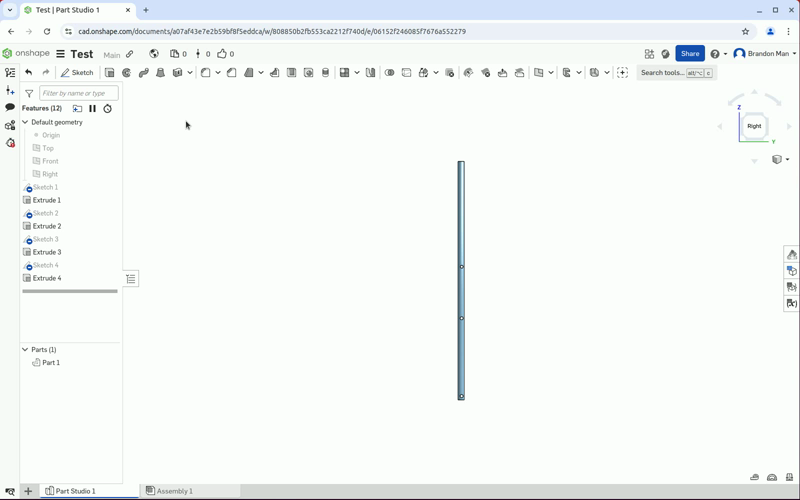
key(shift+h)
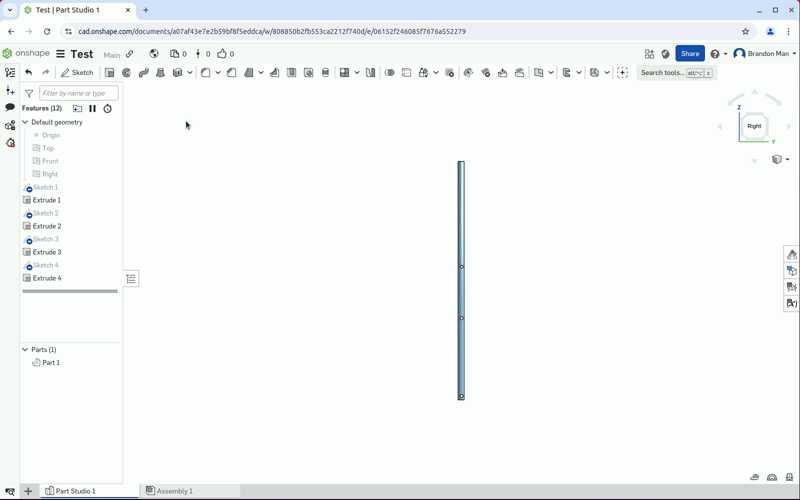
key(shift+h)
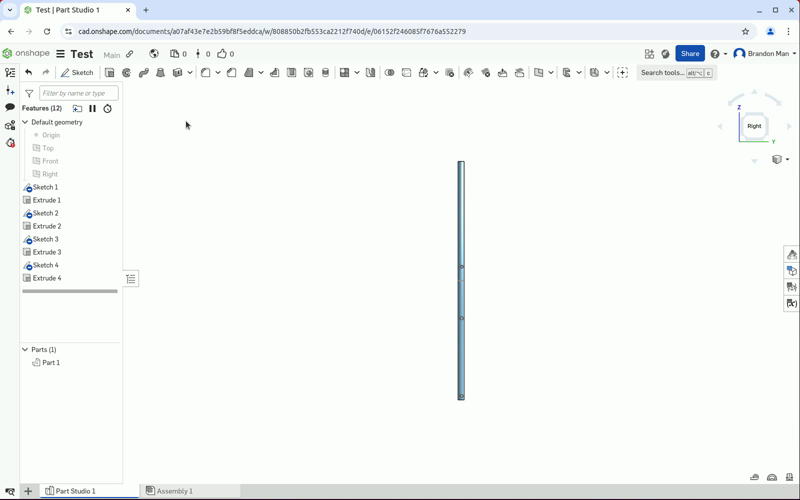
key(shift+7)
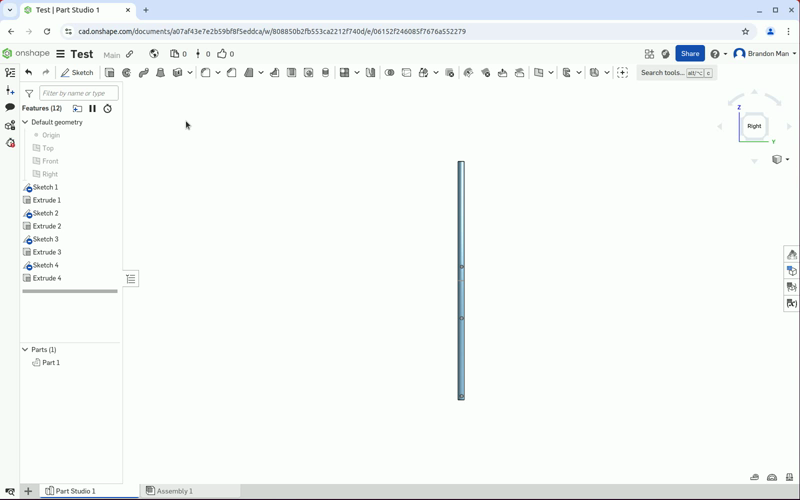
key(right, 2)
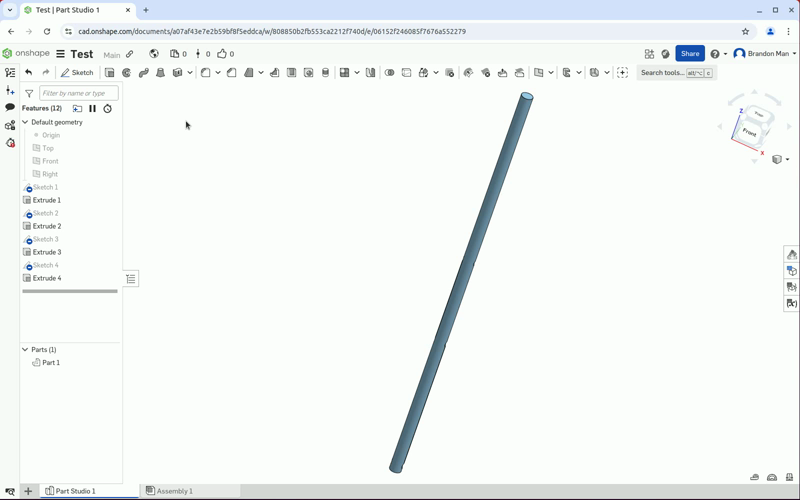
key(down, 2)
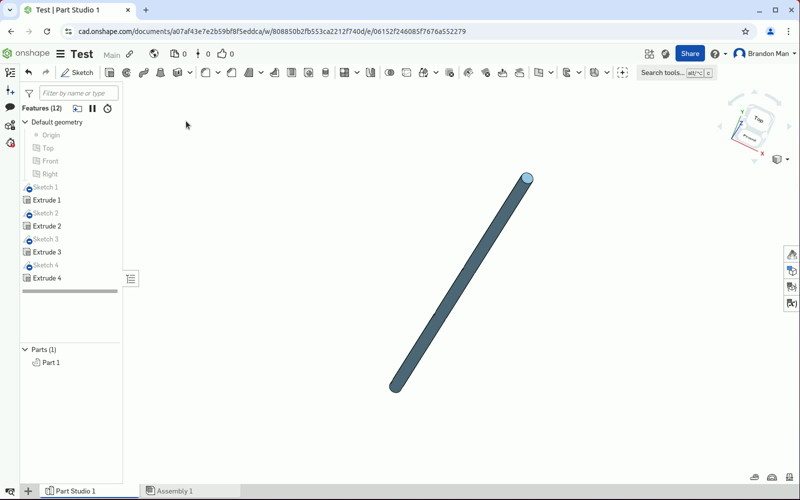
key(up, 2)
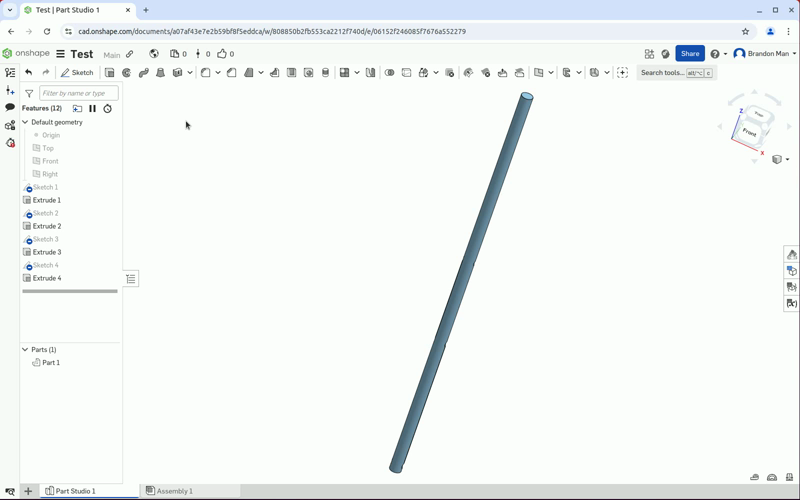
key(left, 2)
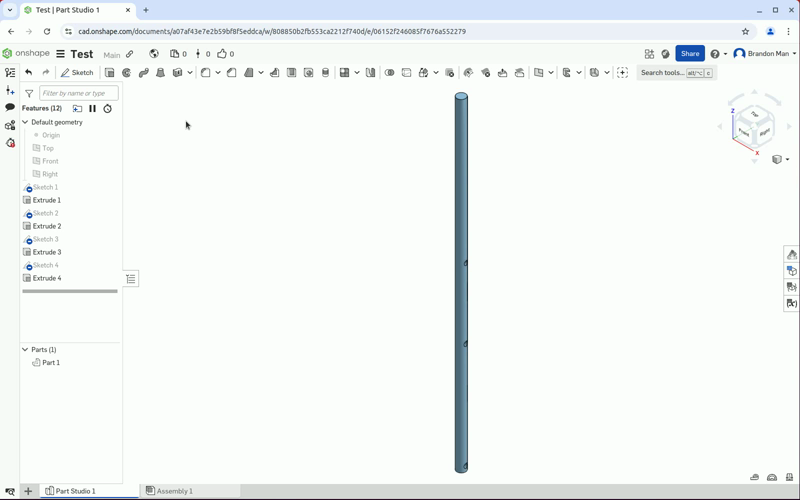
mouse_move(73, 189)
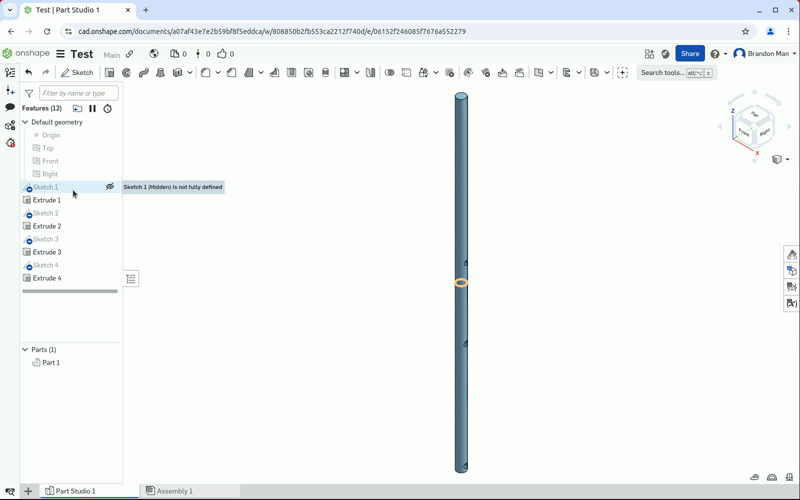
click(73, 189)